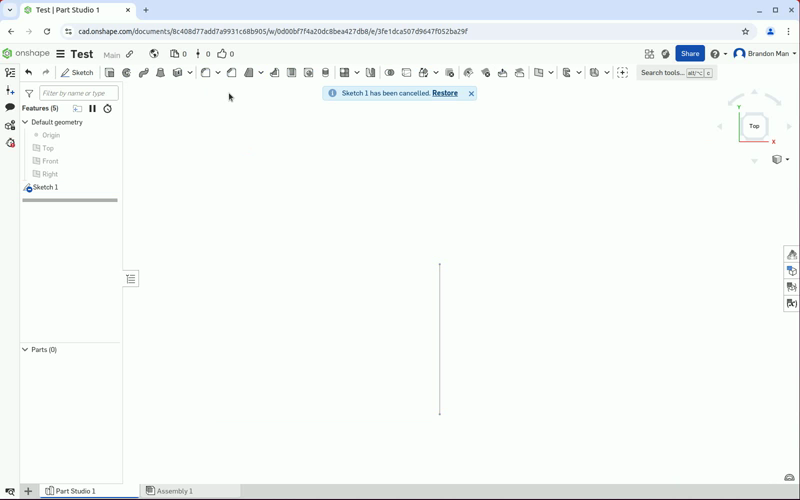
key(shift+h)
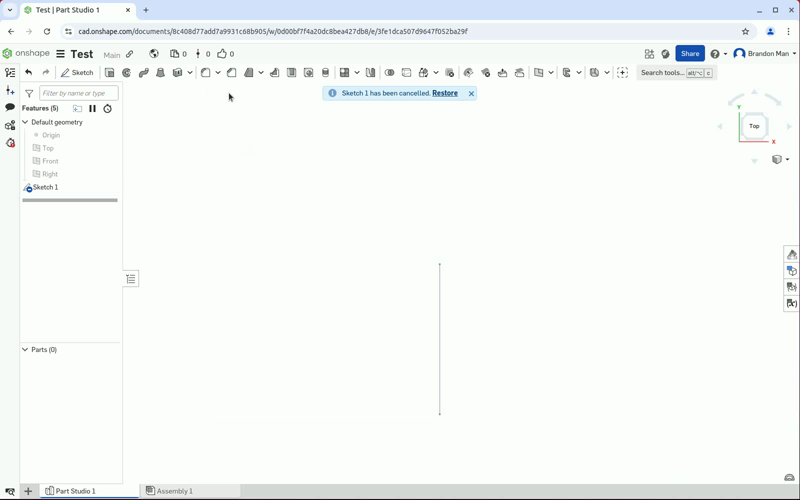
key(shift+s)
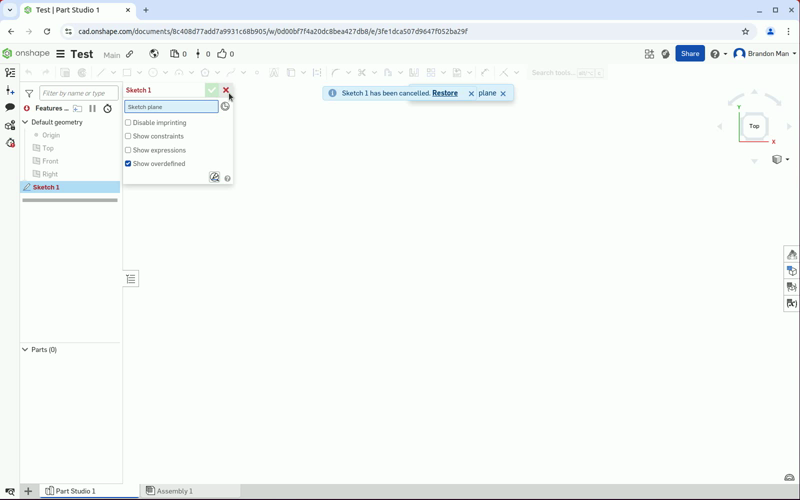
mouse_move(73, 150)
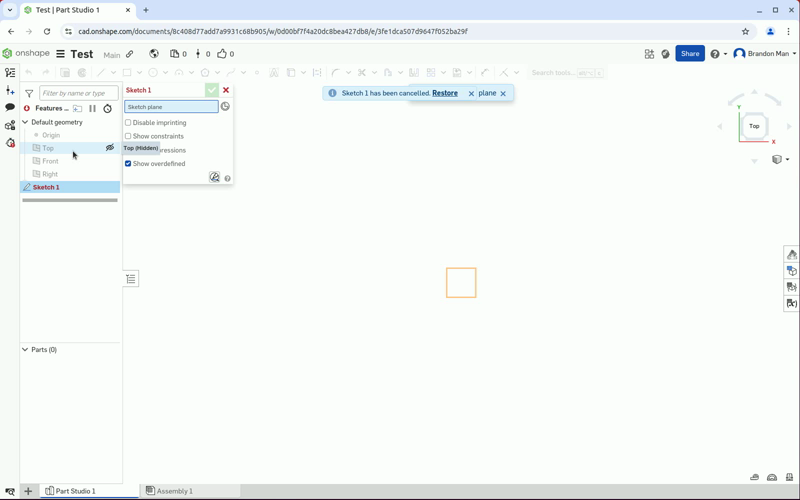
click(73, 150)
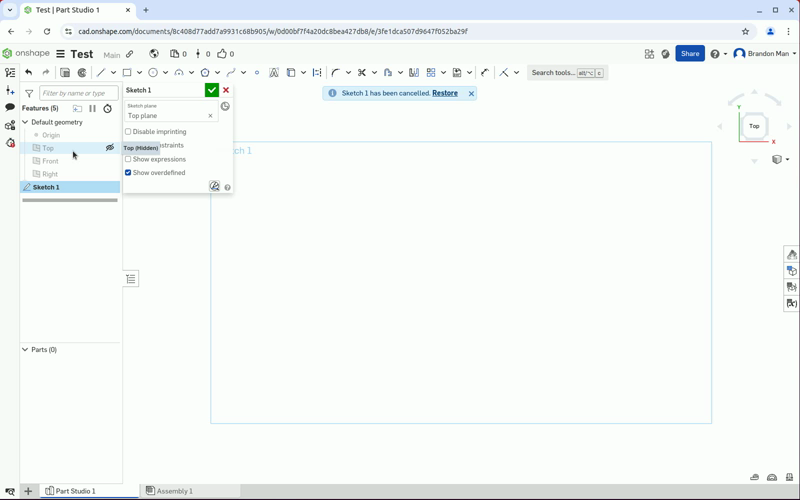
mouse_move(73, 352)
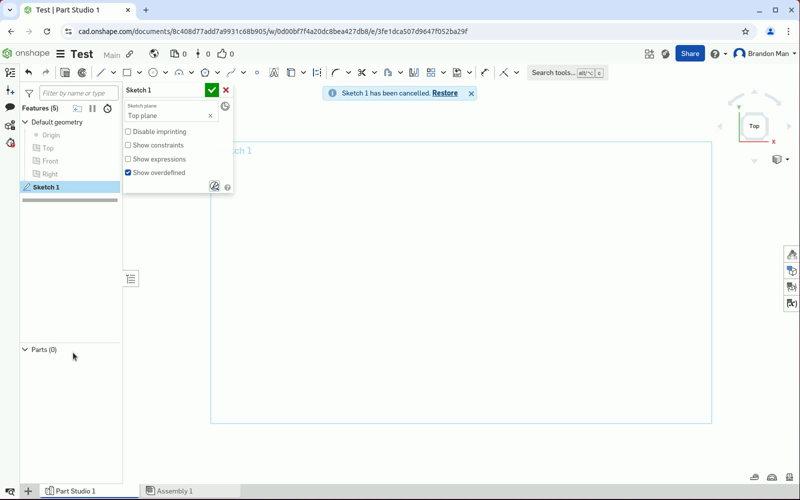
key(y)
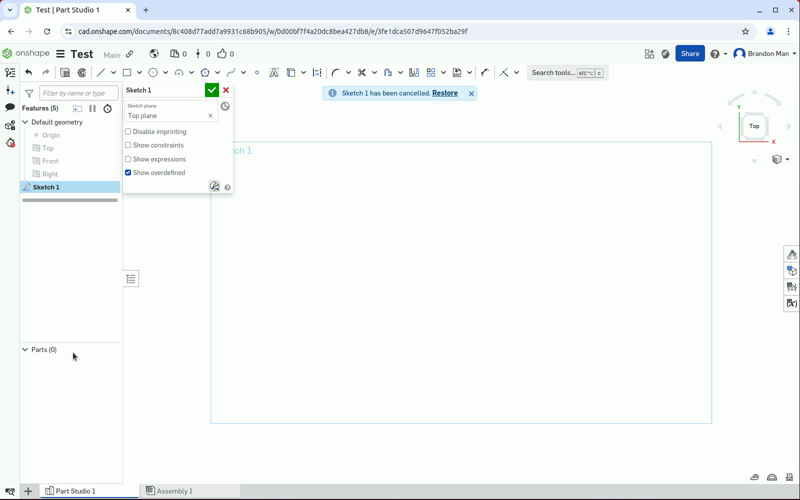
key(l)
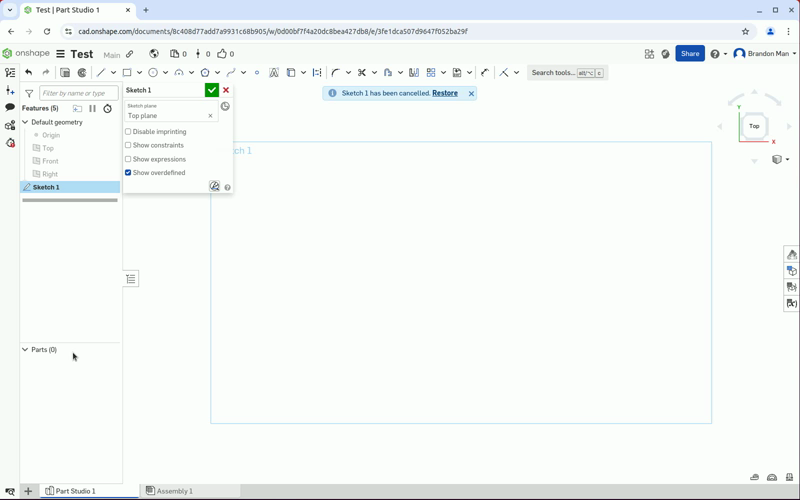
key_down(shift)
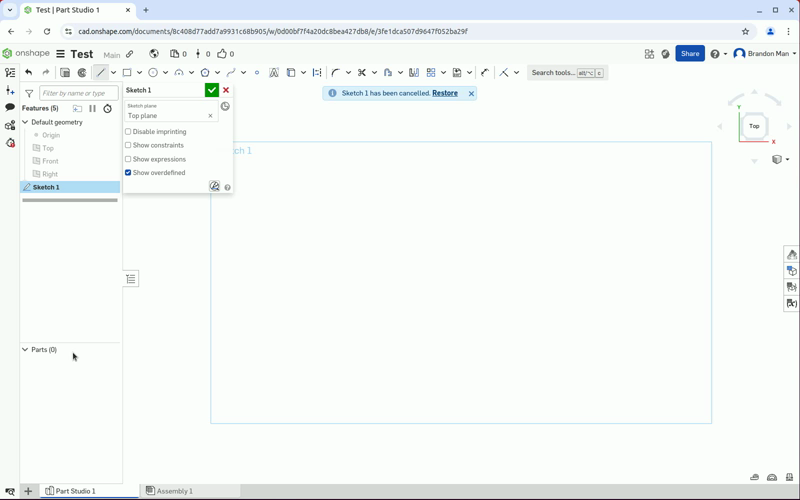
mouse_move(460, 293)
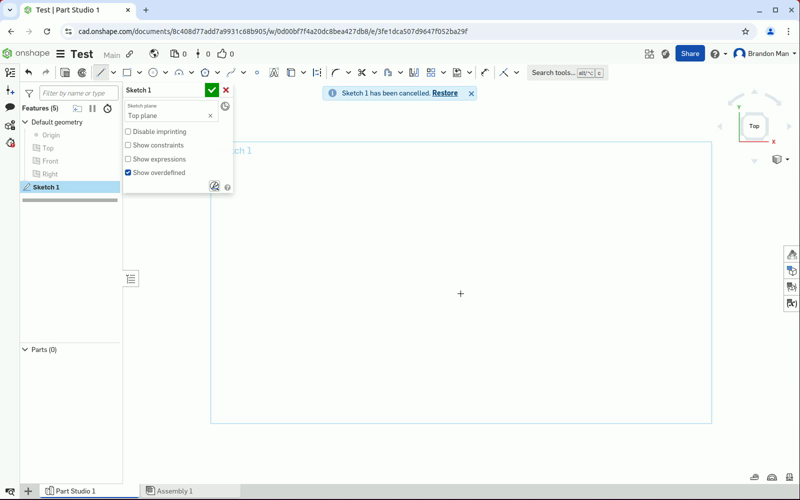
click(460, 293)
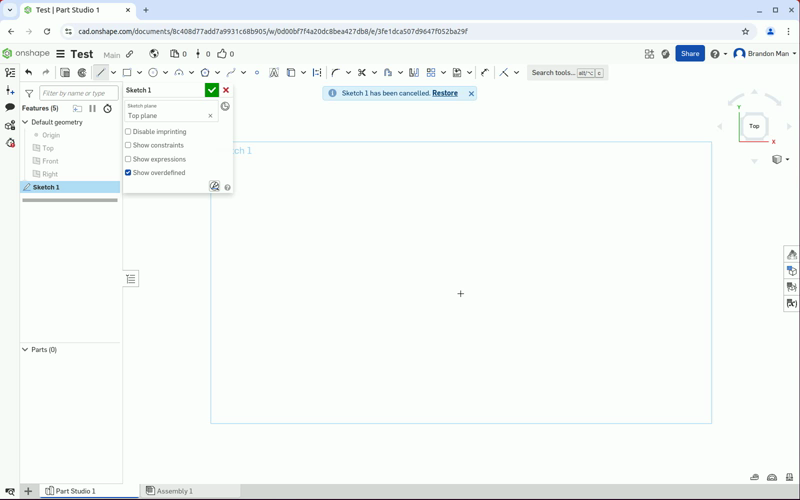
key_up(shift)
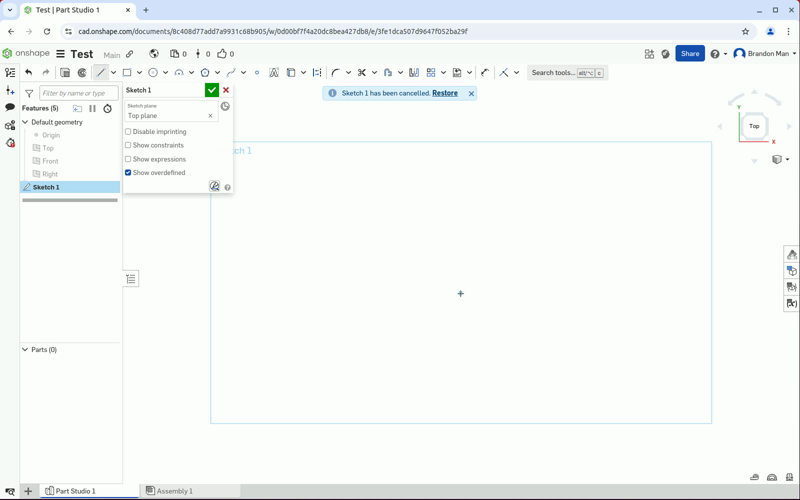
key_down(shift)
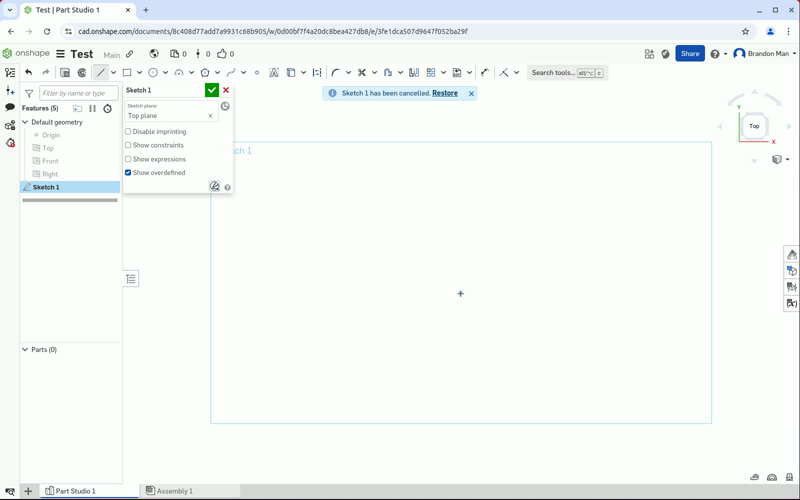
mouse_move(573, 293)
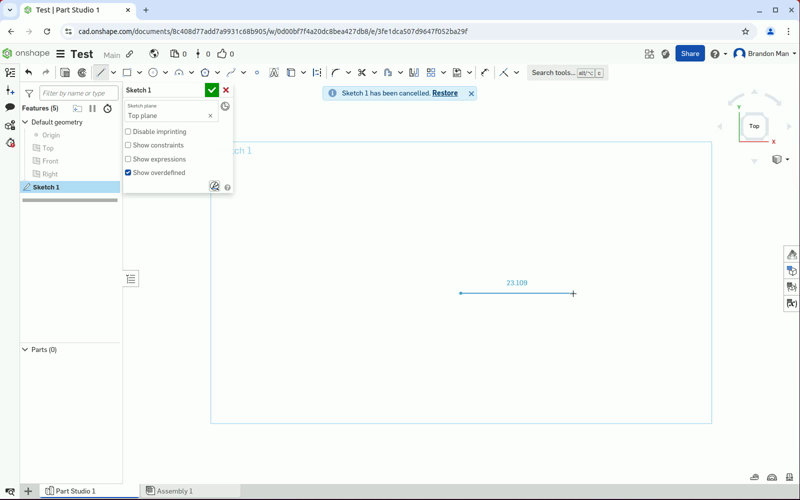
click(573, 293)
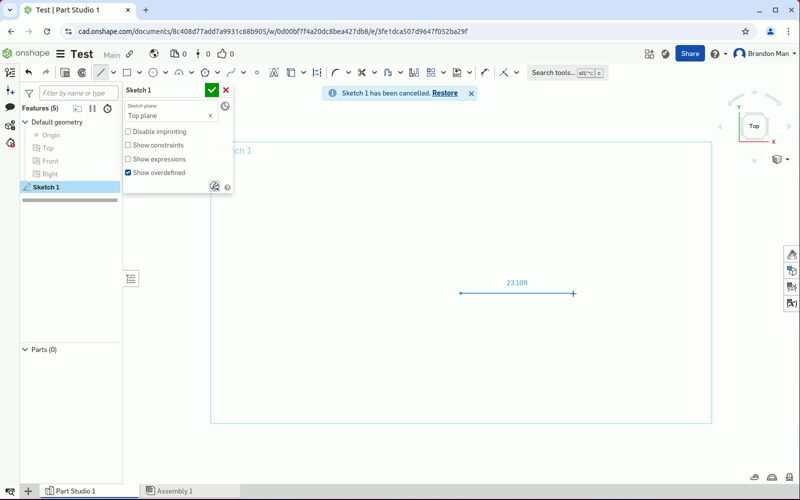
key_up(shift)
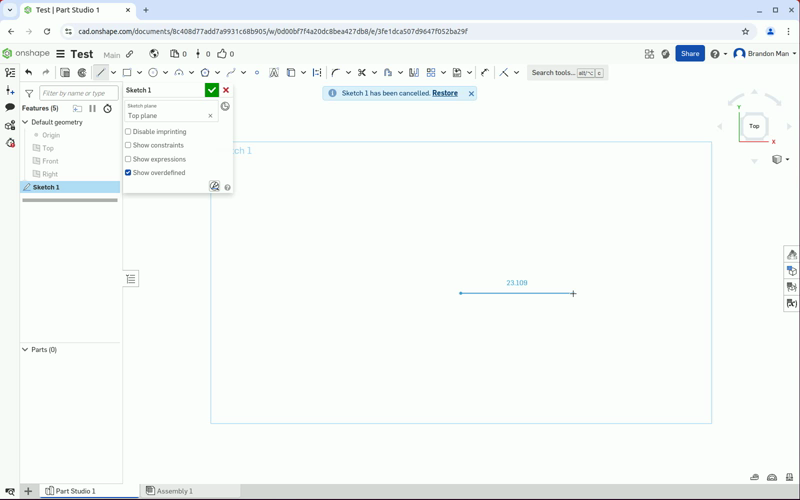
key_down(shift)
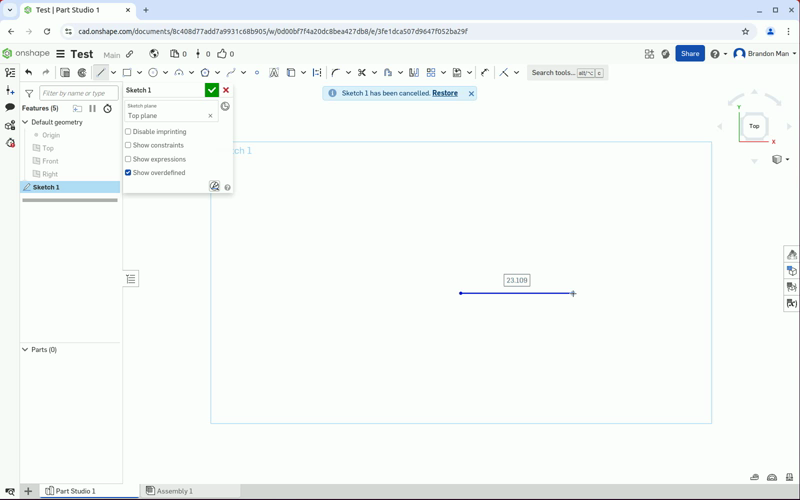
mouse_move(589, 293)
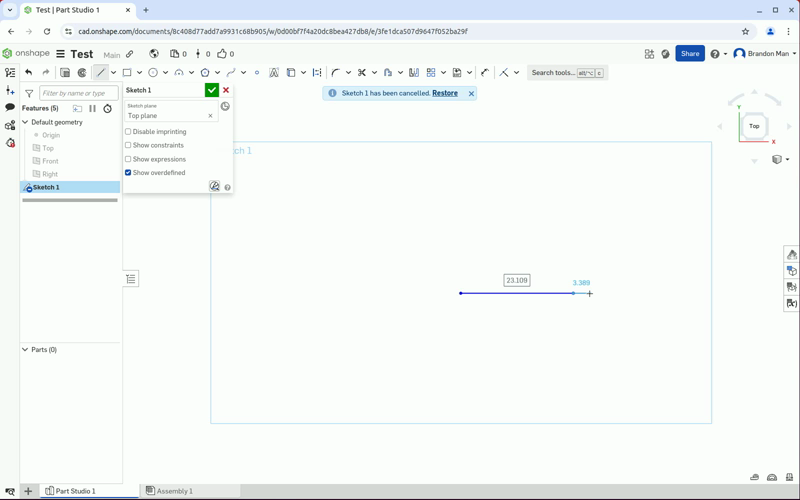
mouse_move(573, 282)
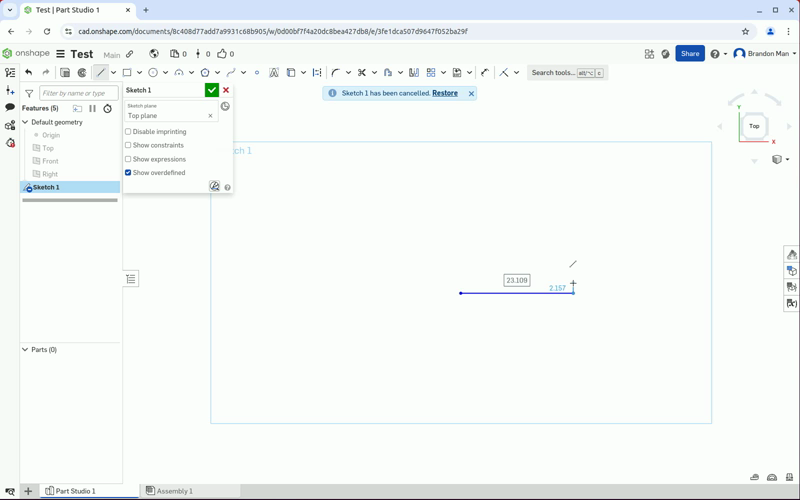
click(573, 282)
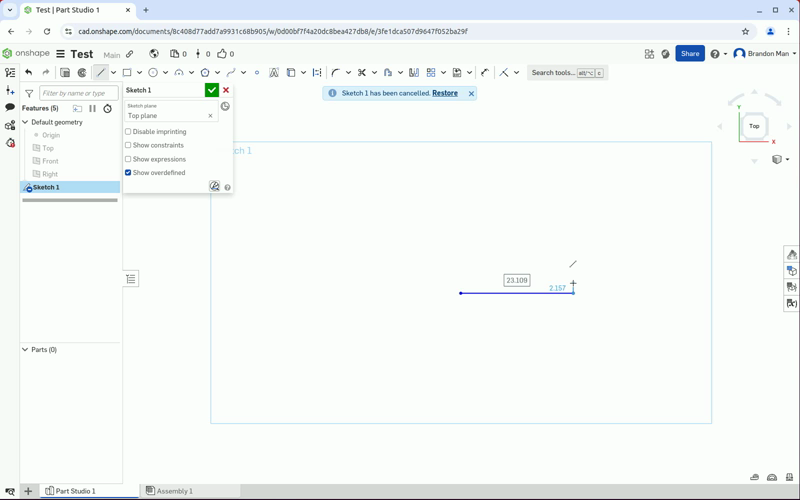
key_up(shift)
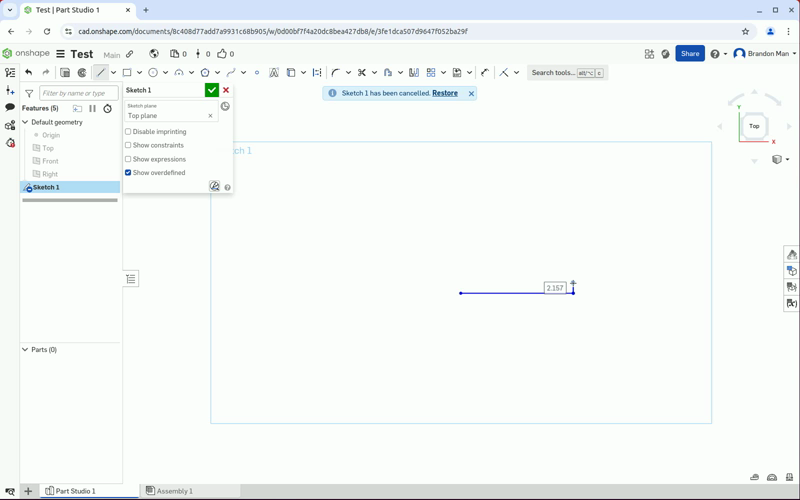
key_down(shift)
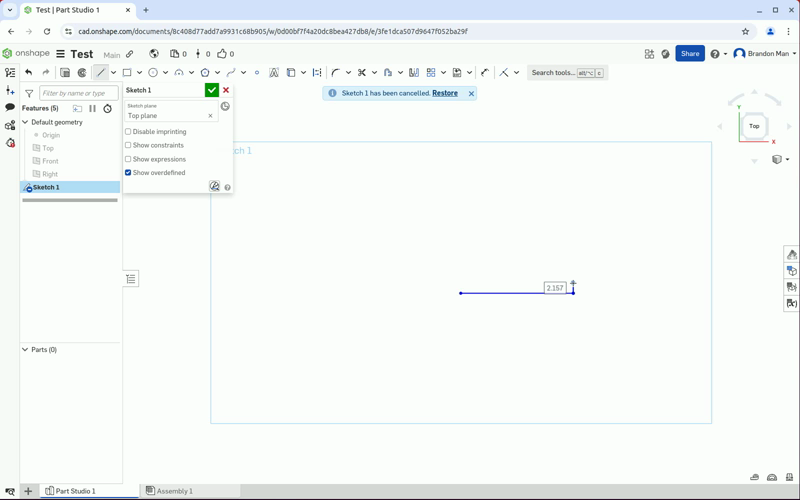
mouse_move(460, 282)
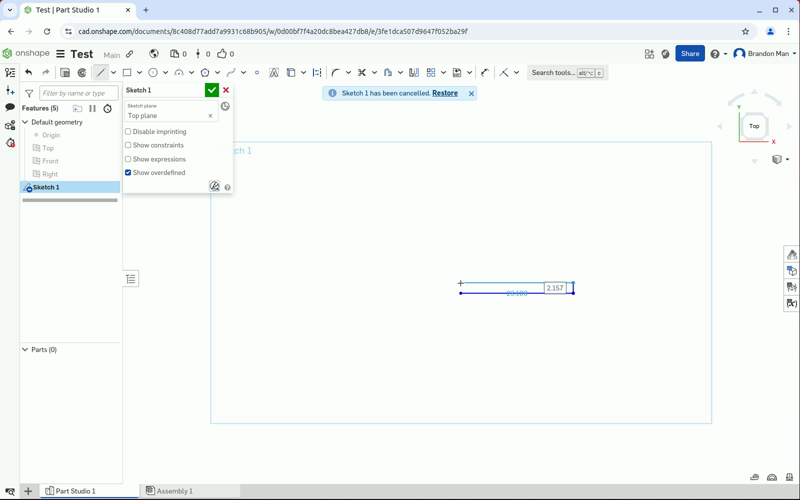
click(460, 282)
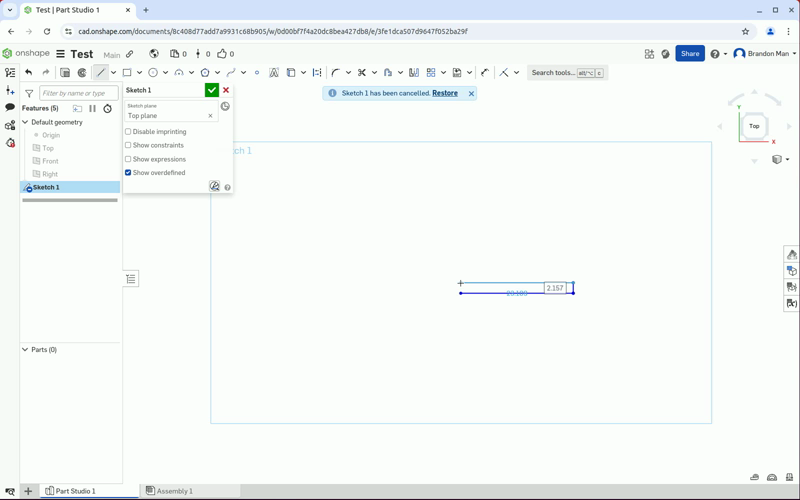
key_up(shift)
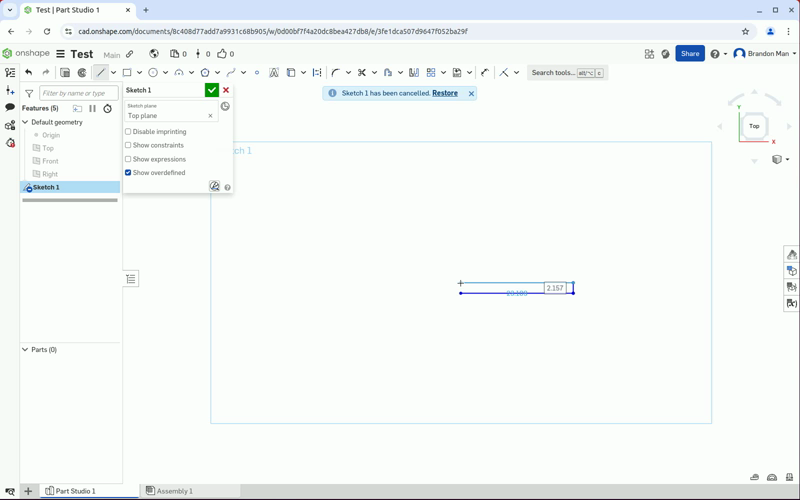
mouse_move(490, 282)
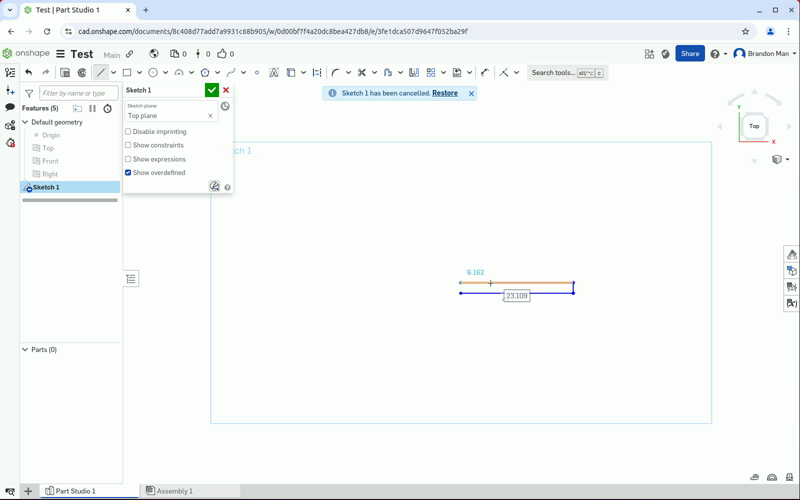
key_down(shift)
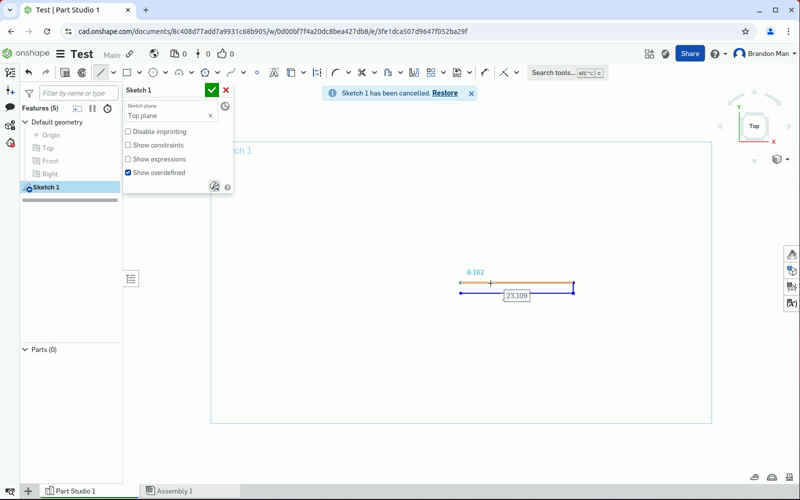
mouse_move(460, 293)
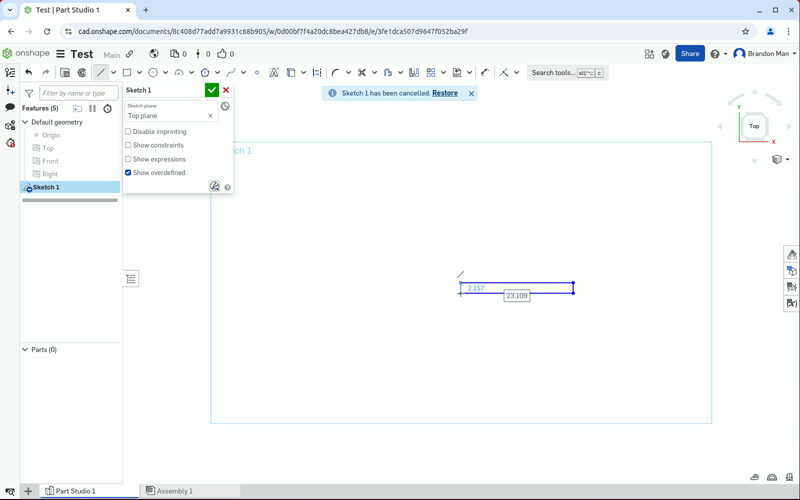
key_up(shift)
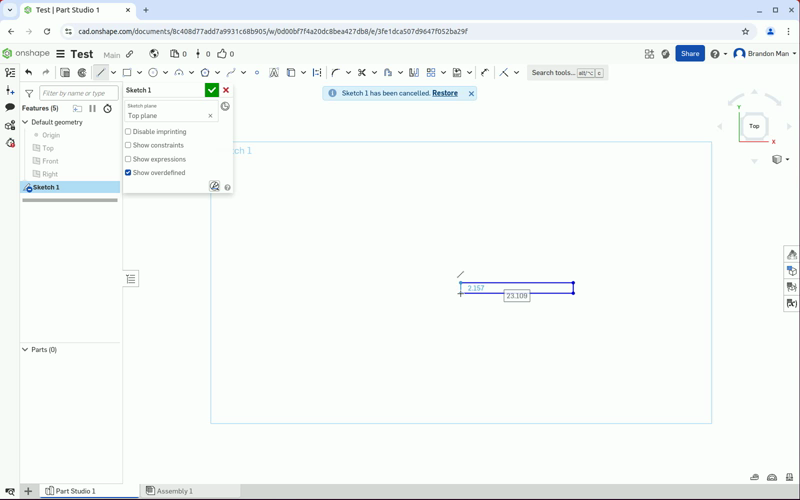
click(460, 293)
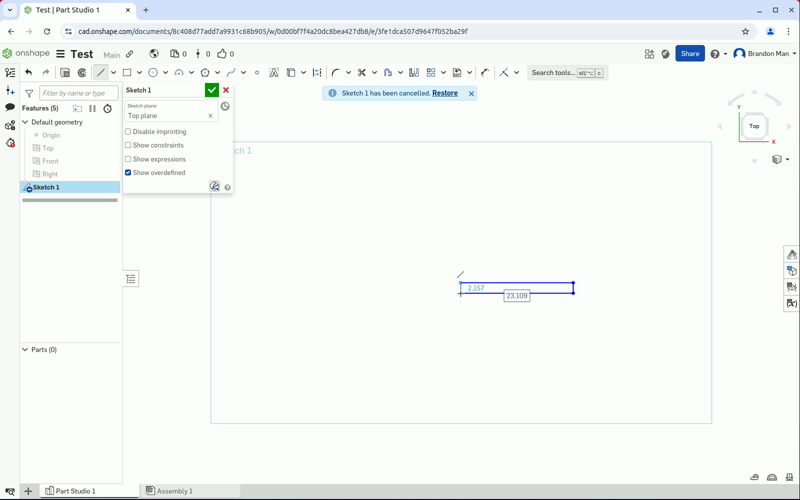
key(esc)
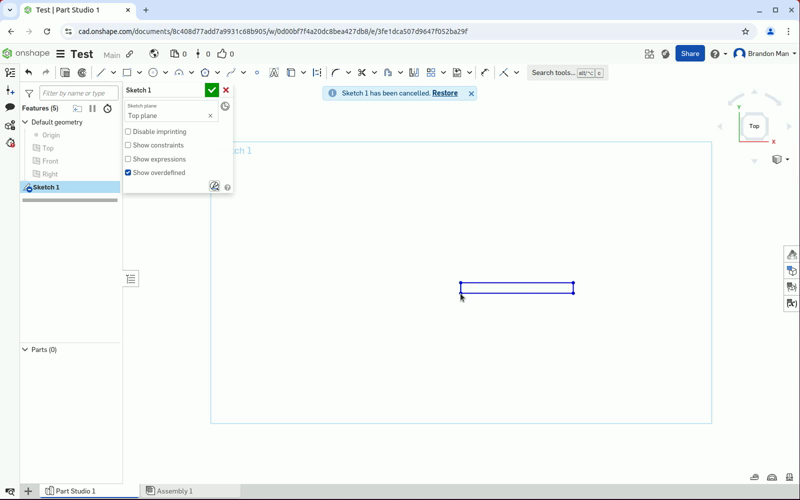
mouse_move(567, 288)
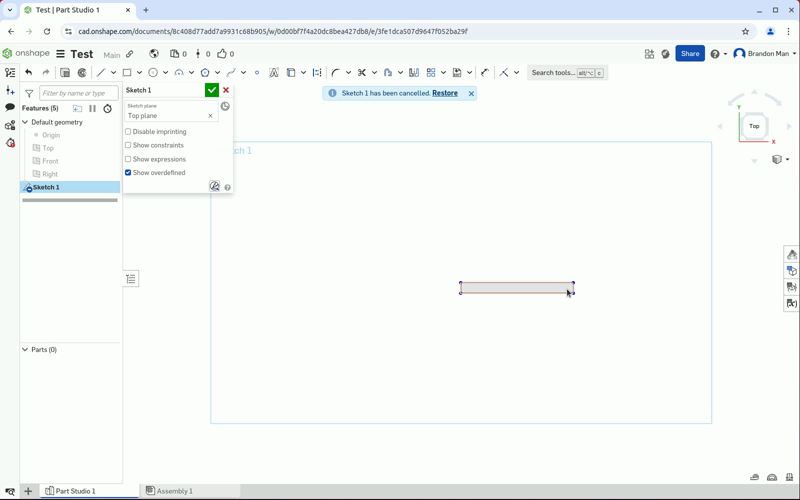
scroll(6)
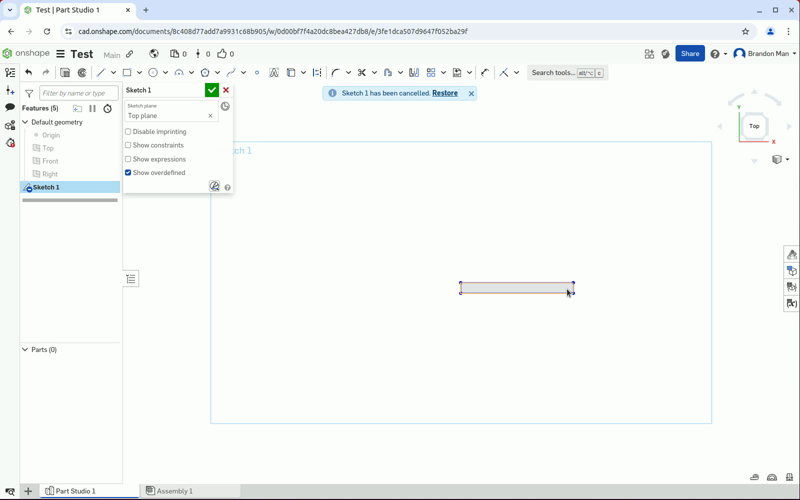
scroll(6)
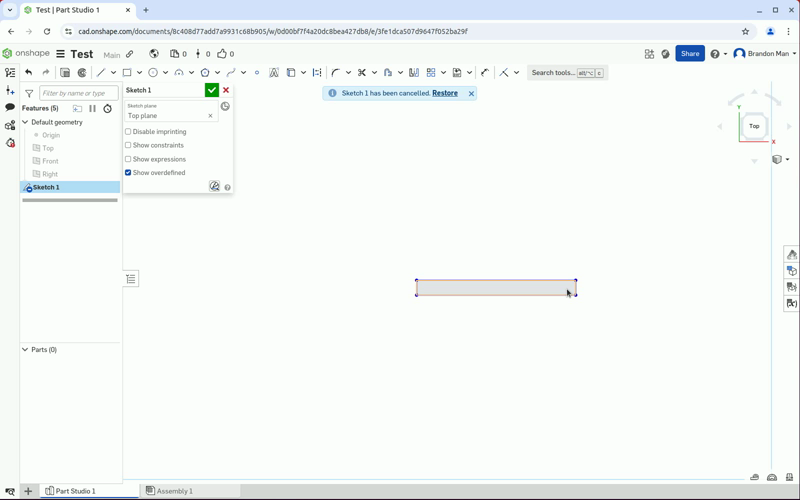
scroll(6)
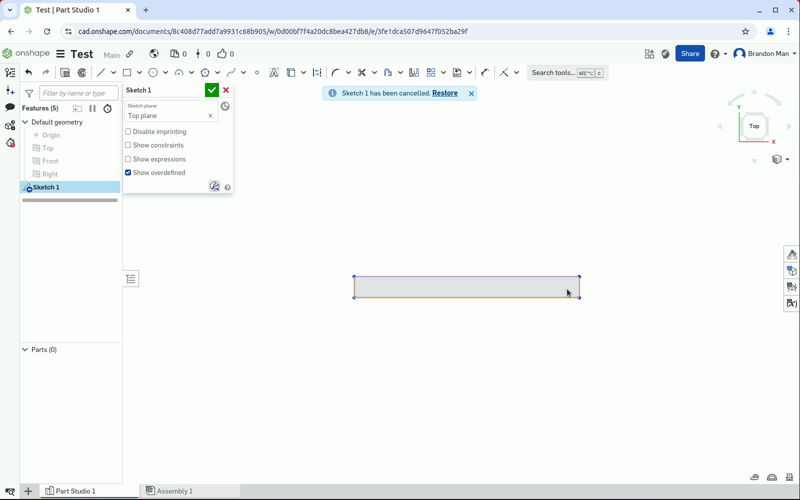
scroll(6)
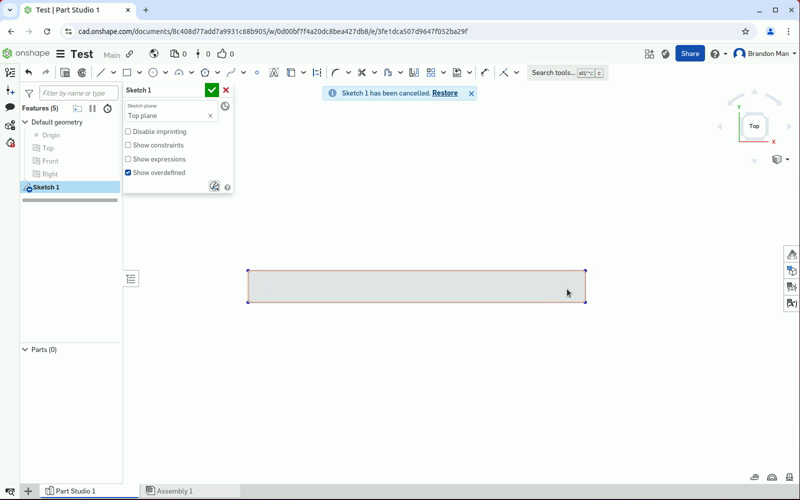
scroll(6)
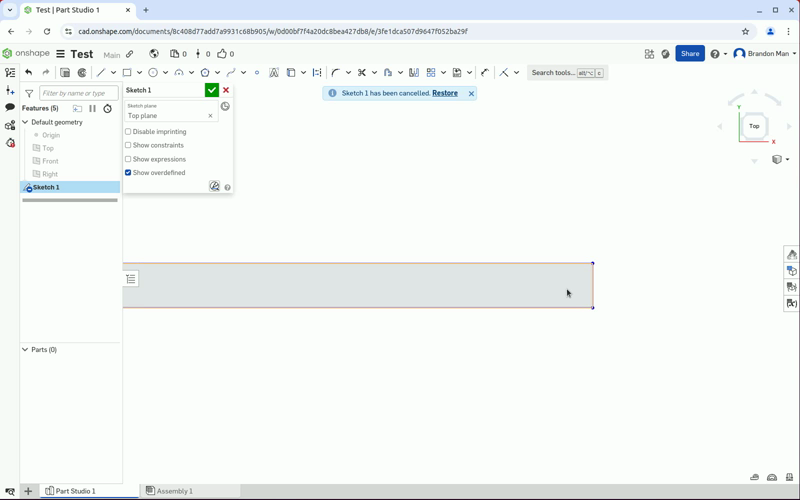
scroll(6)
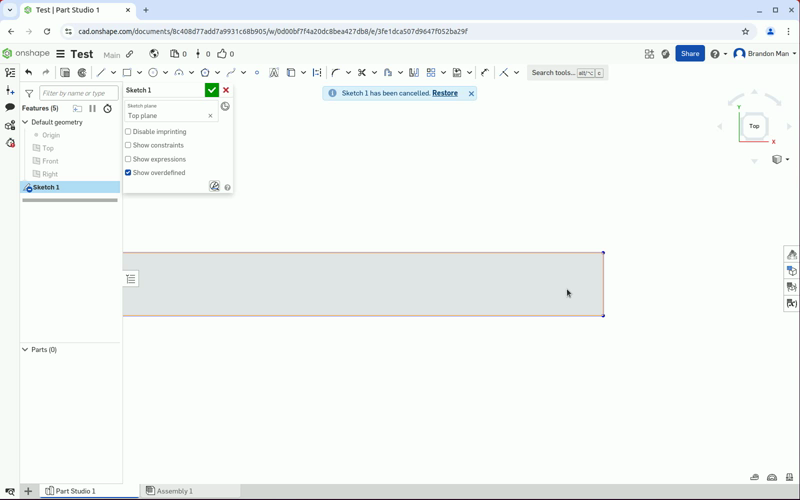
scroll(6)
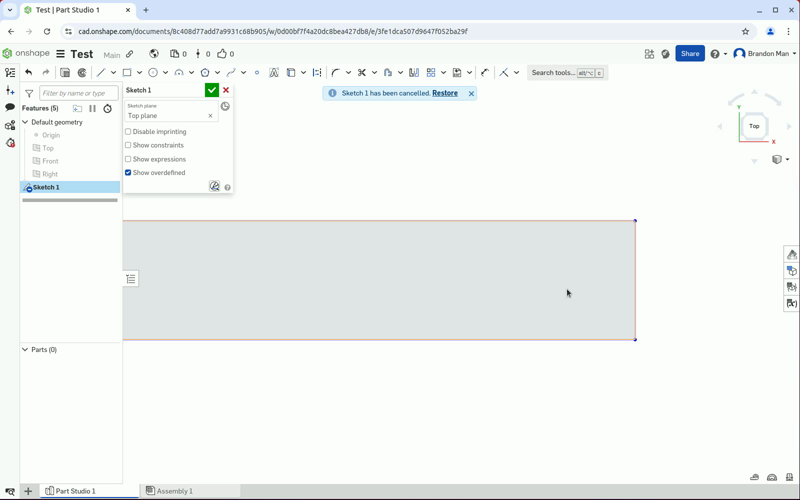
click(567, 288)
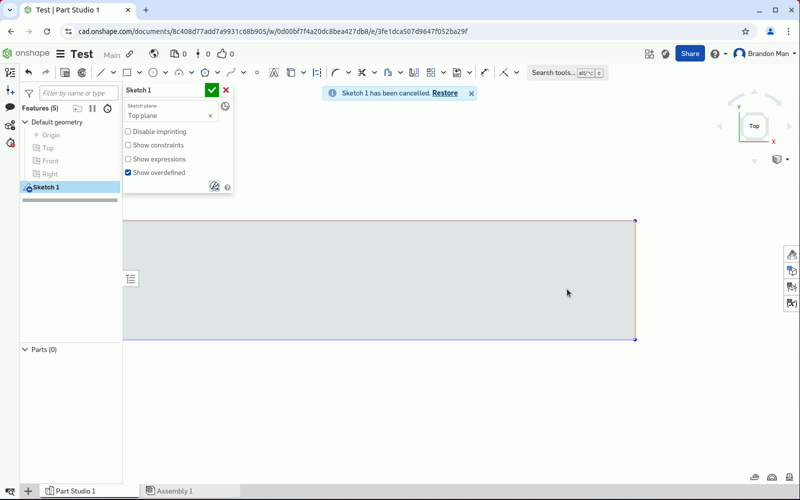
scroll(-6)
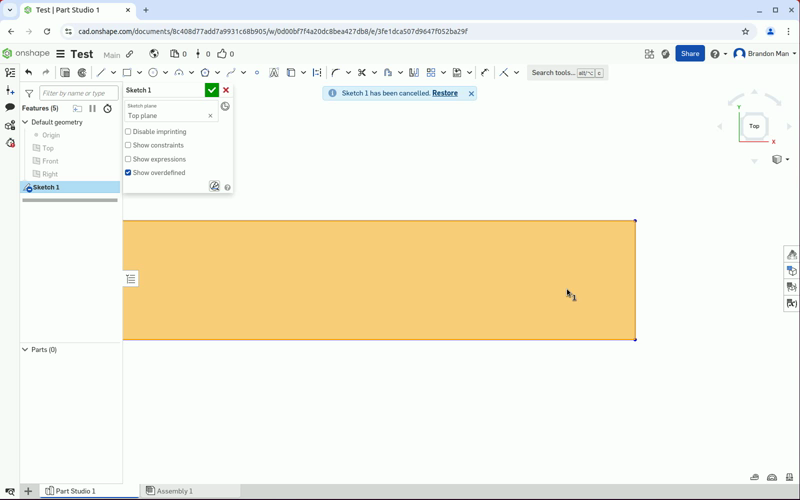
scroll(-6)
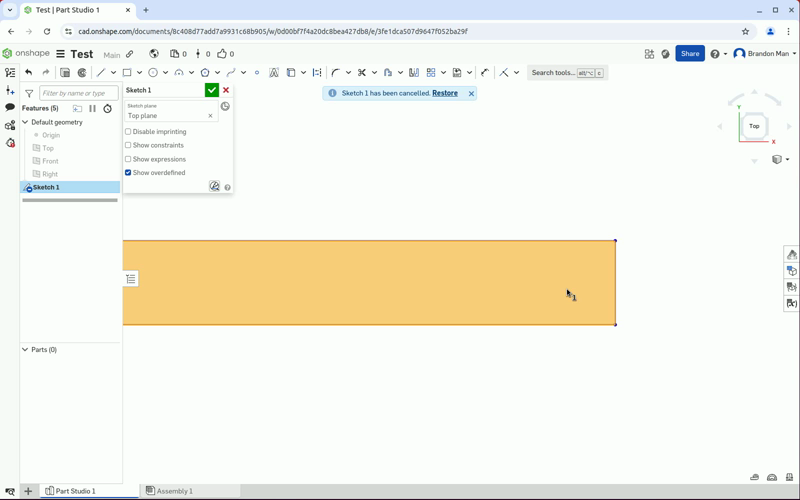
scroll(-6)
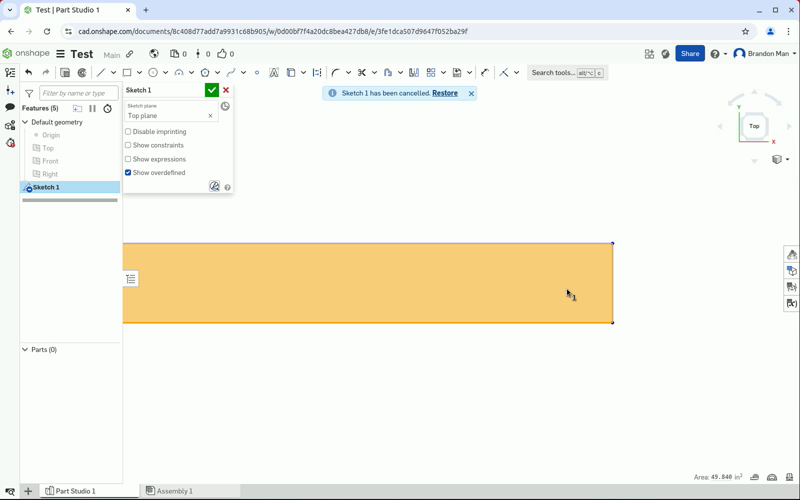
scroll(-6)
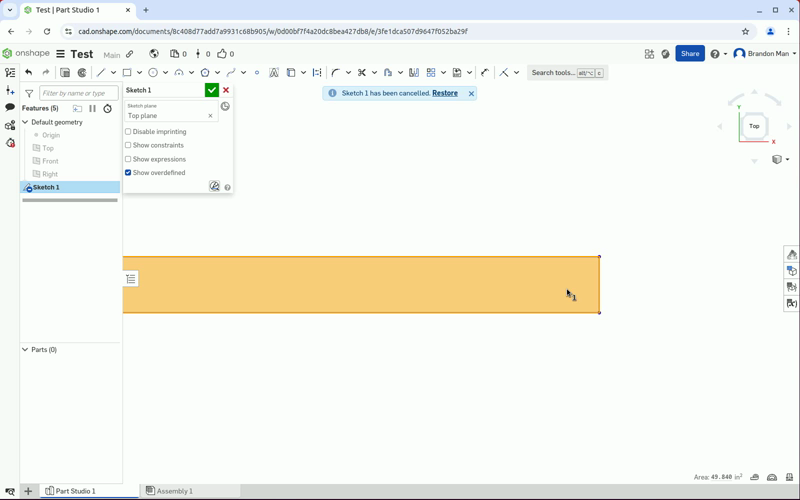
scroll(-6)
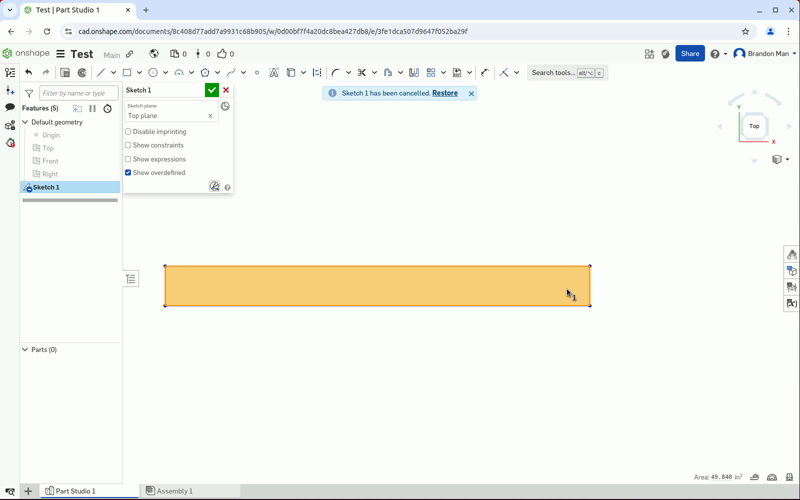
scroll(-6)
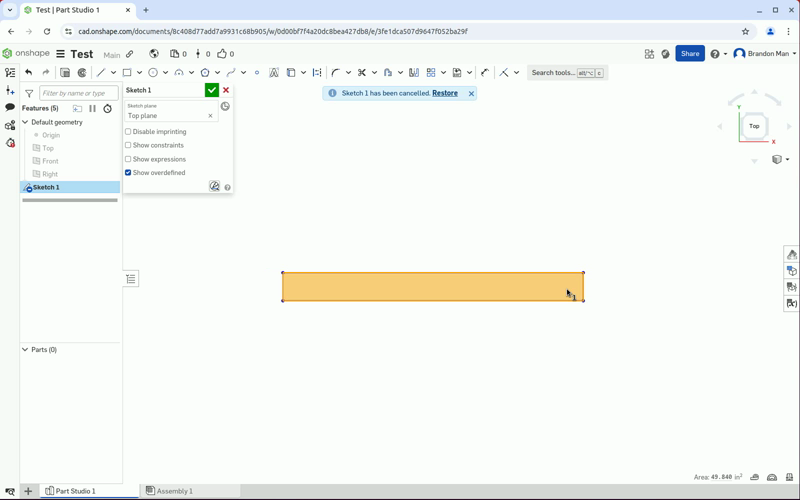
scroll(-6)
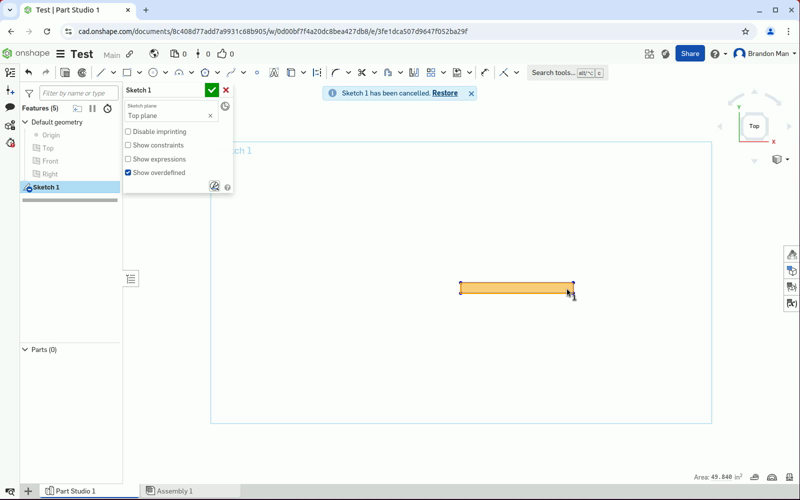
mouse_move(73, 352)
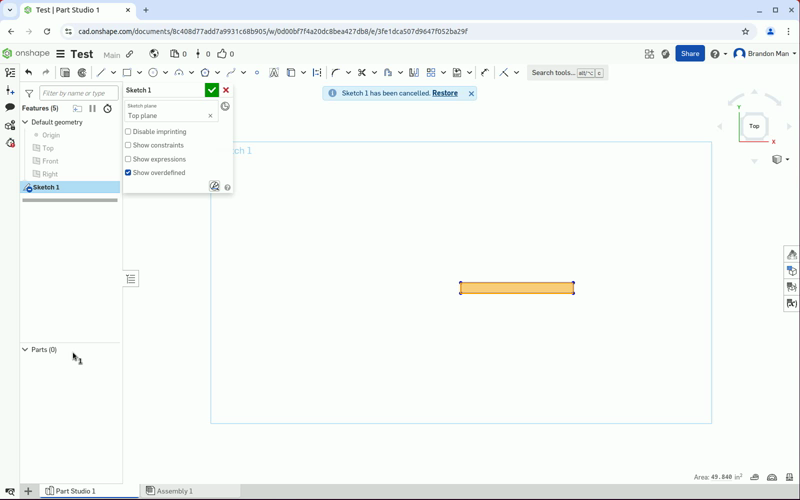
key(shift+y)
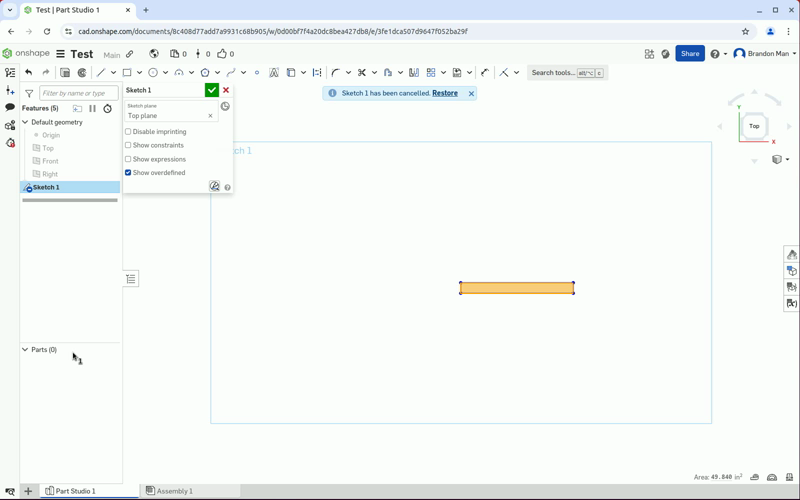
key(shift+e)
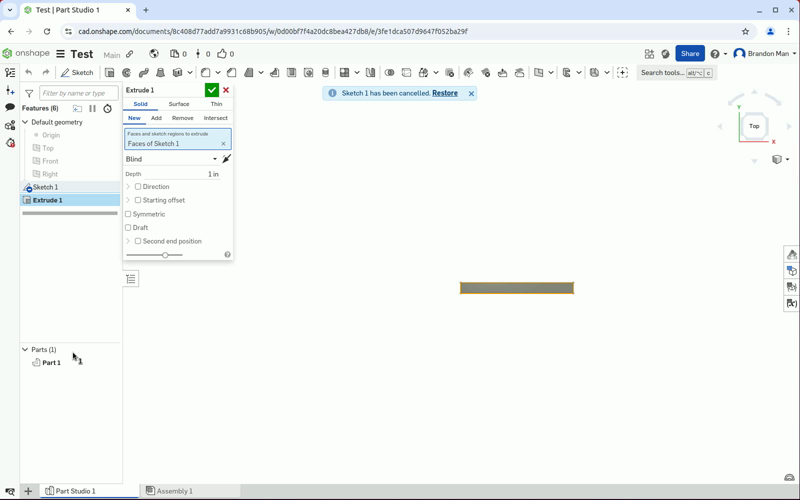
mouse_move(143, 106)
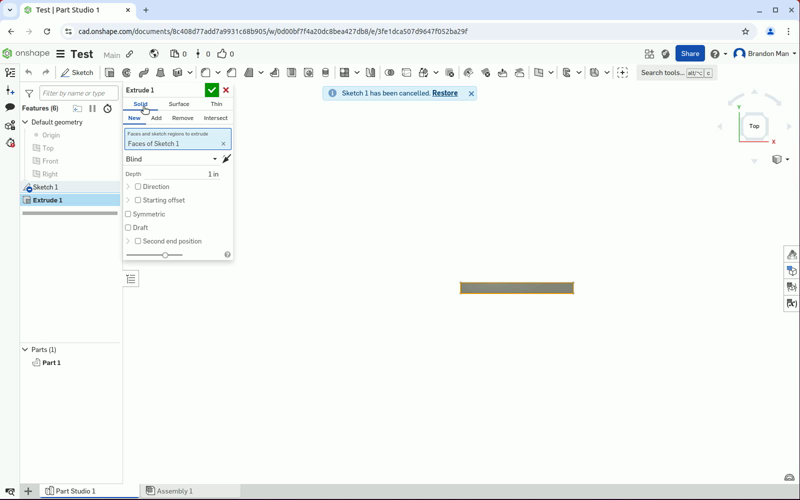
click(143, 106)
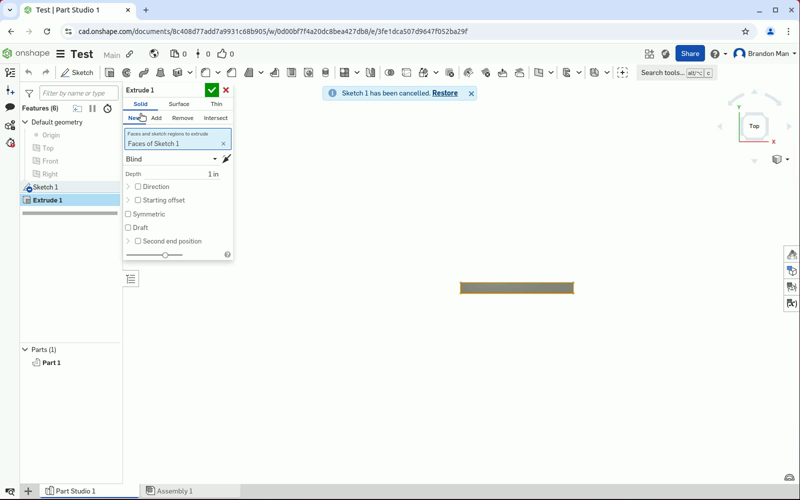
mouse_move(137, 120)
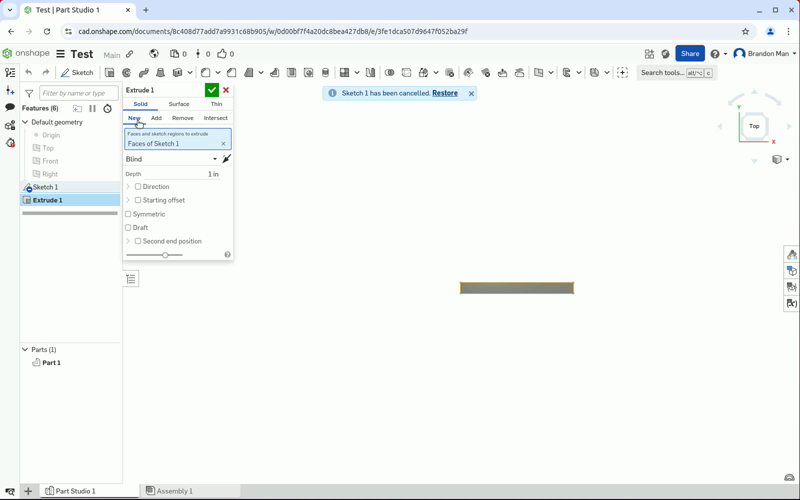
click(137, 120)
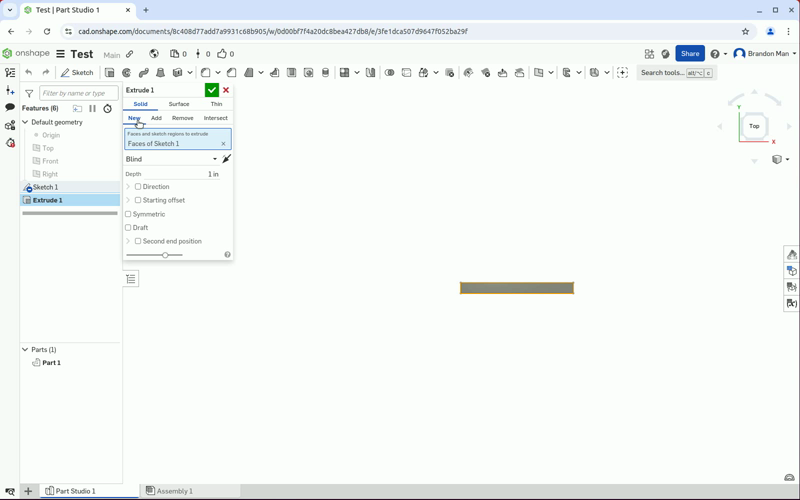
key(tab, 4)
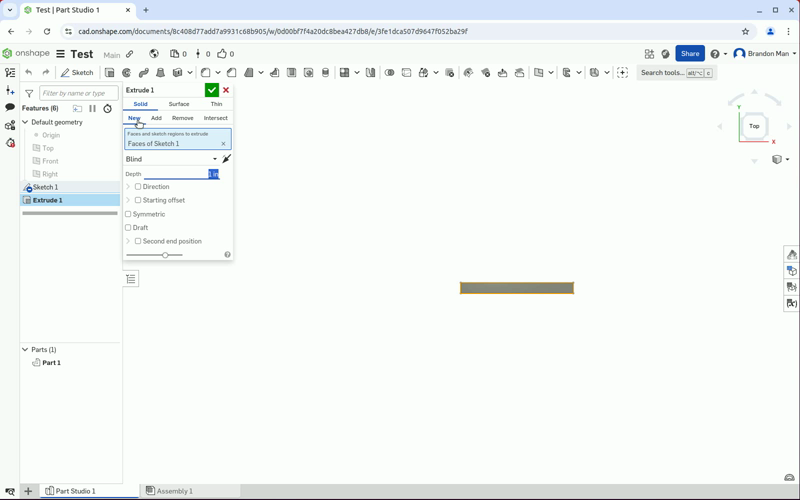
text(10.591)
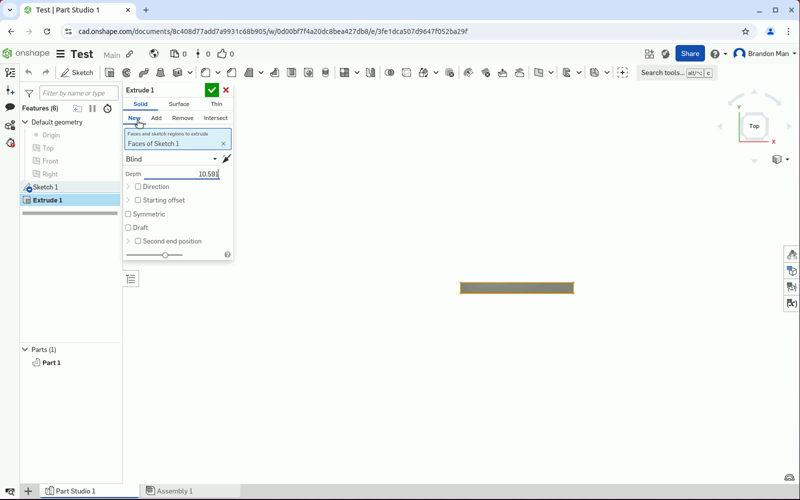
key(enter)
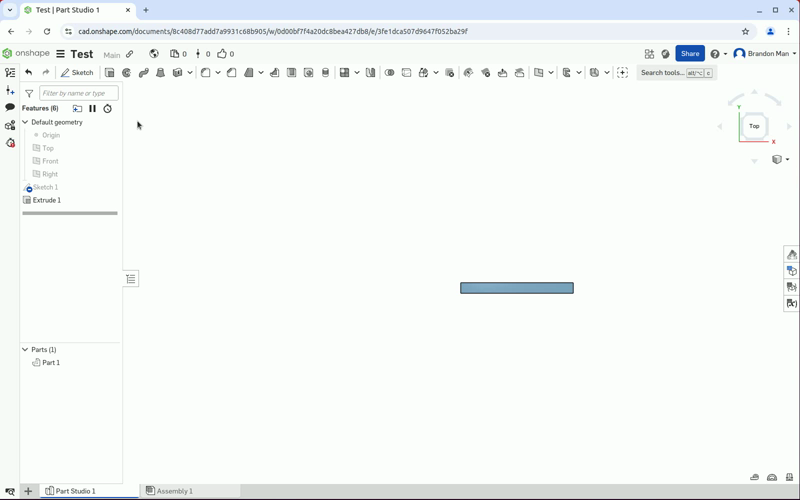
key(shift+h)
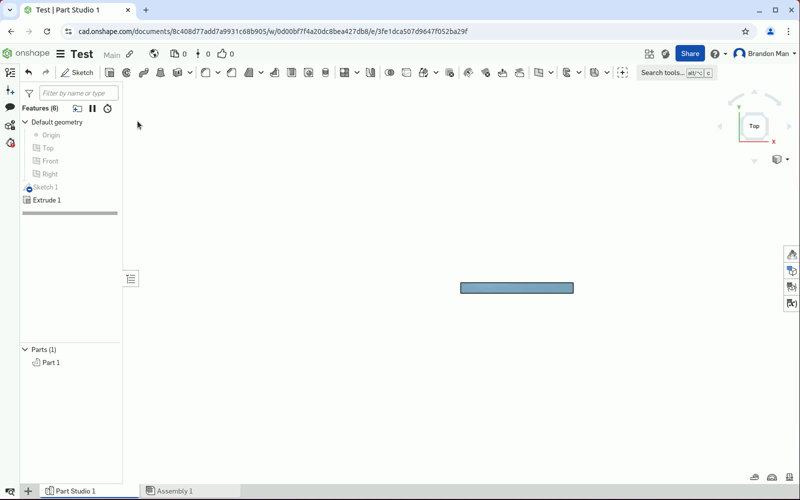
key(shift+h)
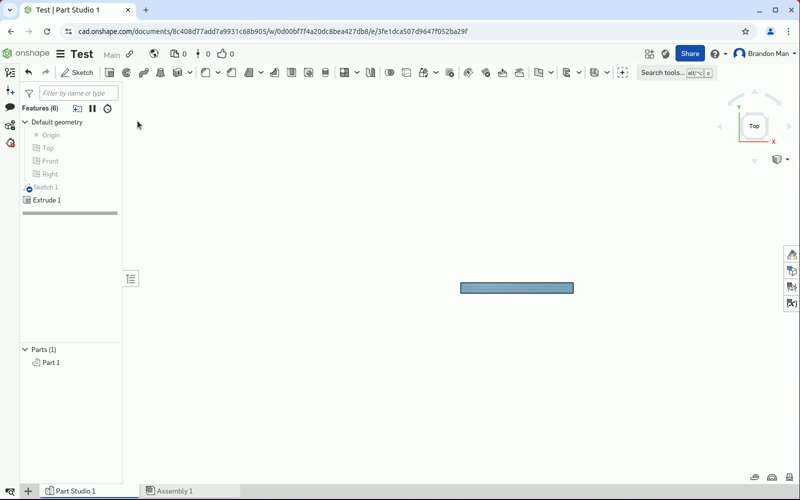
mouse_move(73, 189)
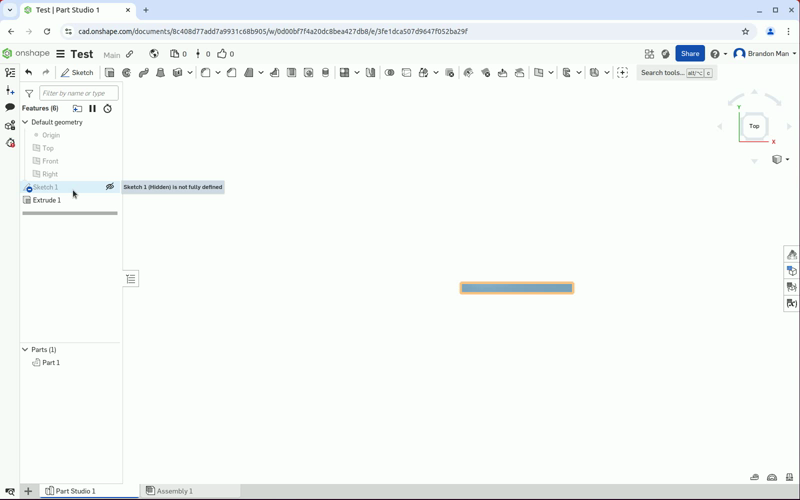
click(73, 189)
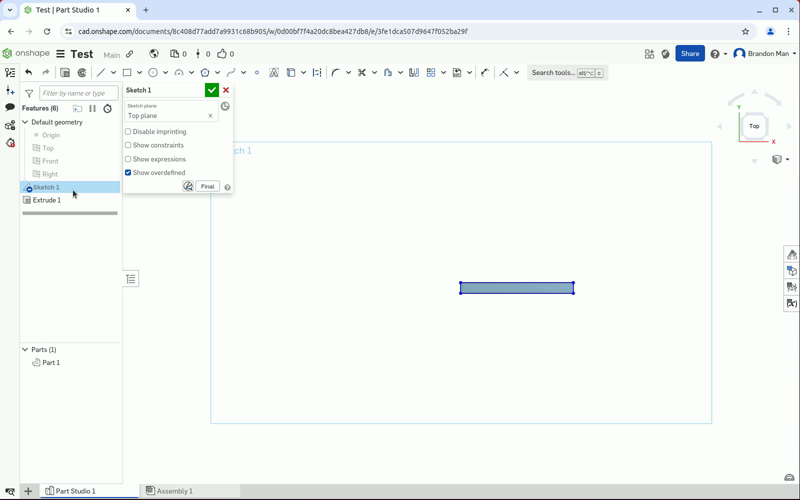
mouse_move(229, 92)
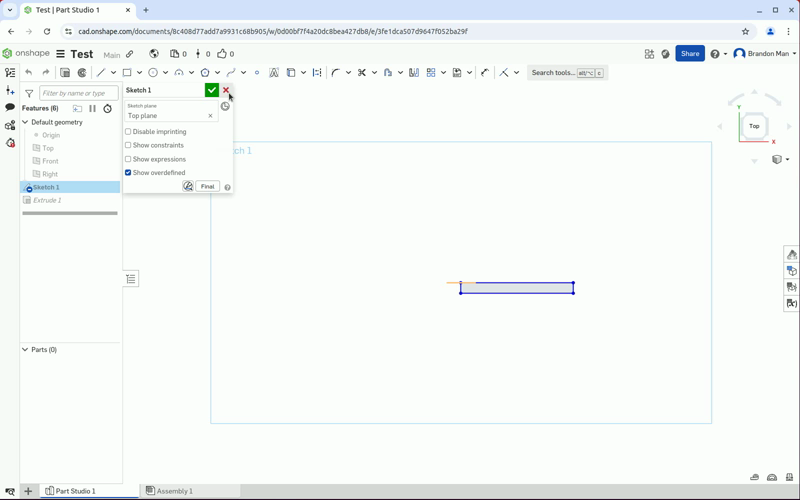
click(229, 92)
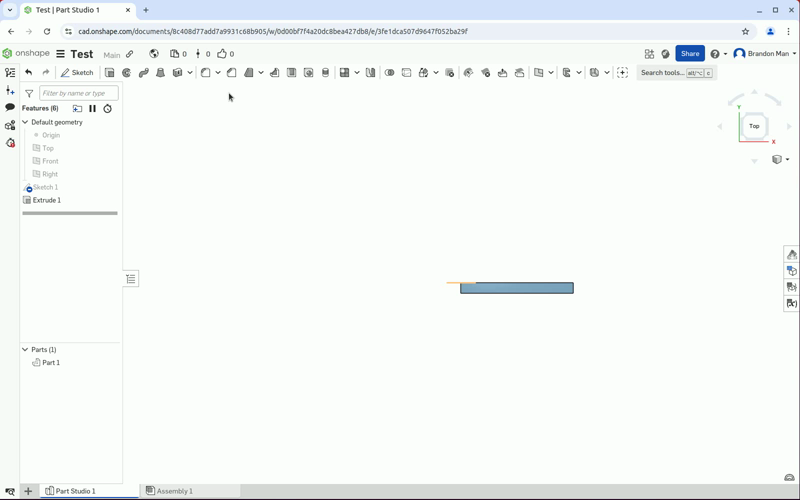
mouse_move(73, 352)
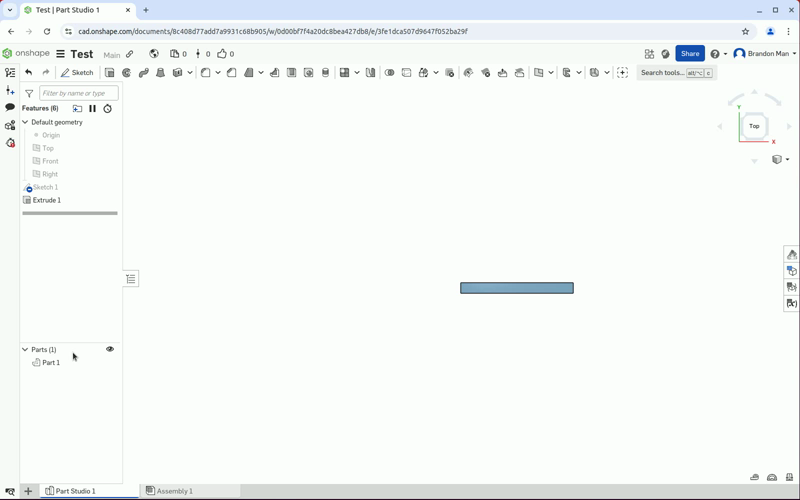
key(y)
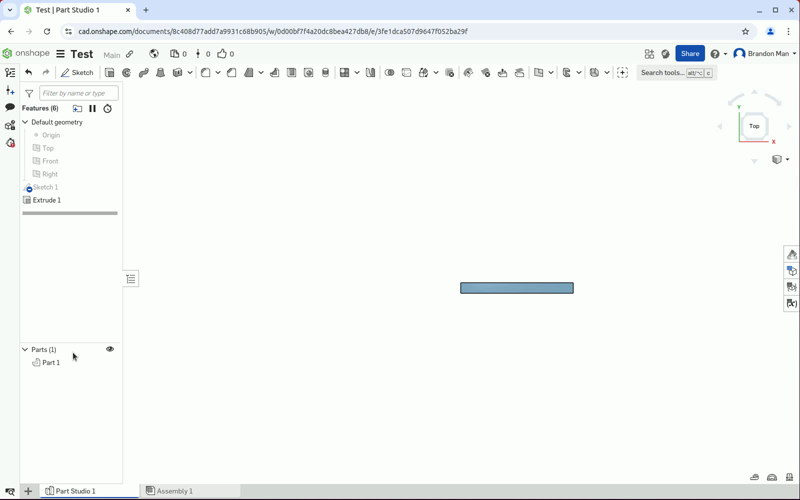
key(shift+p)
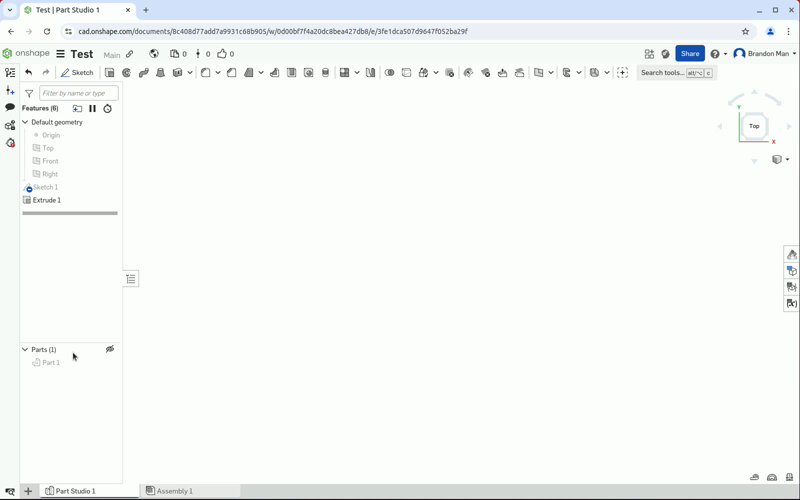
key(space)
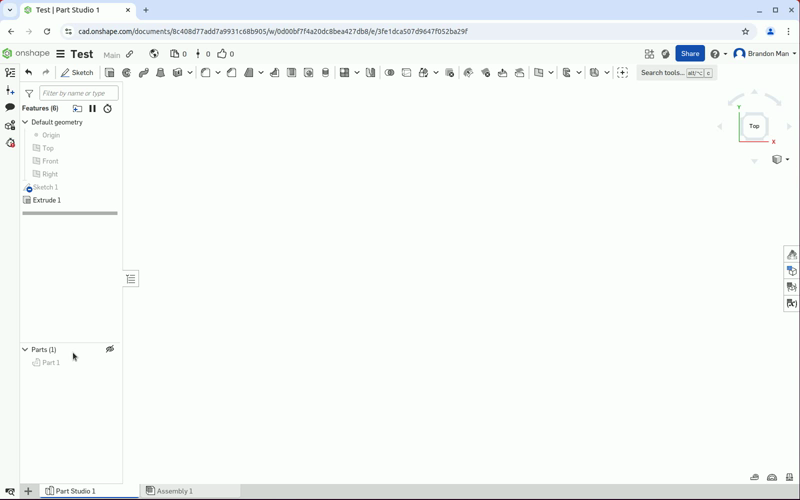
key_down(shift)
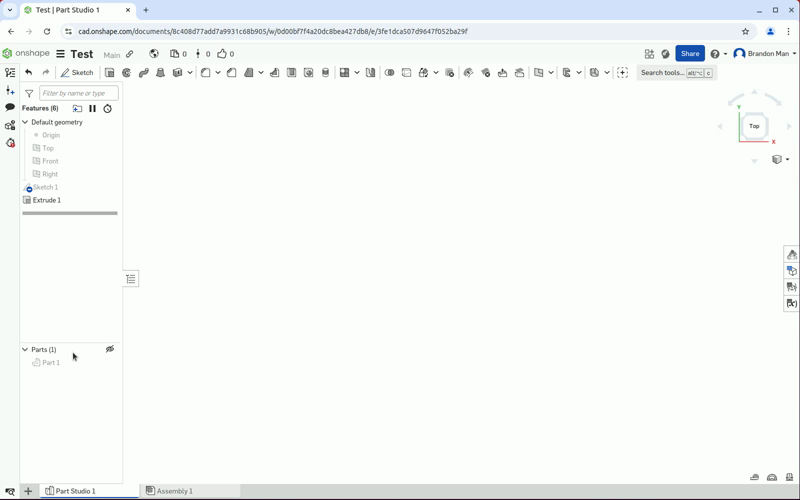
key(up)
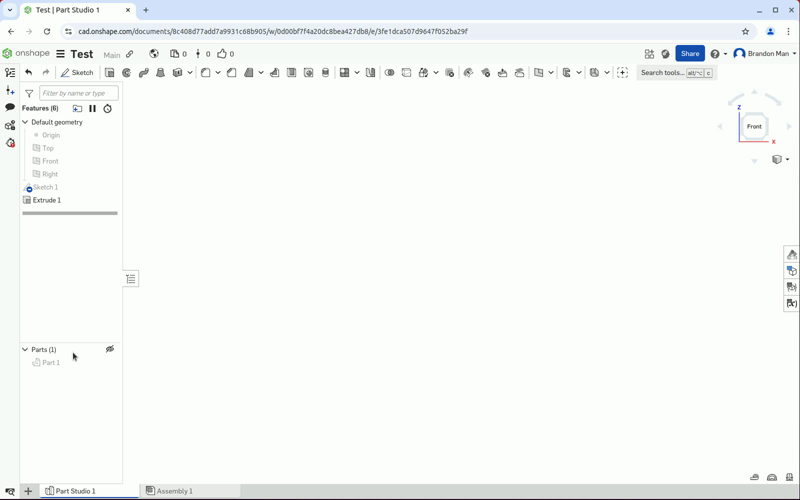
key_up(shift)
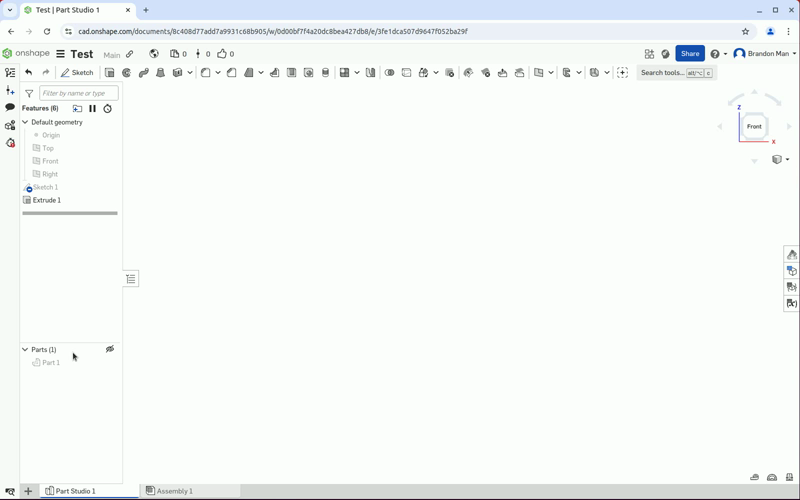
key(space)
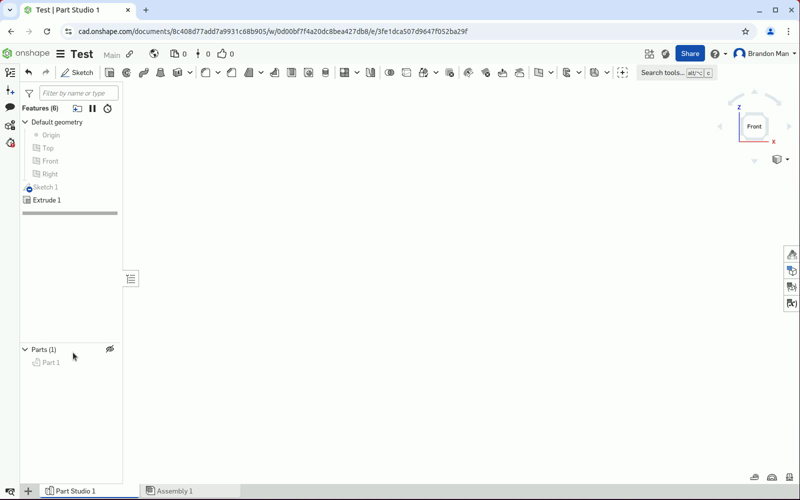
key_down(shift)
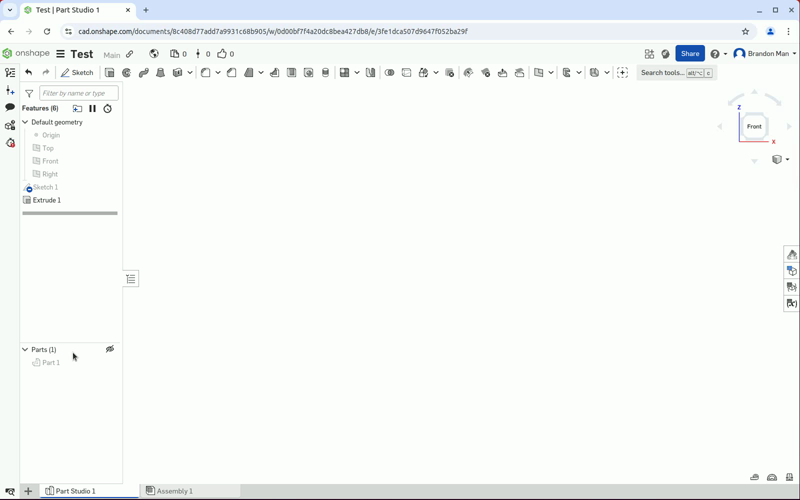
key(left)
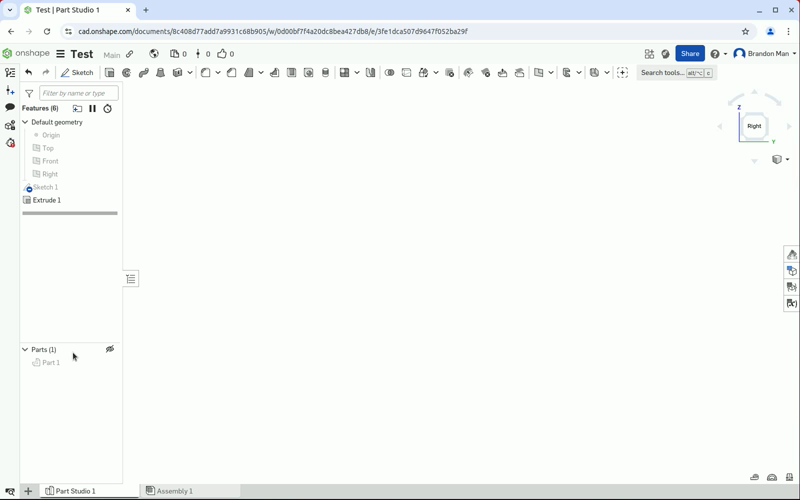
key_up(shift)
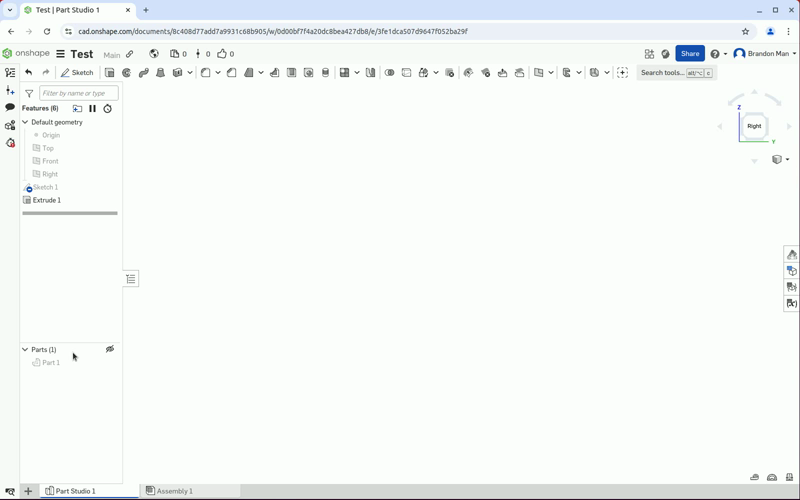
mouse_move(73, 352)
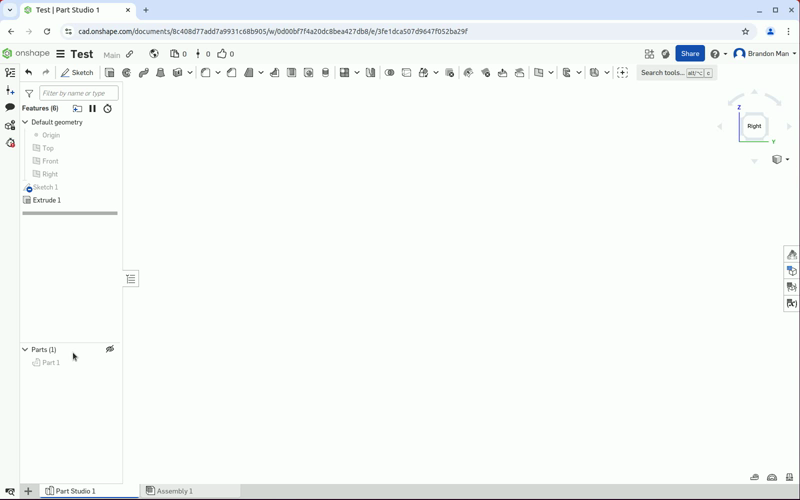
key(shift+y)
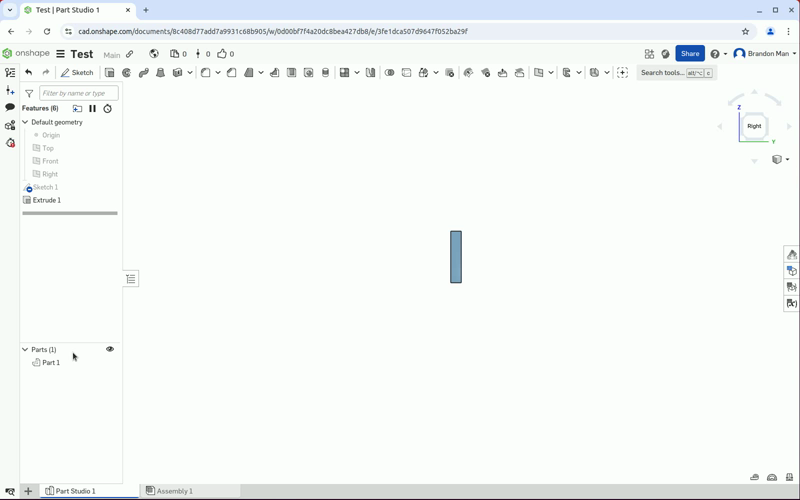
mouse_move(541, 75)
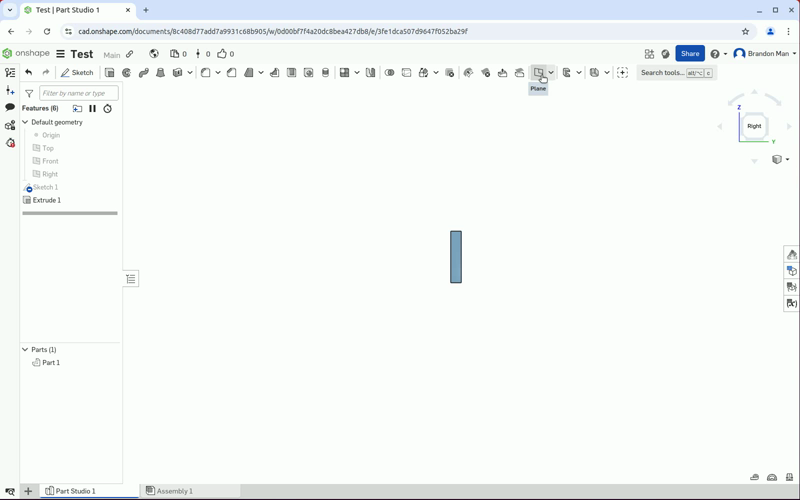
click(541, 75)
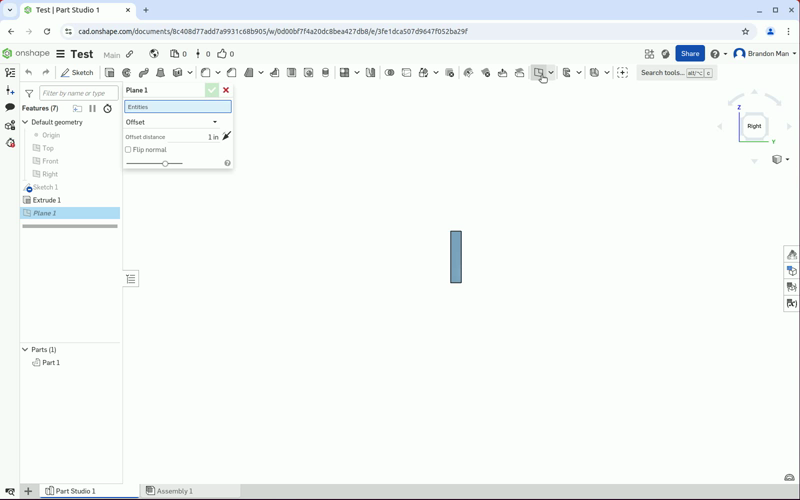
mouse_move(73, 176)
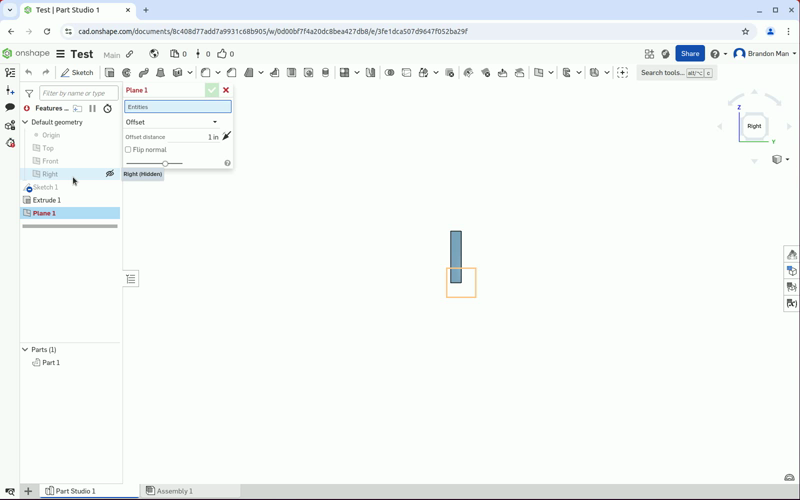
click(73, 176)
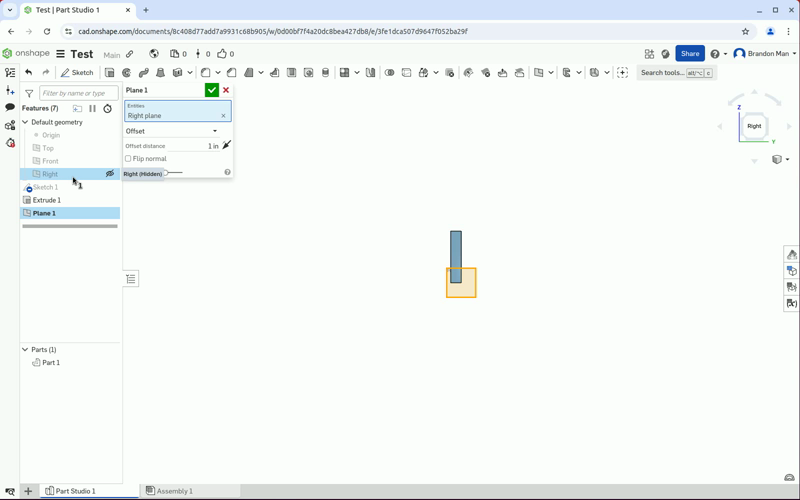
key(tab, 2)
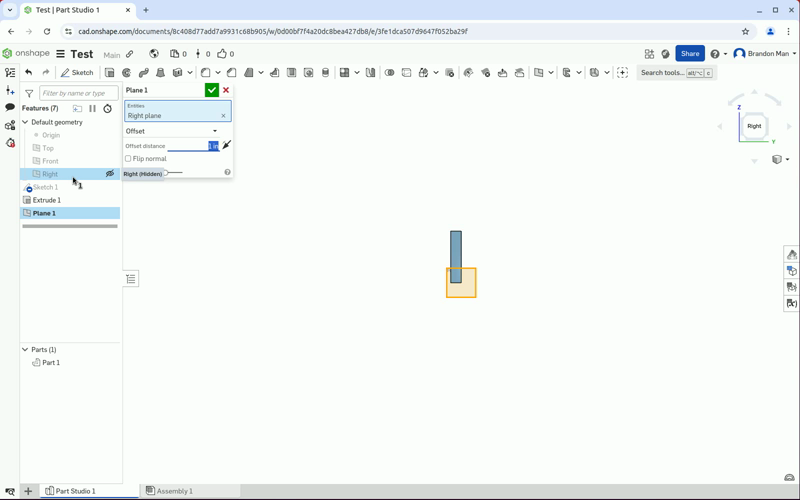
text(23.108)
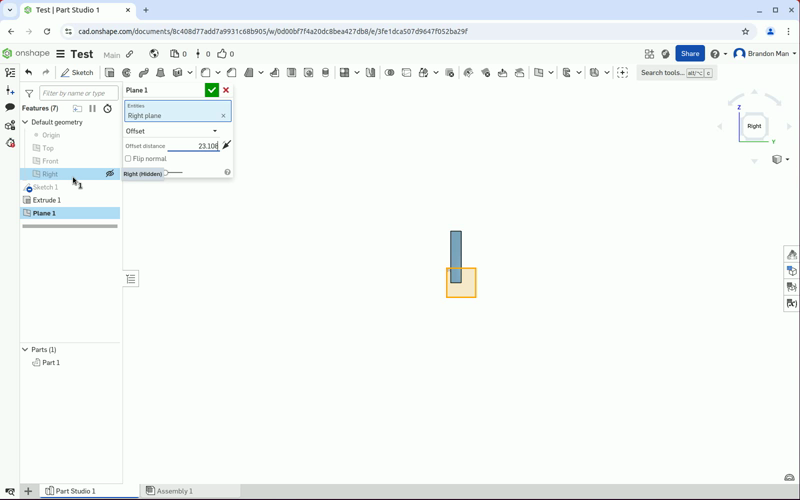
key(enter, 2)
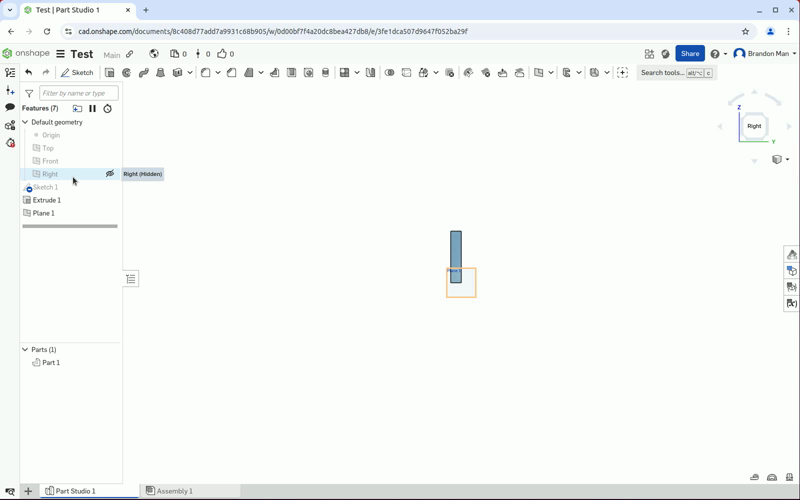
key(shift+s)
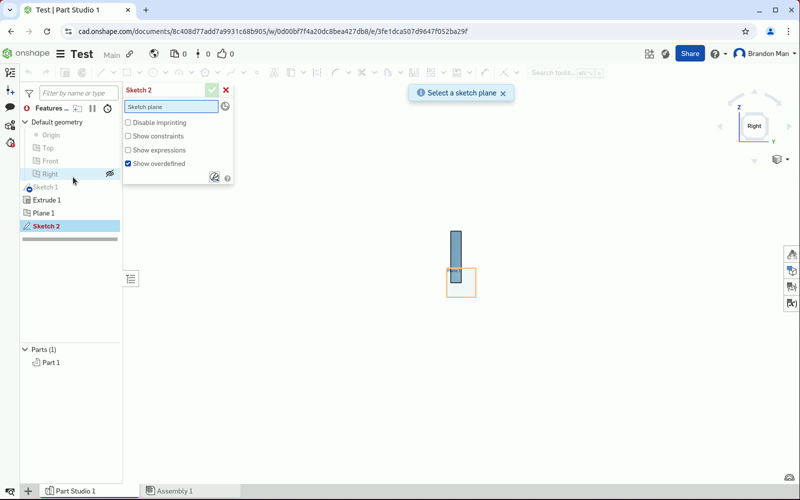
mouse_move(73, 215)
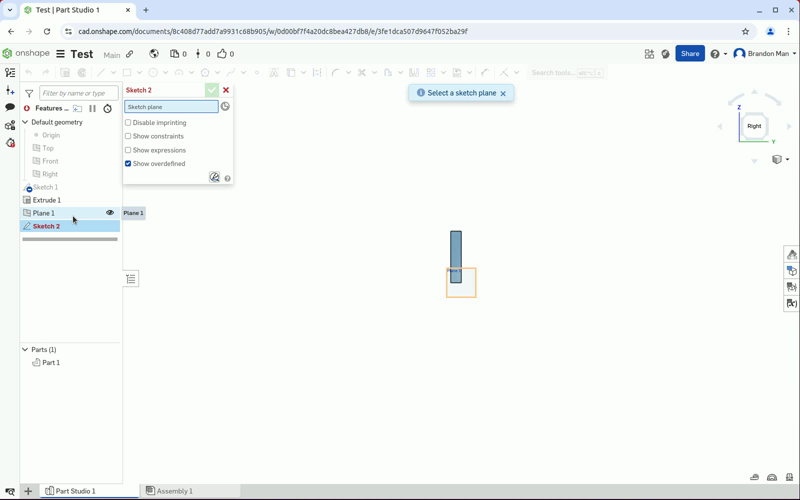
click(73, 215)
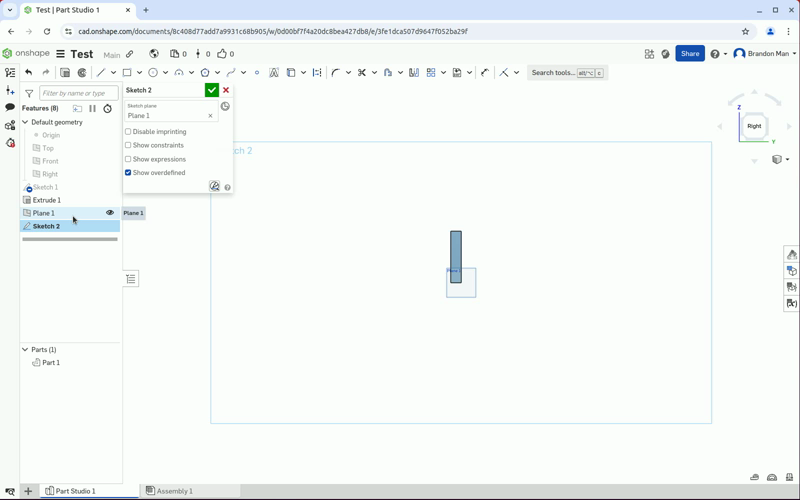
mouse_move(73, 352)
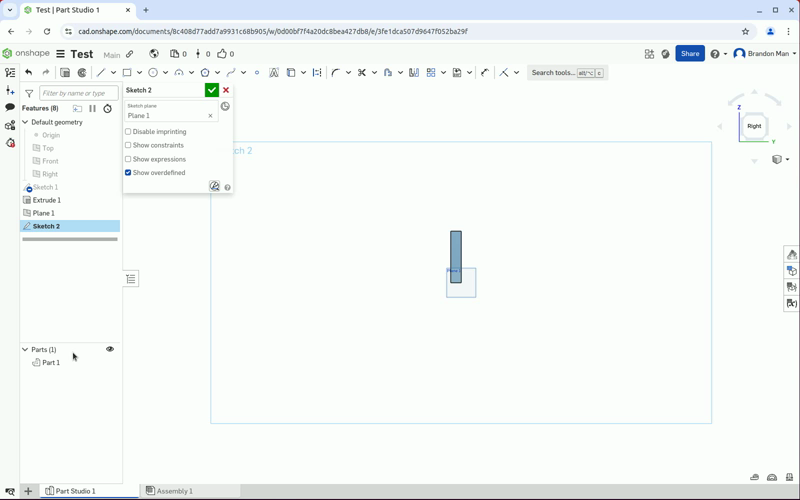
key(y)
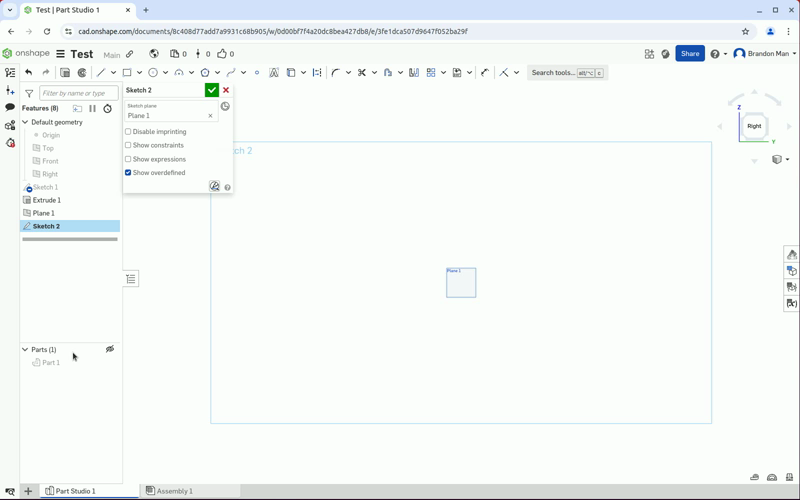
key(c)
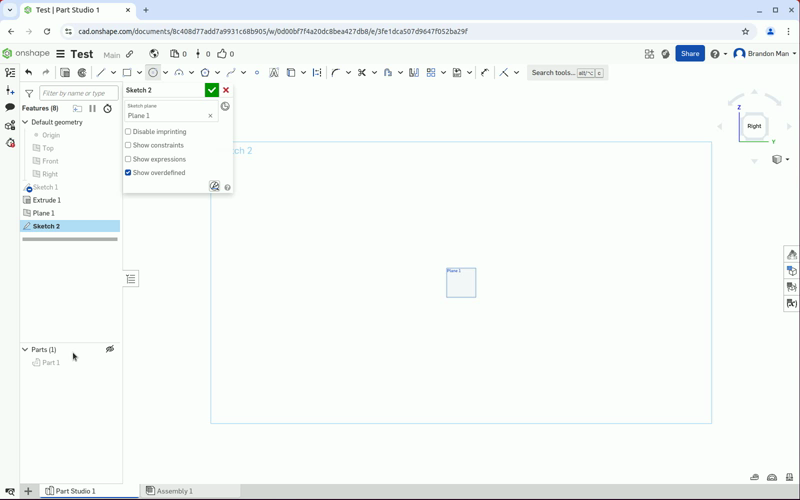
key_down(shift)
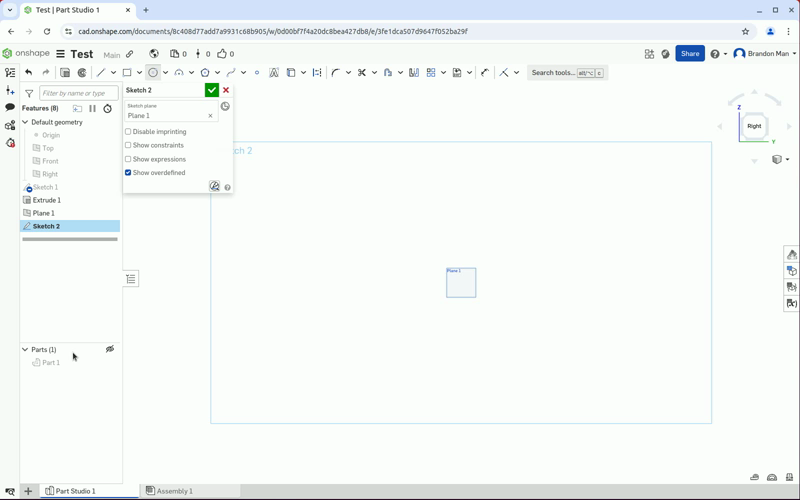
mouse_move(456, 241)
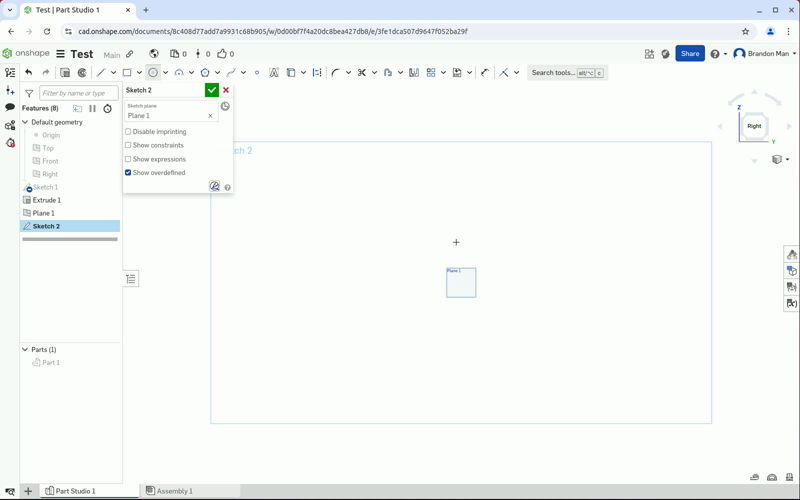
click(456, 241)
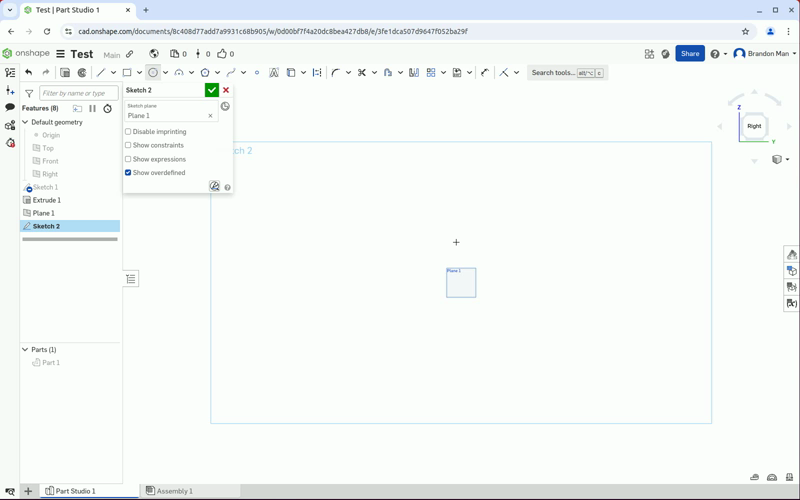
key_up(shift)
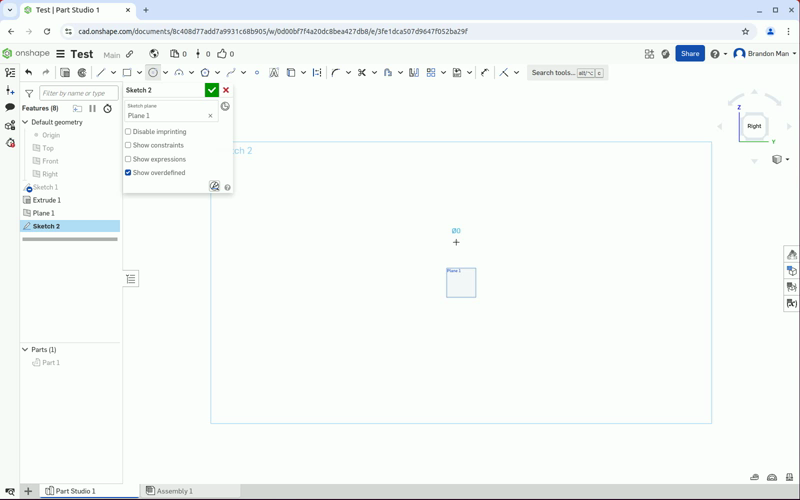
mouse_move(459, 241)
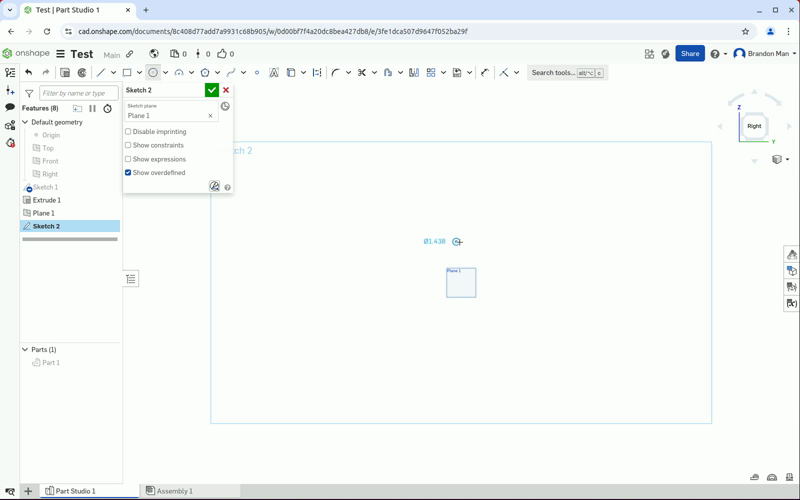
click(459, 241)
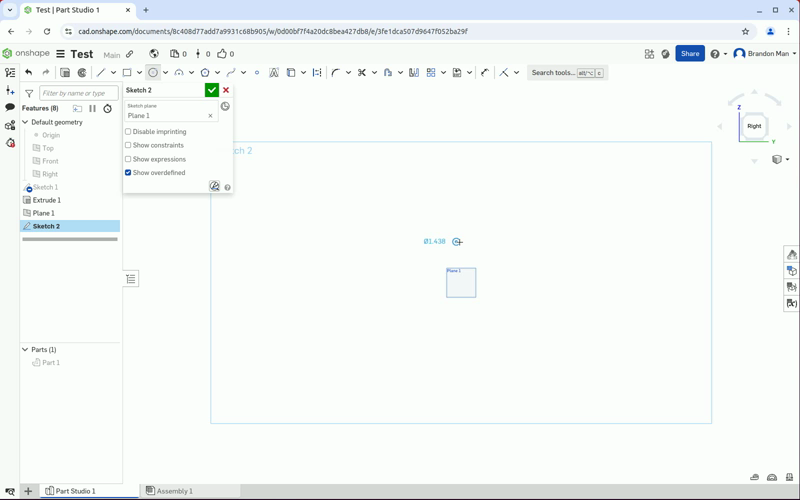
key(esc)
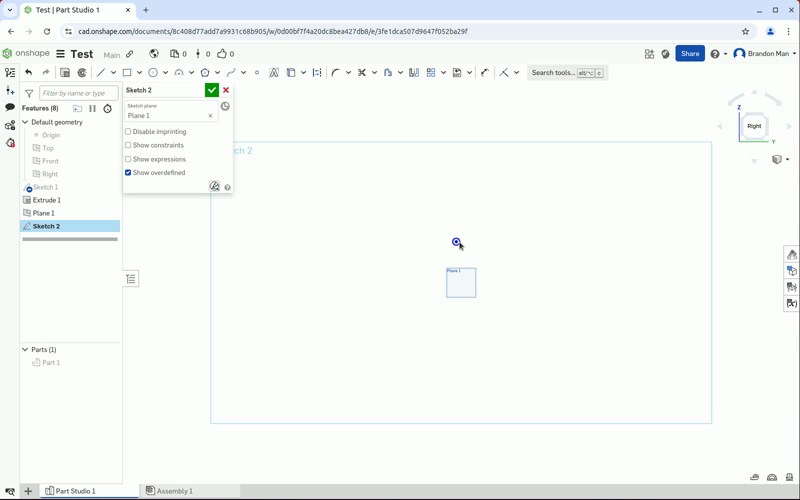
mouse_move(458, 242)
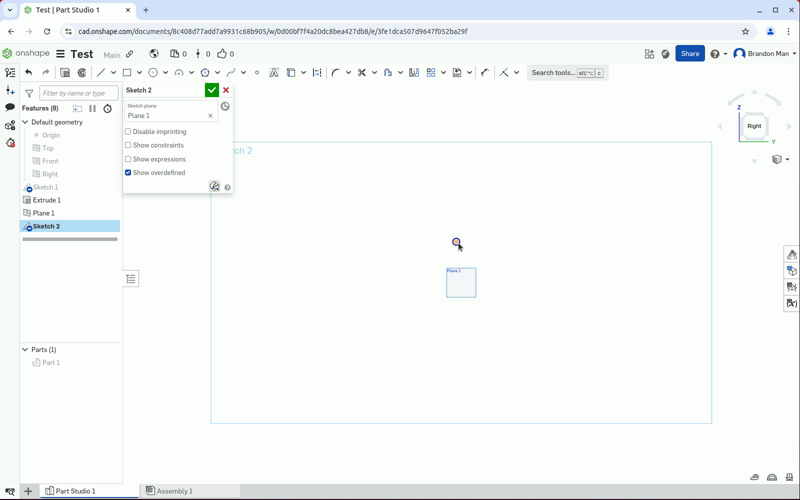
scroll(6)
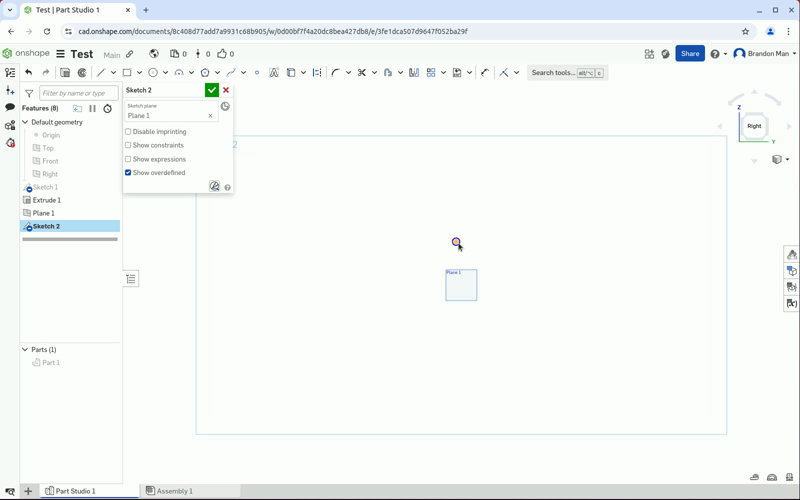
scroll(6)
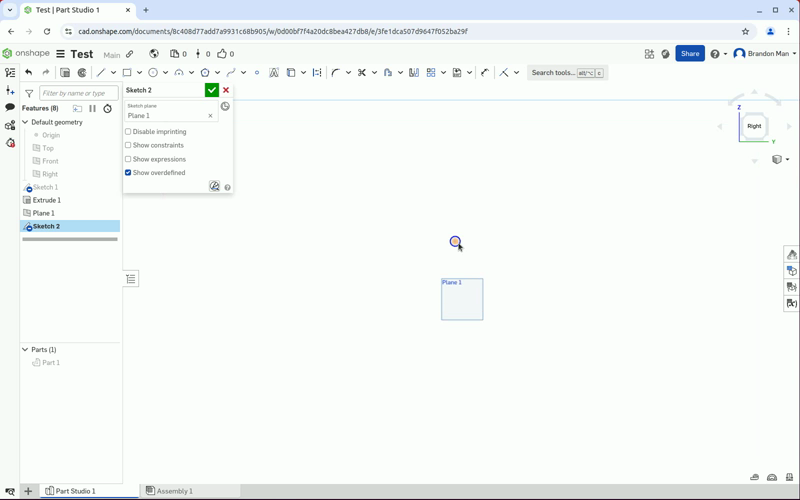
scroll(6)
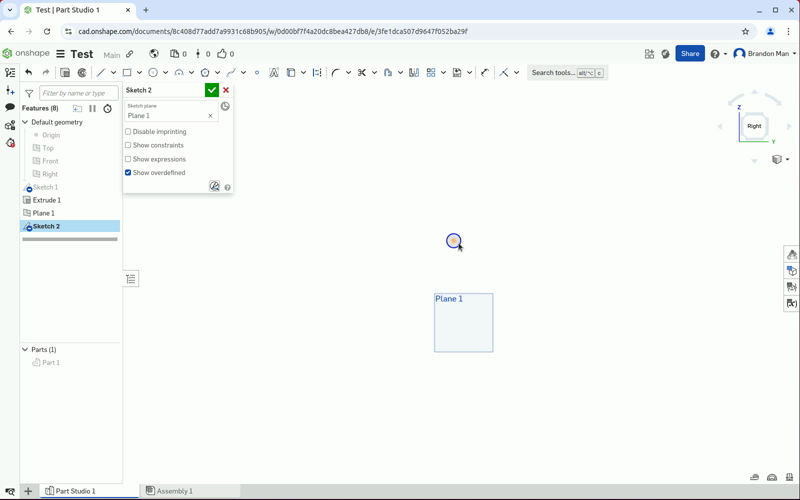
scroll(6)
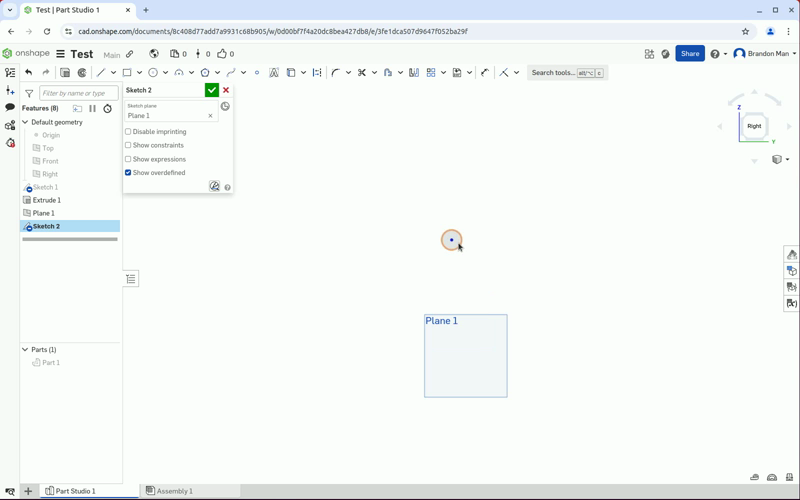
scroll(6)
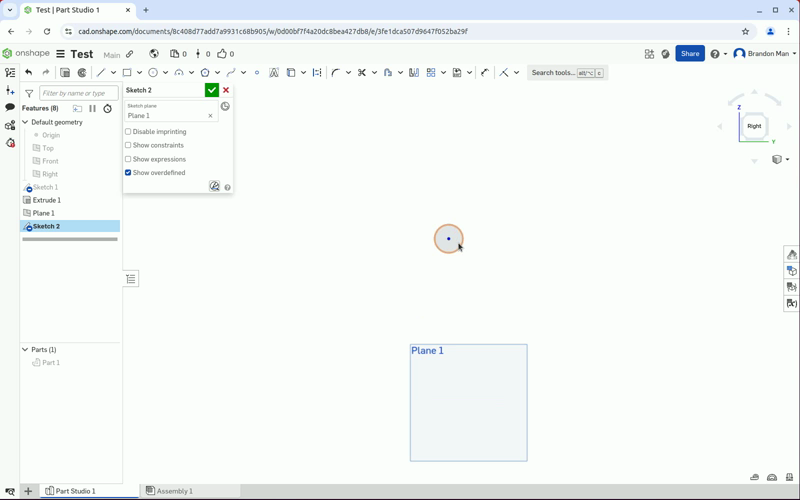
scroll(6)
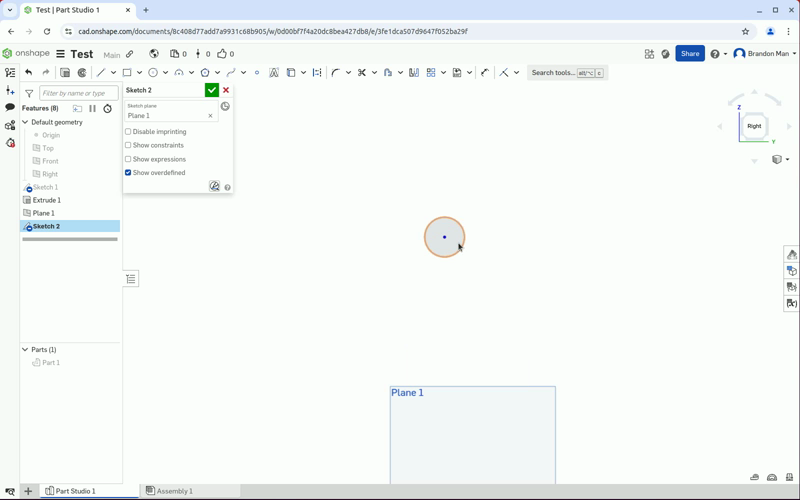
scroll(6)
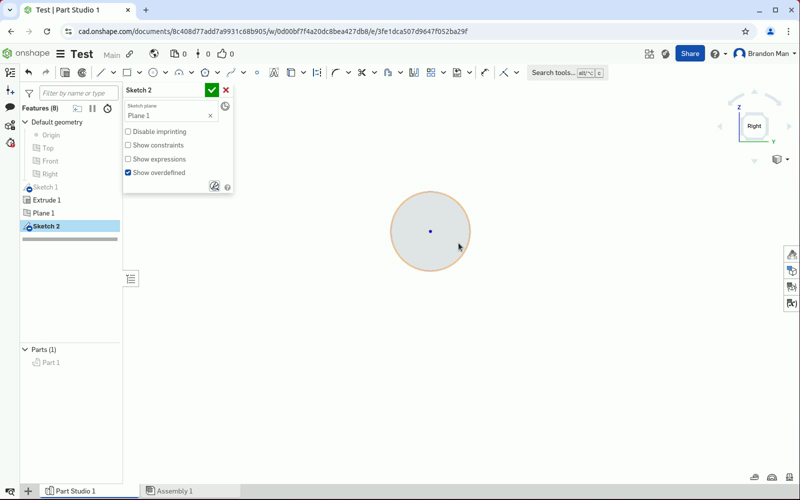
click(458, 242)
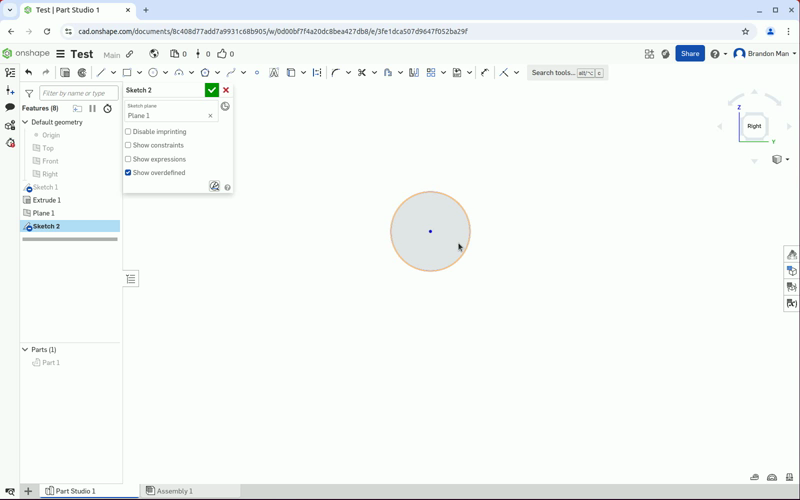
scroll(-6)
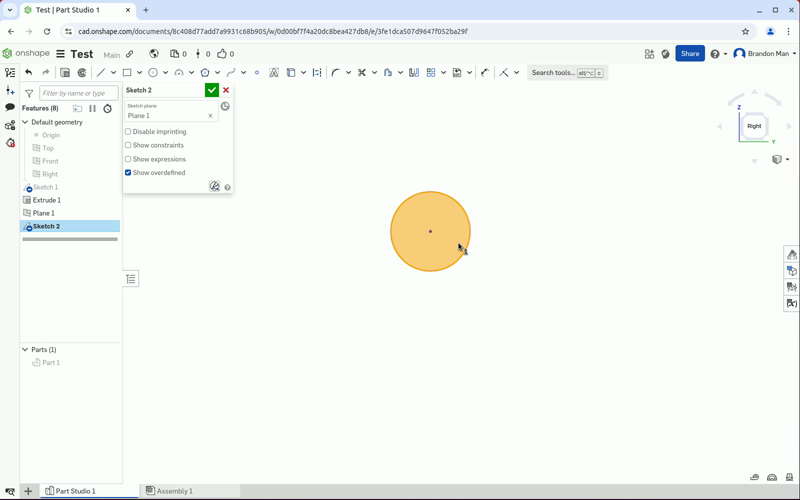
scroll(-6)
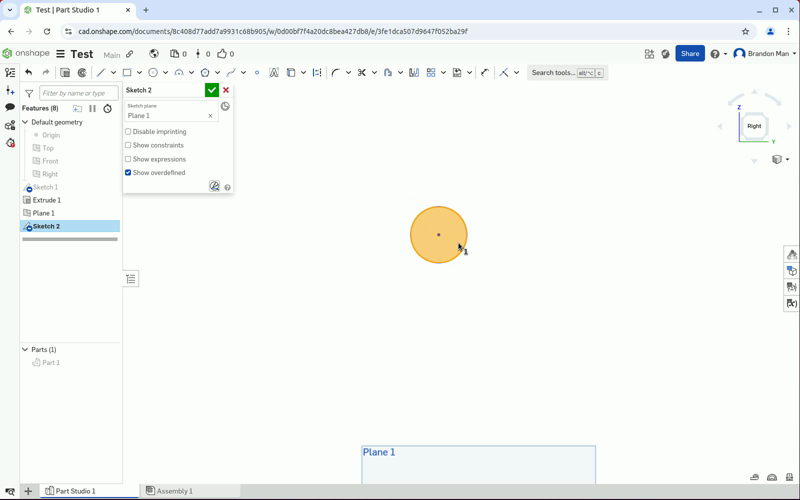
scroll(-6)
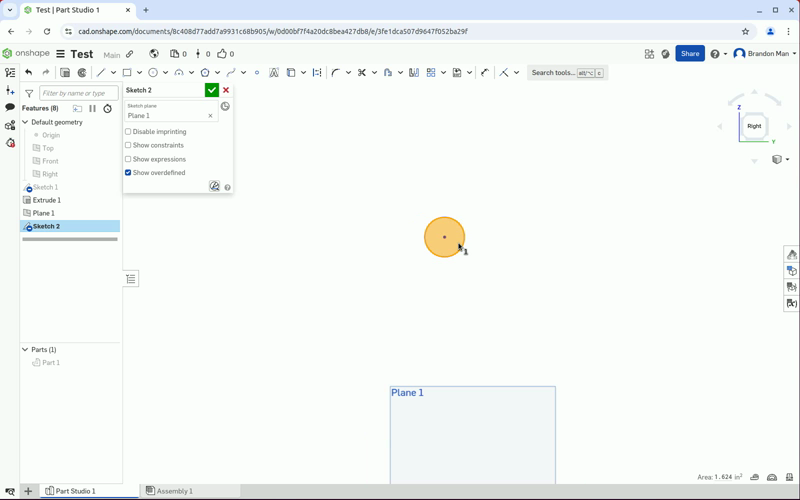
scroll(-6)
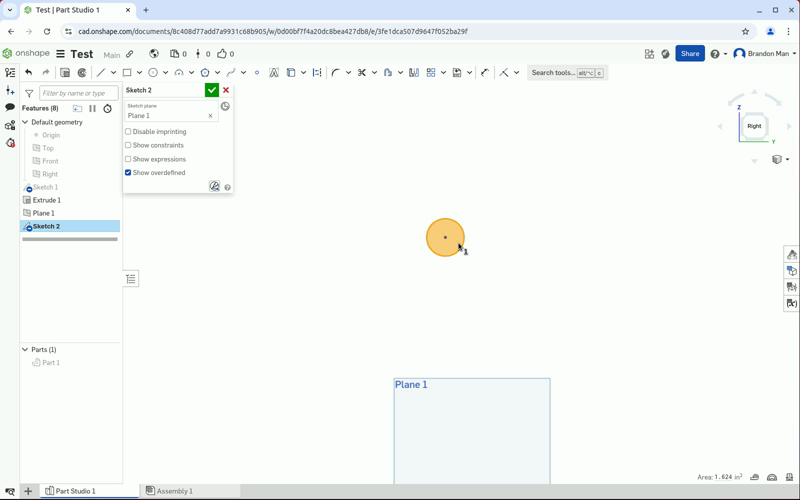
scroll(-6)
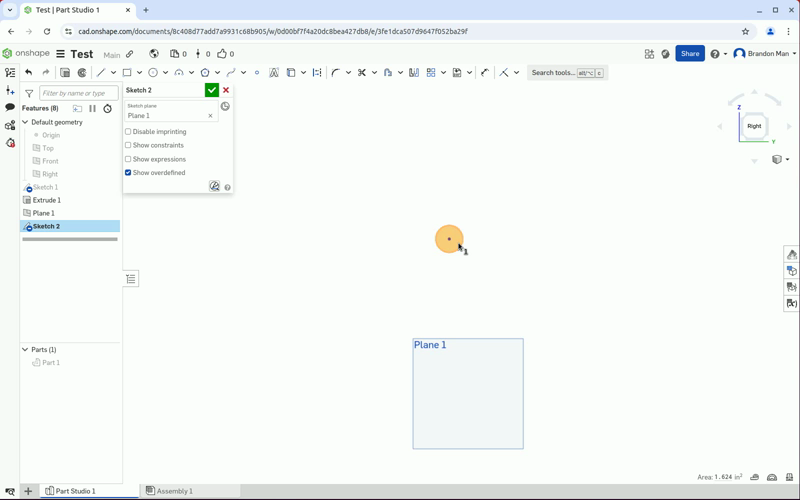
scroll(-6)
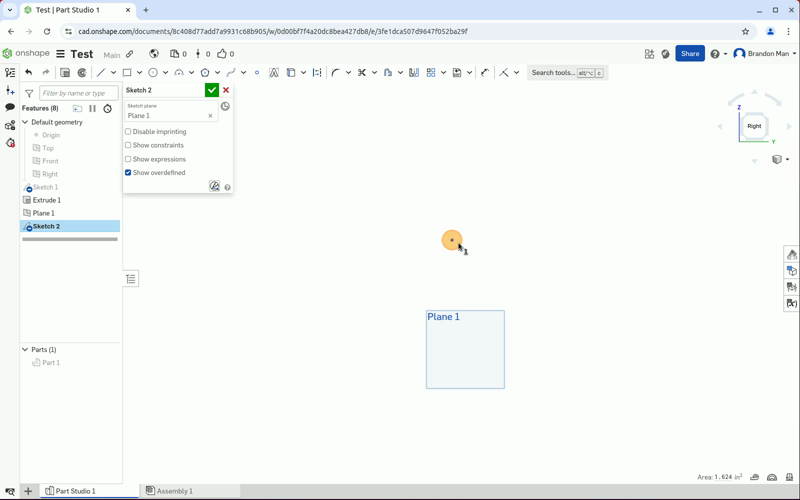
scroll(-6)
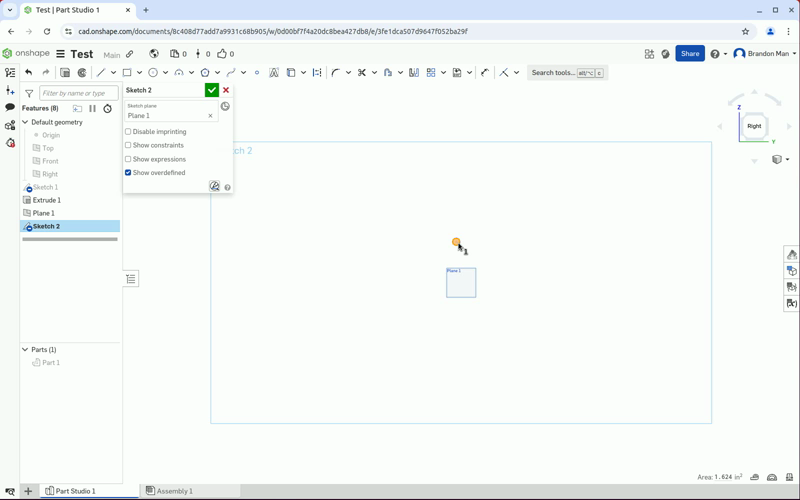
mouse_move(73, 352)
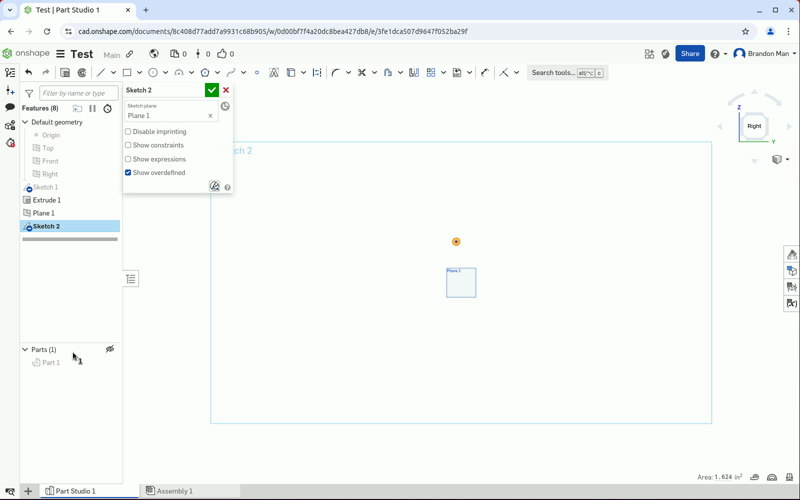
key(shift+y)
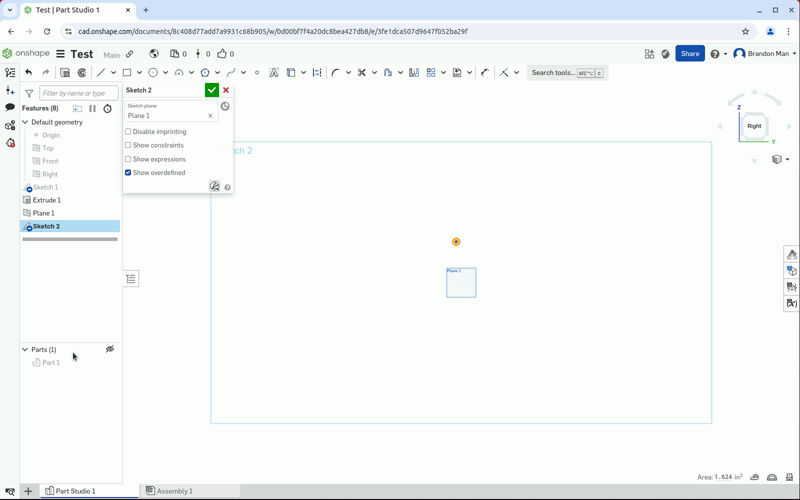
key(shift+e)
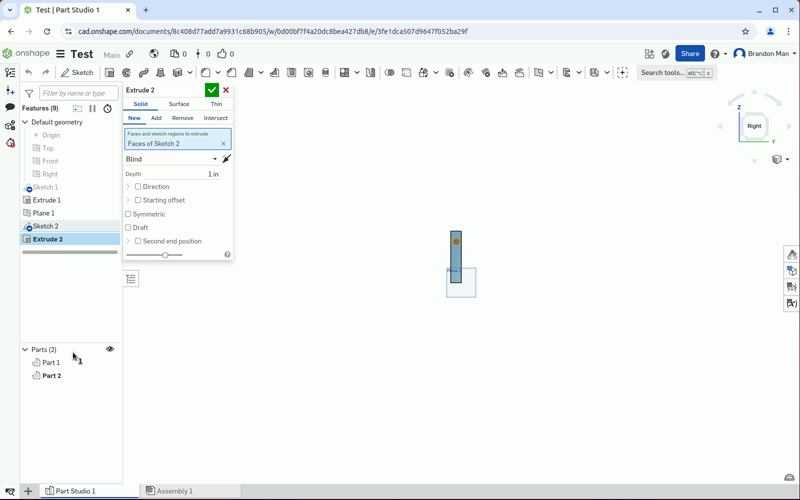
mouse_move(143, 106)
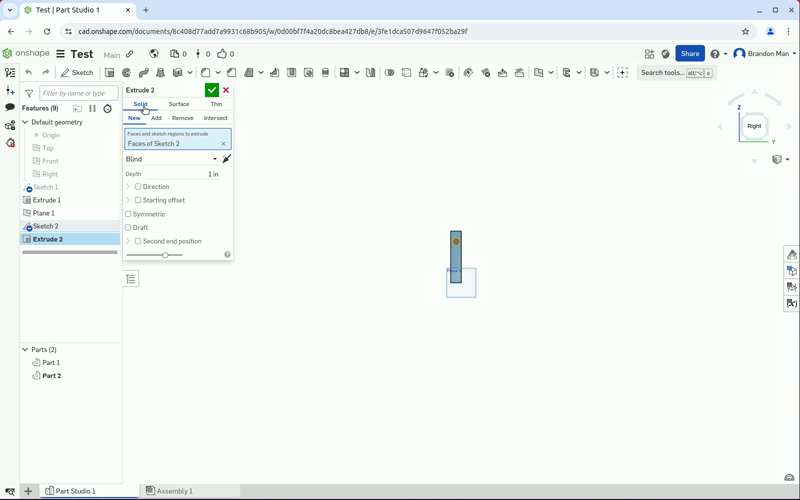
click(143, 106)
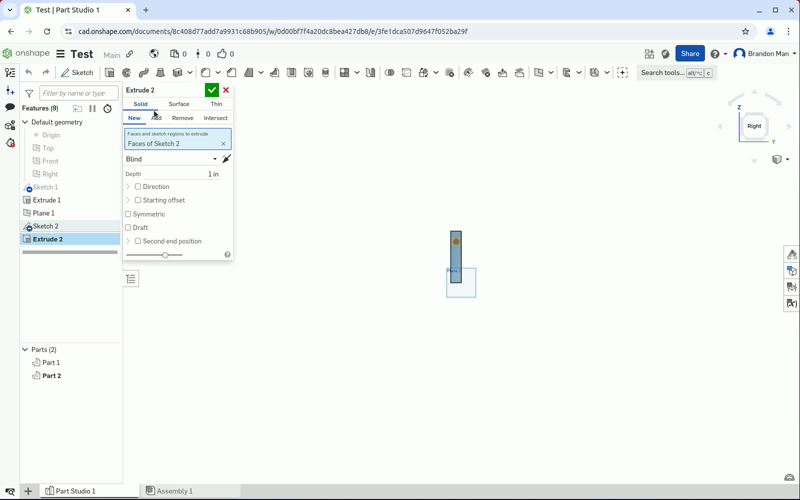
mouse_move(186, 120)
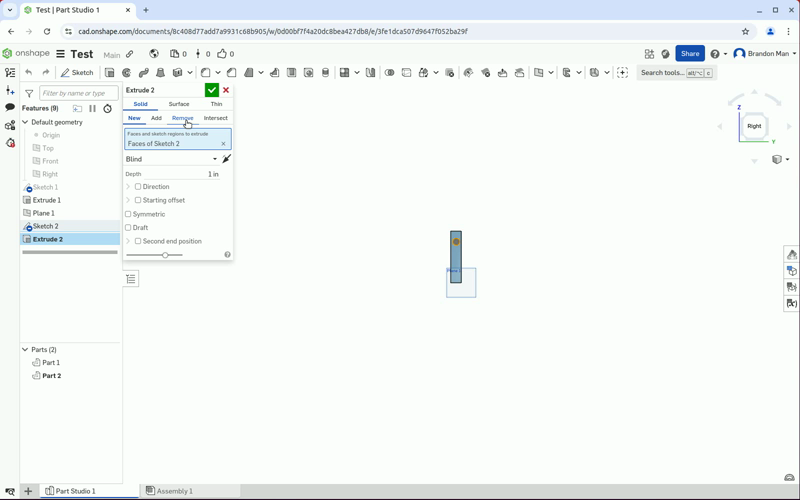
click(186, 120)
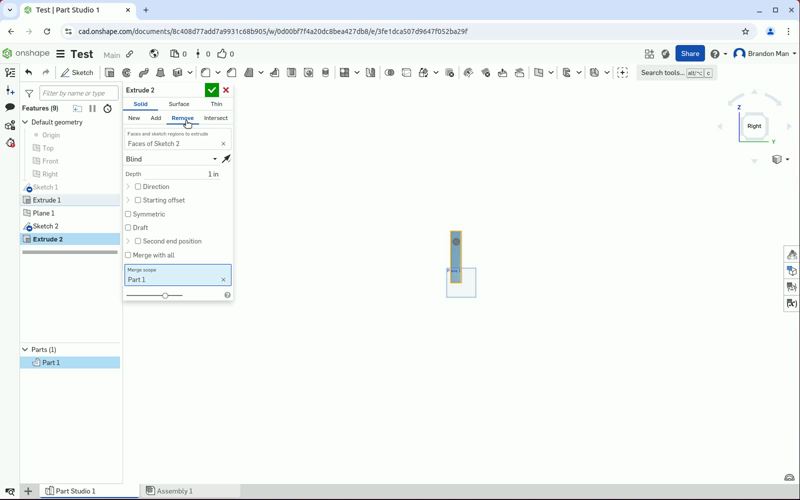
key(tab, 4)
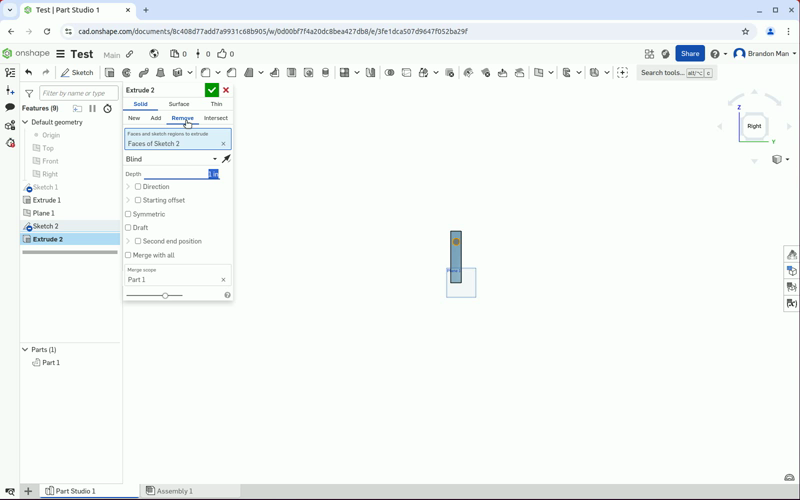
text(4.092)
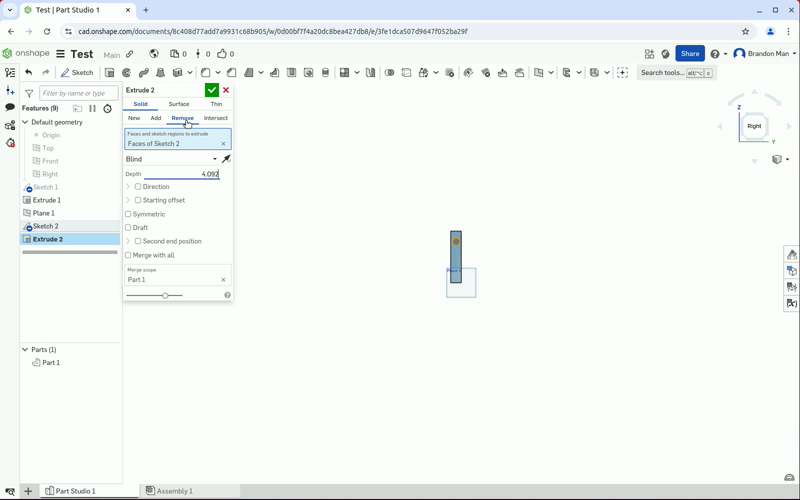
key(tab, 6)
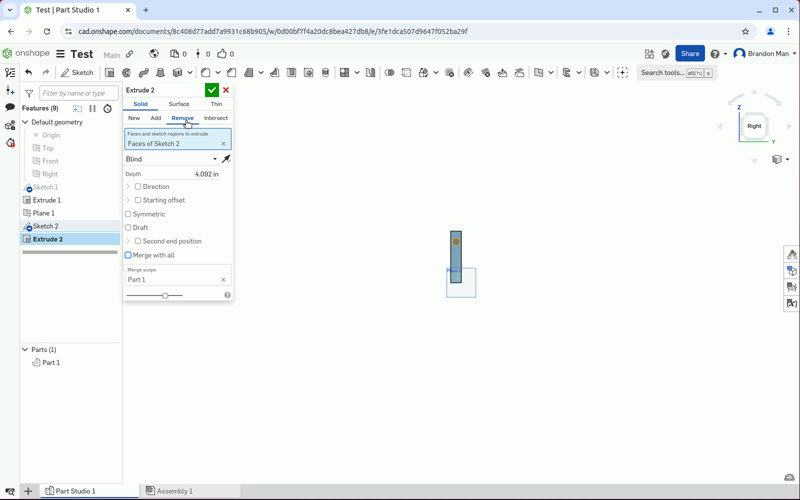
key(space)
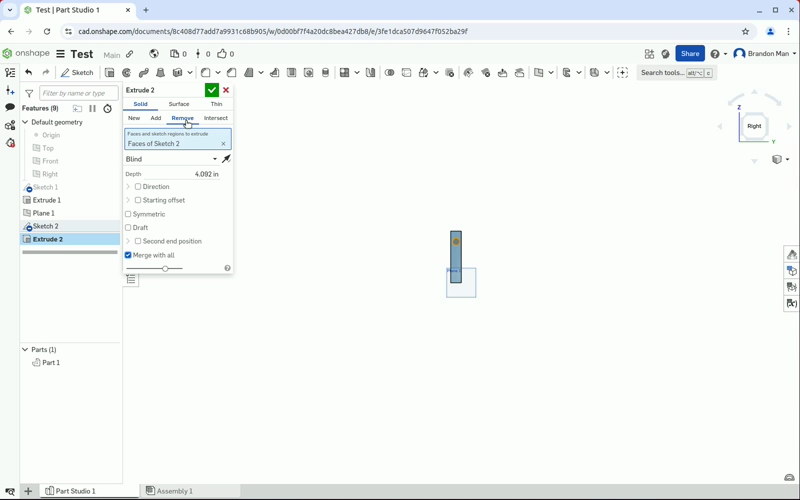
key(enter)
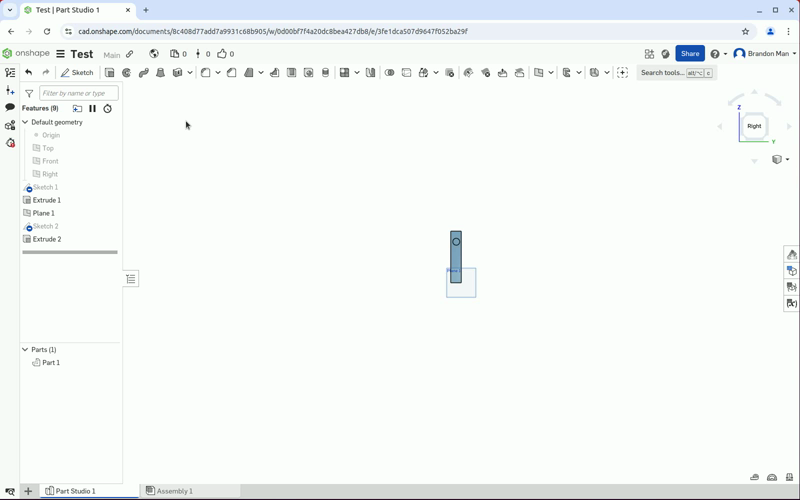
key(shift+h)
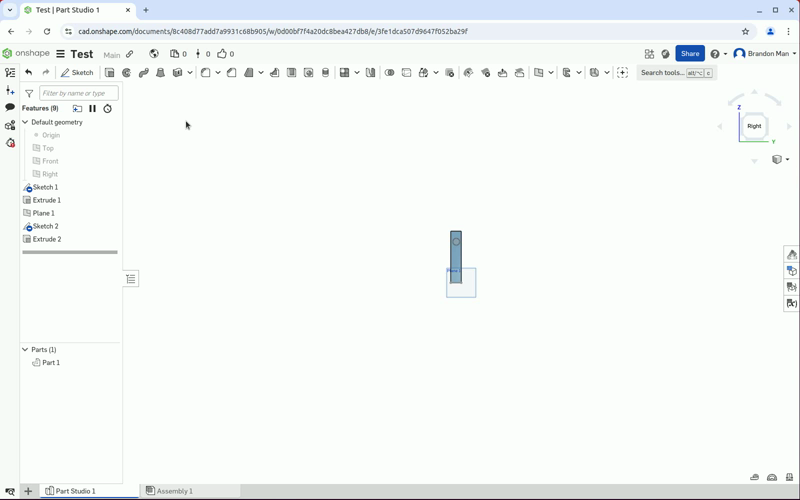
key(shift+h)
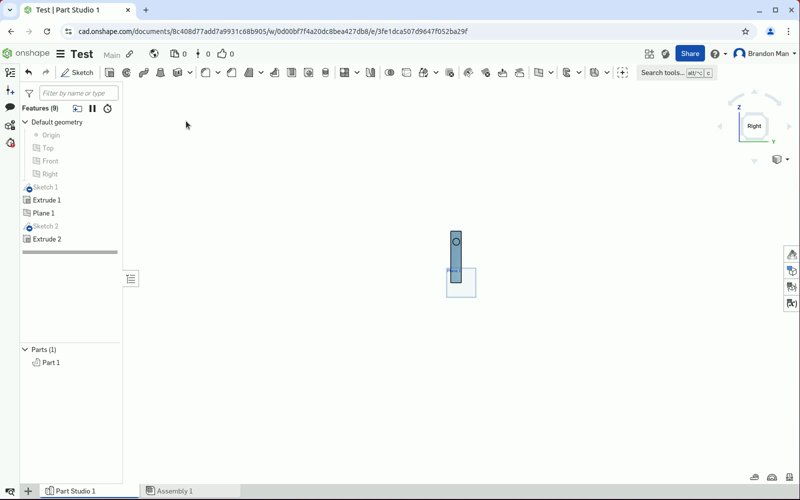
mouse_move(73, 189)
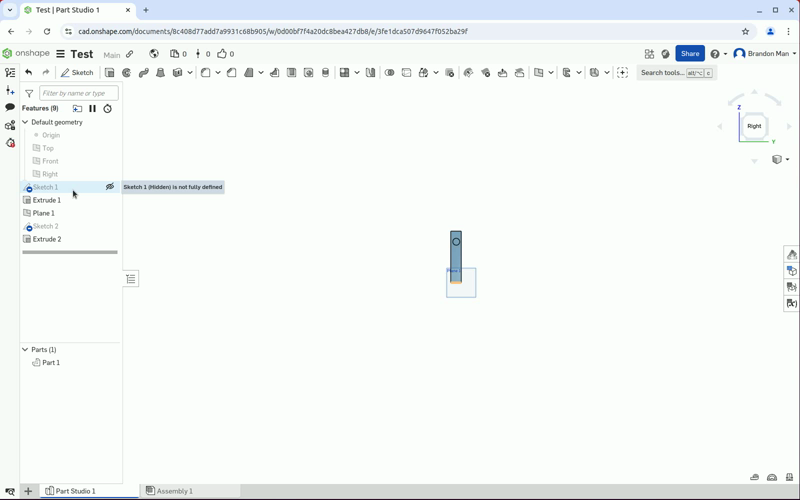
click(73, 189)
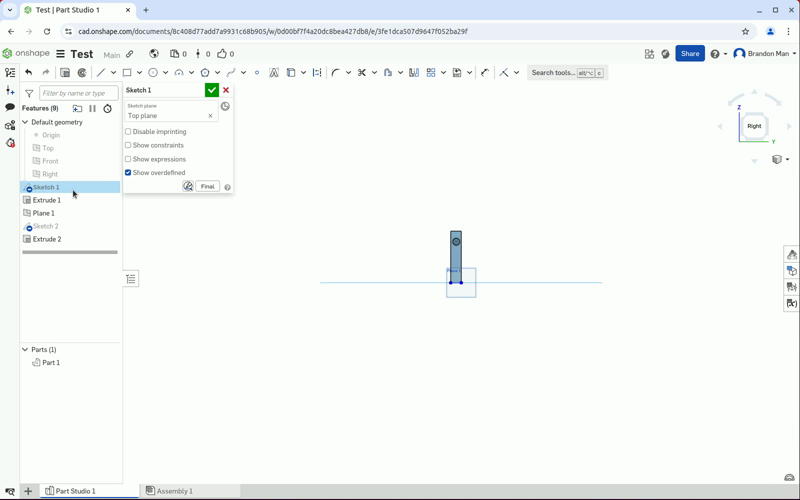
mouse_move(229, 92)
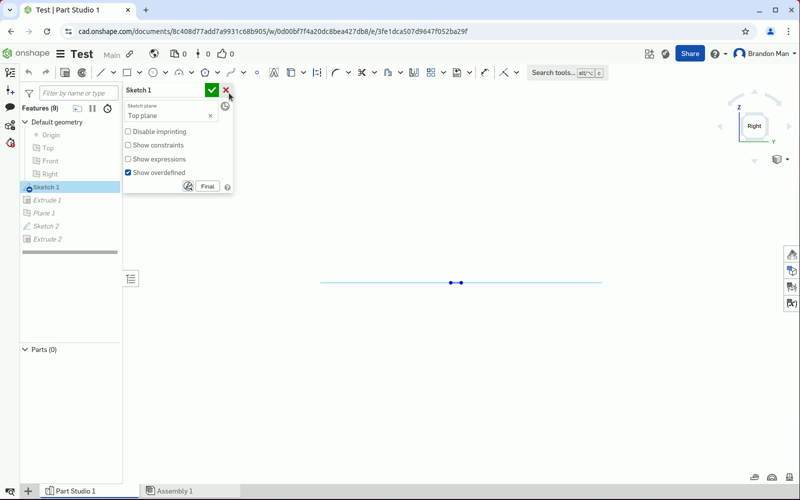
click(229, 92)
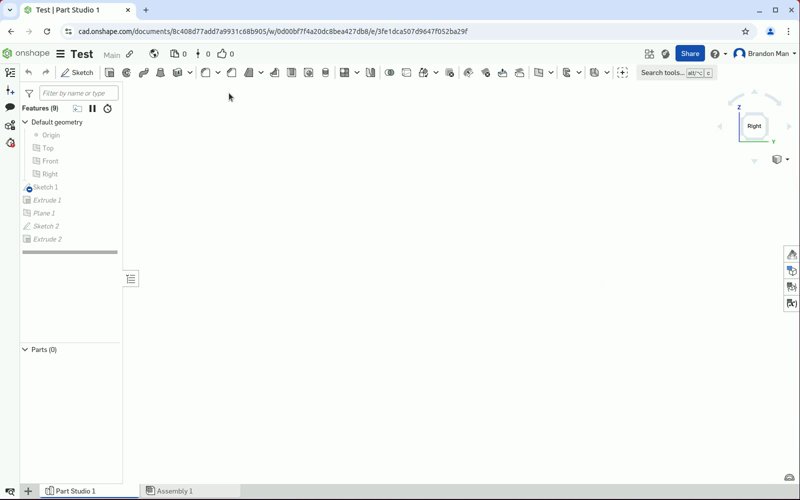
key(shift+s)
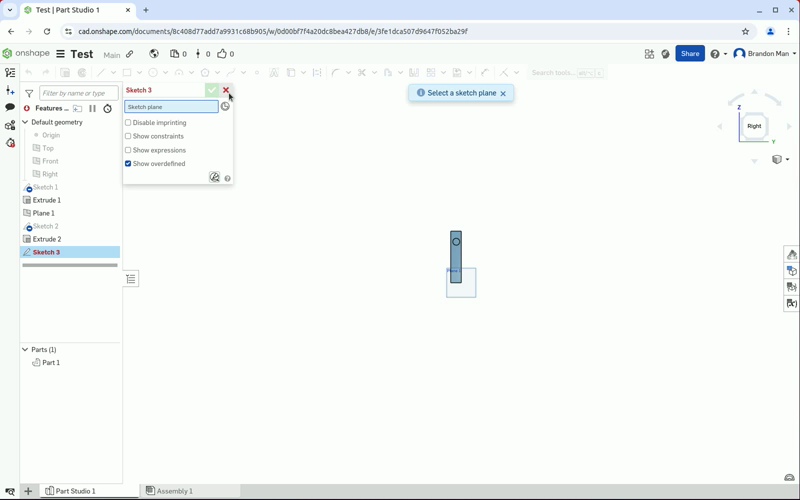
mouse_move(73, 215)
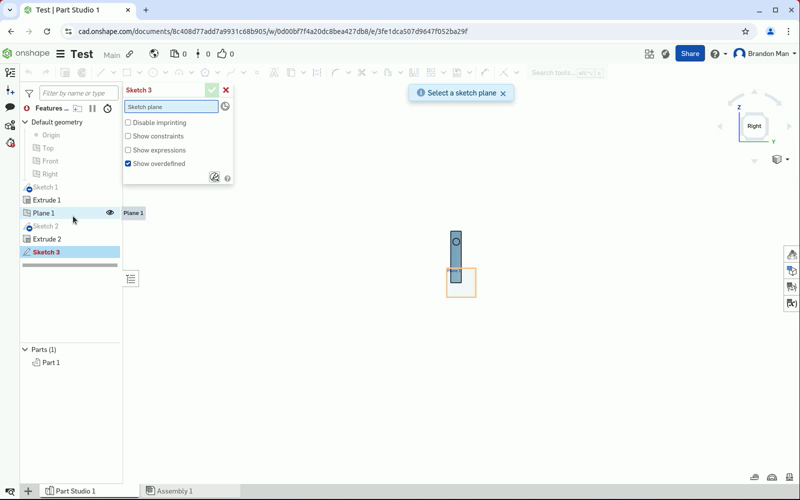
click(73, 215)
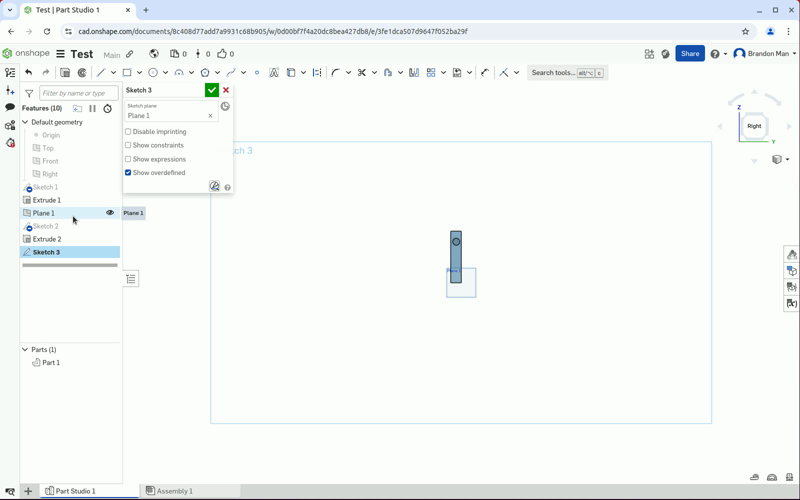
mouse_move(73, 352)
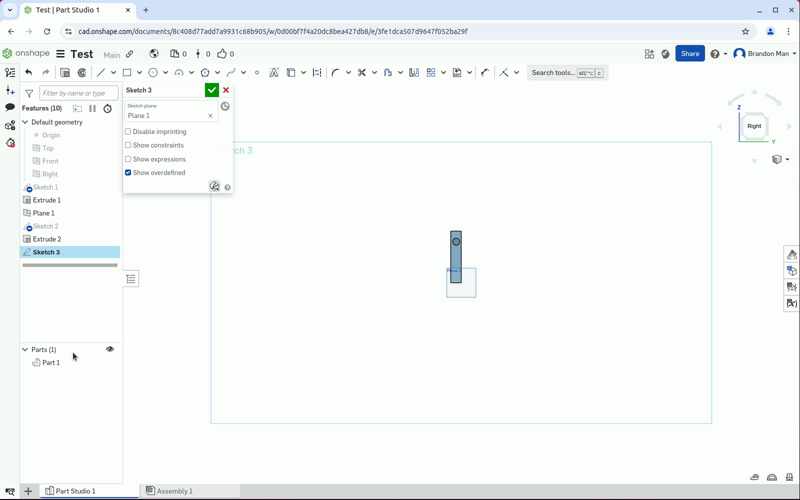
key(y)
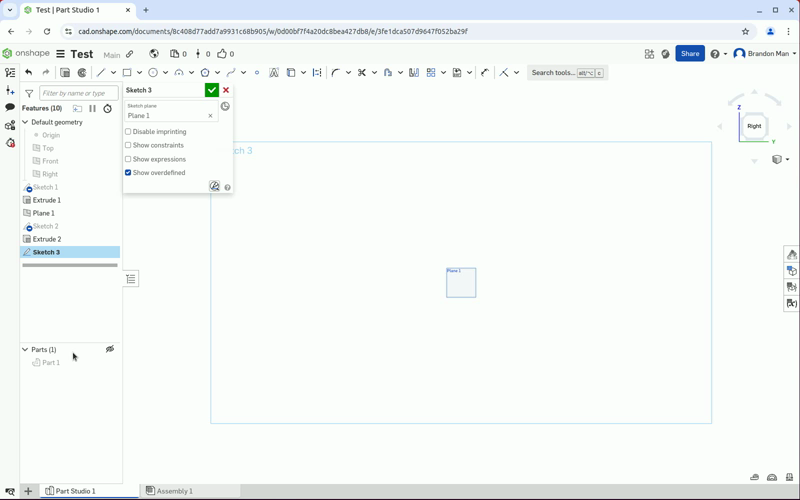
key(c)
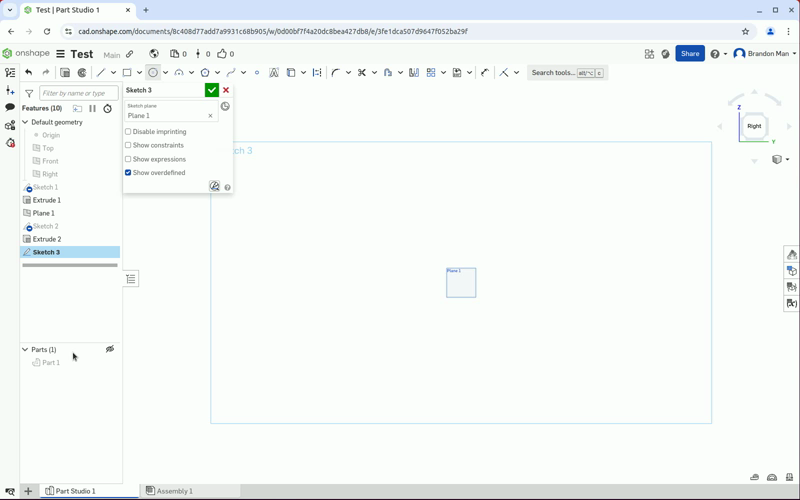
key_down(shift)
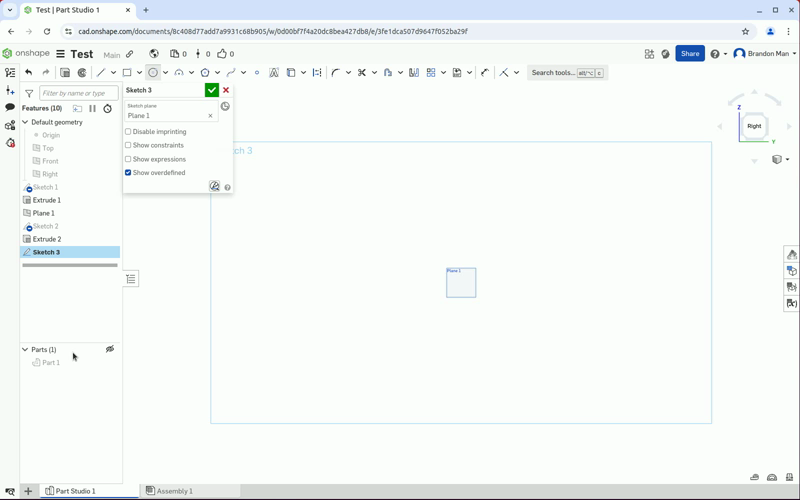
mouse_move(456, 272)
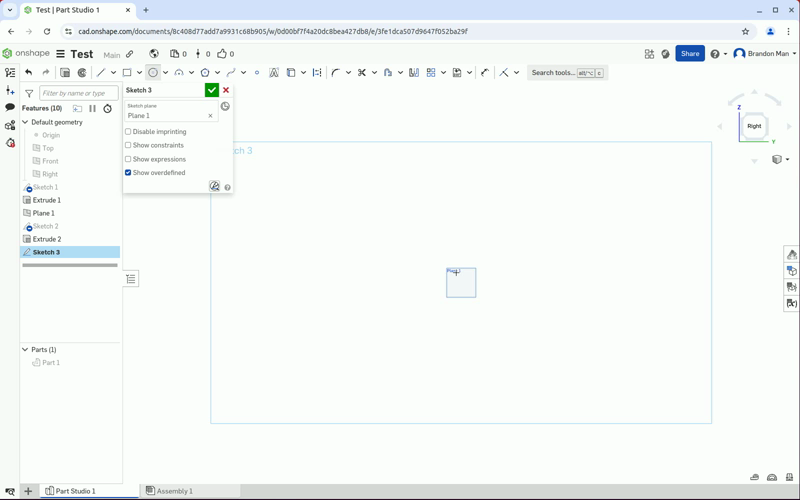
click(456, 272)
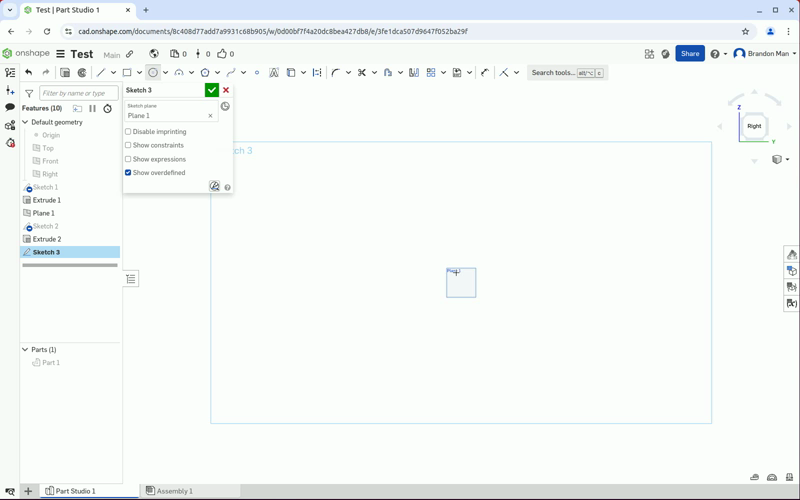
key_up(shift)
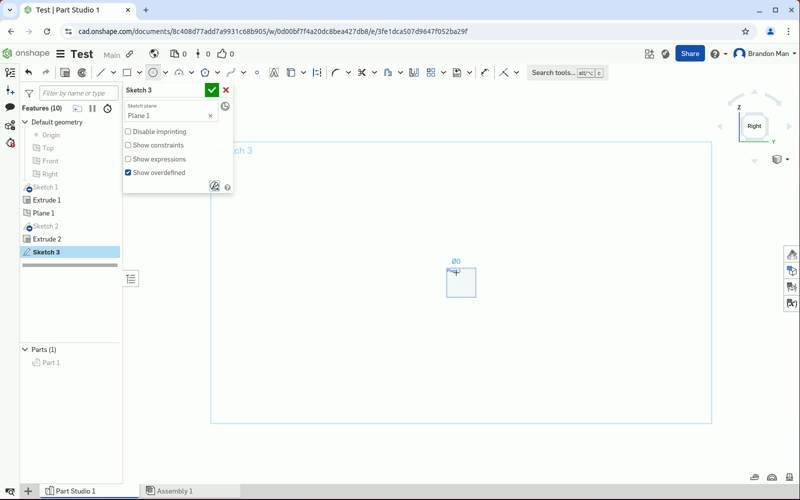
mouse_move(459, 272)
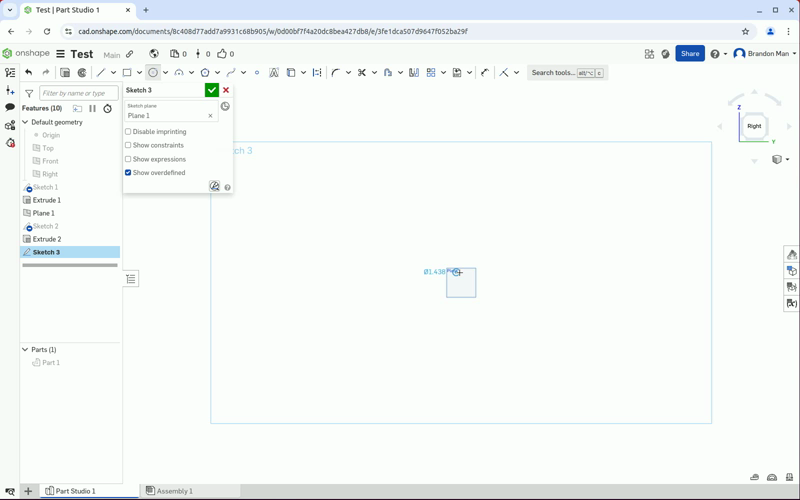
click(459, 272)
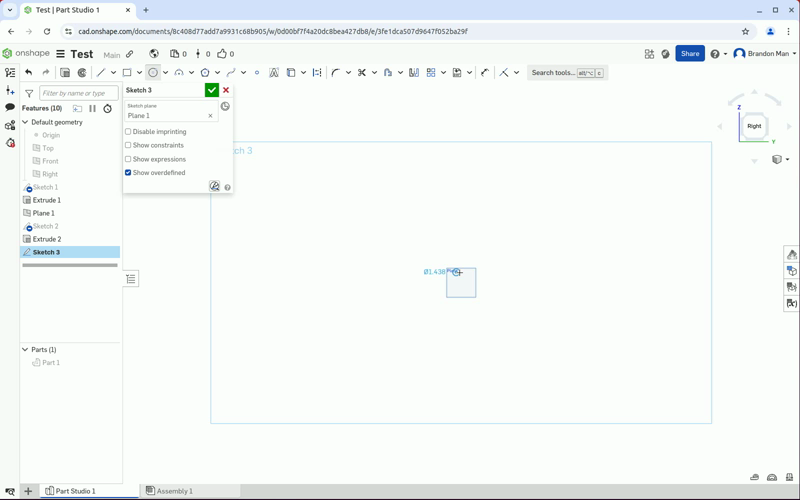
key(esc)
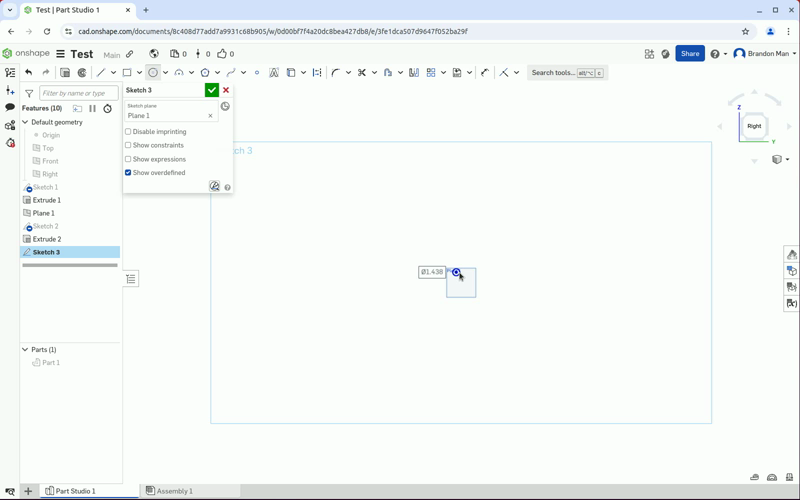
mouse_move(457, 275)
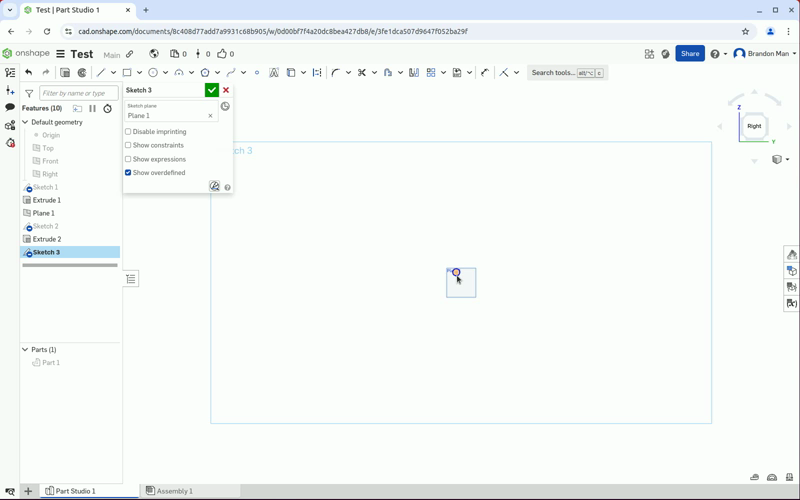
scroll(6)
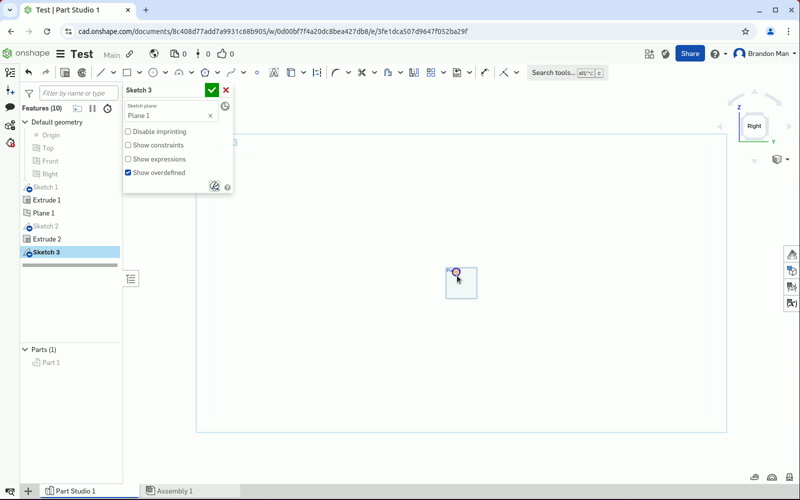
scroll(6)
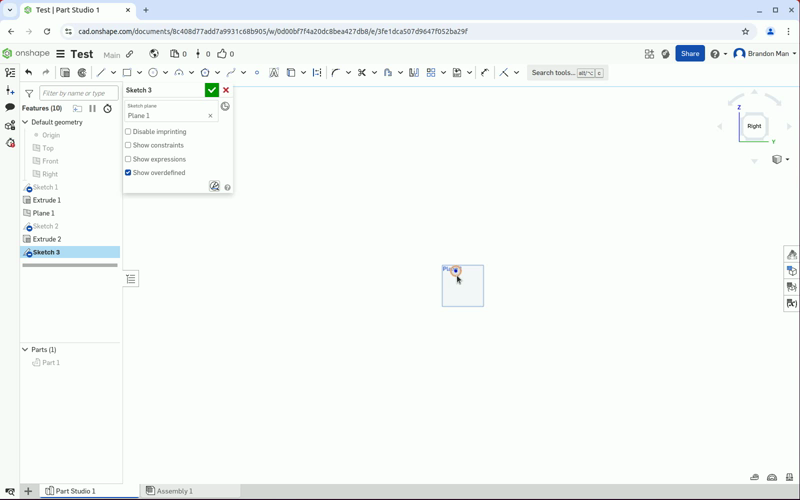
scroll(6)
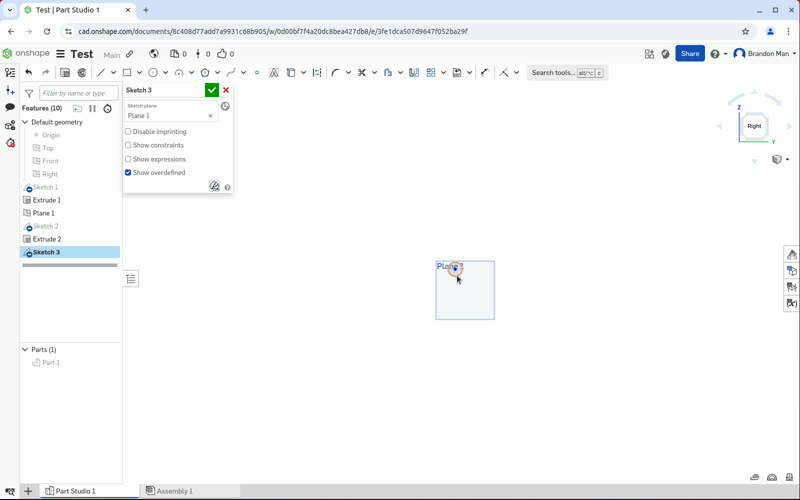
scroll(6)
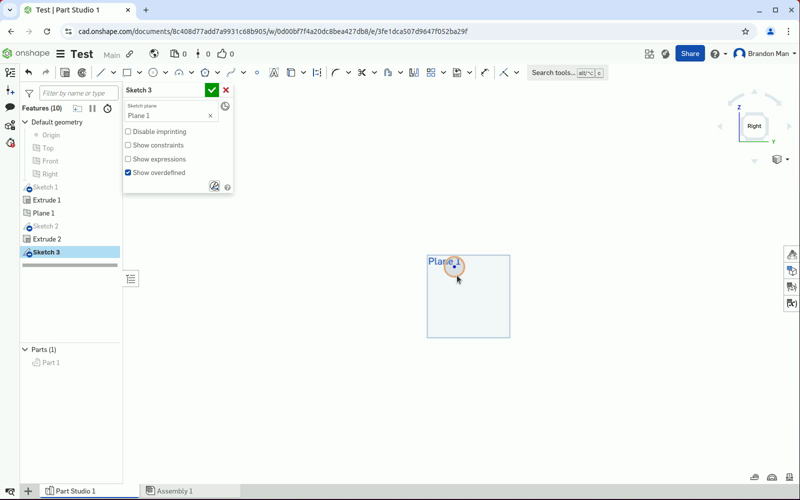
scroll(6)
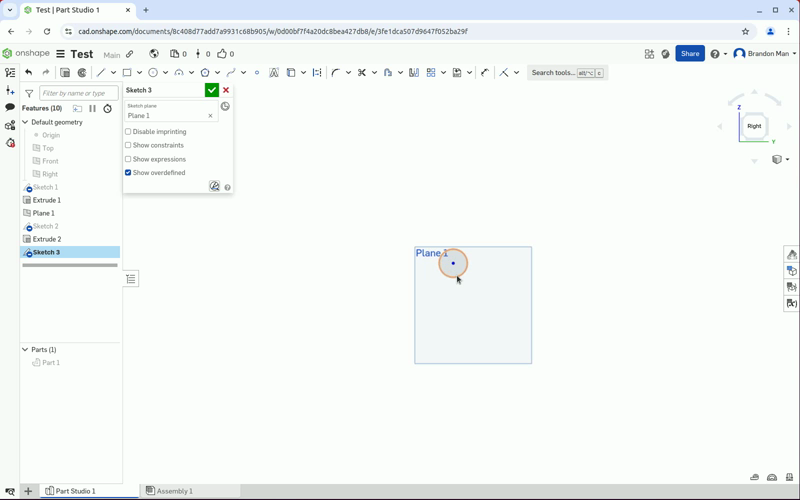
scroll(6)
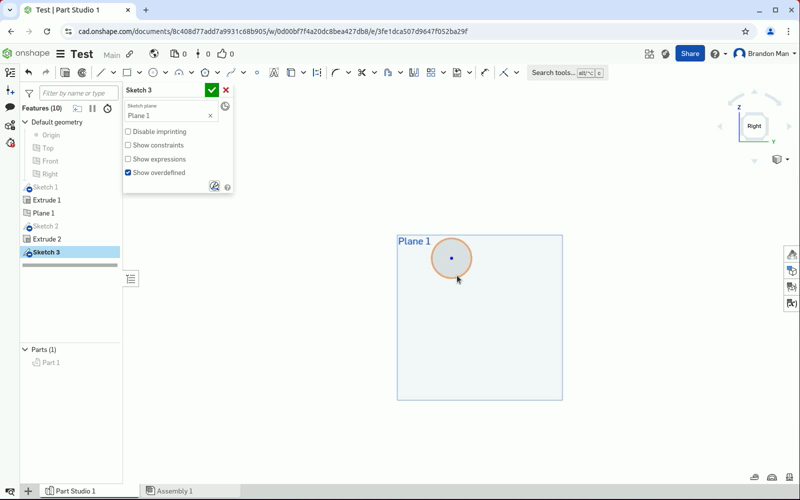
scroll(6)
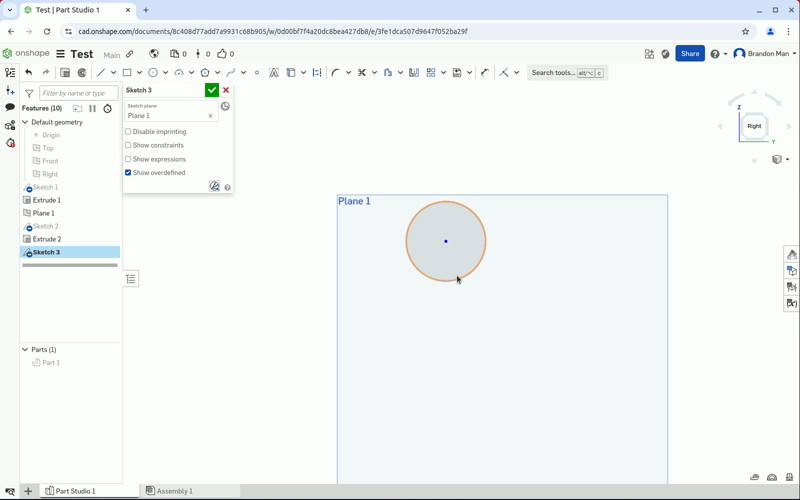
click(457, 275)
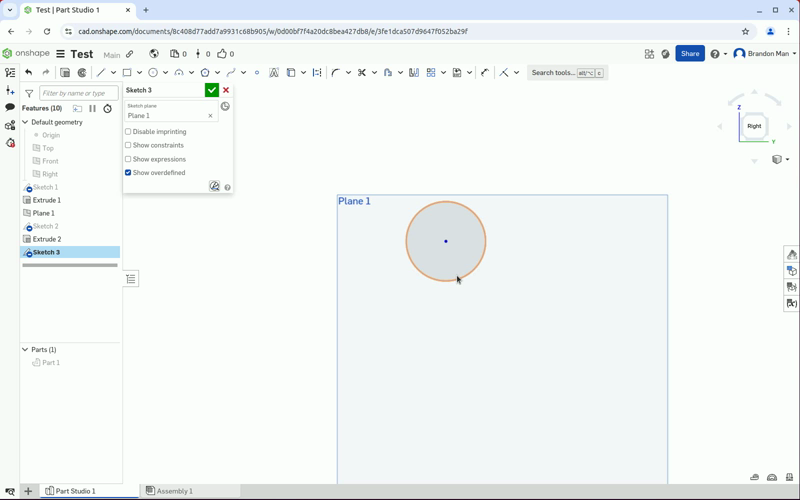
scroll(-6)
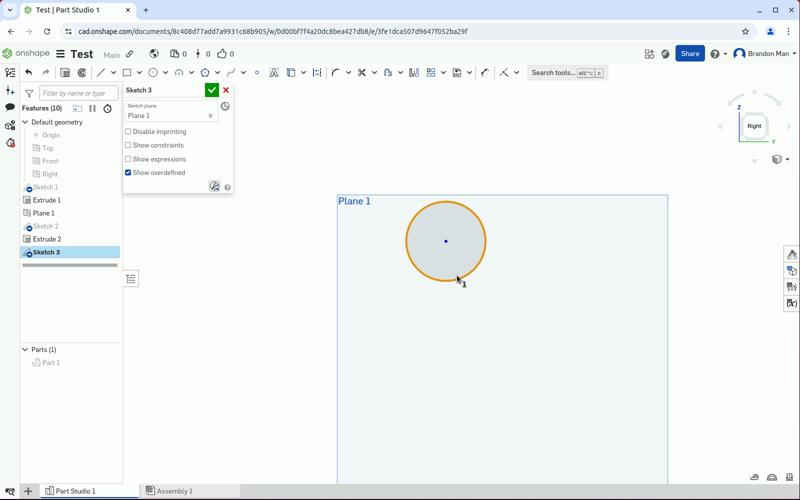
scroll(-6)
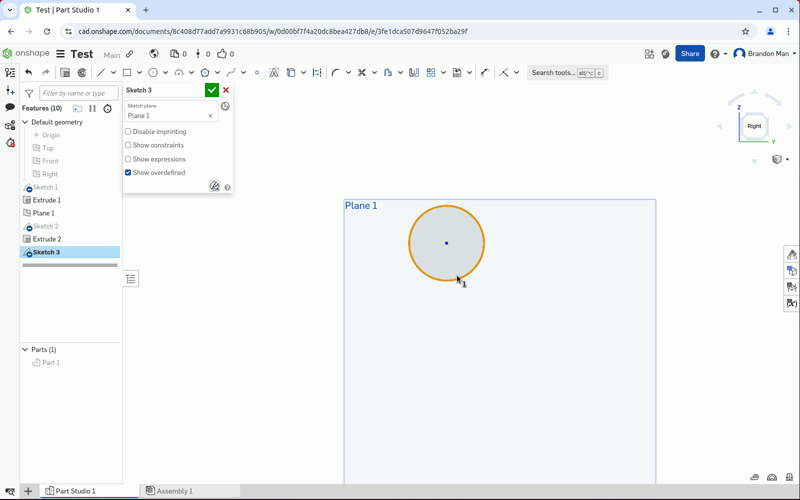
scroll(-6)
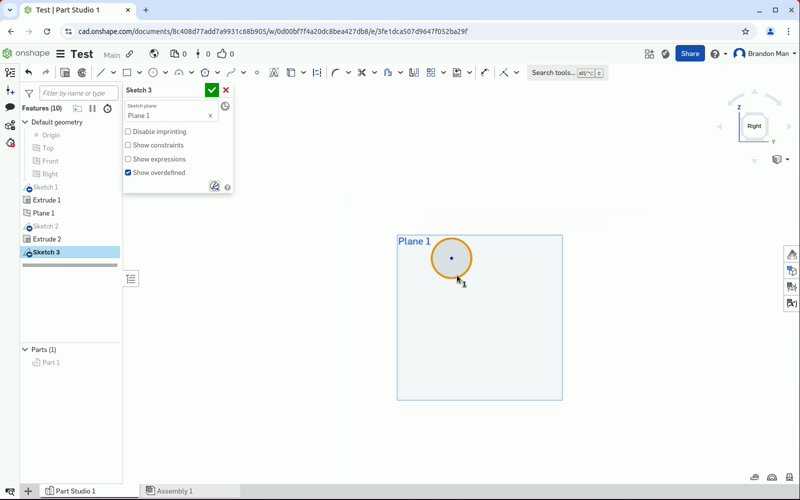
scroll(-6)
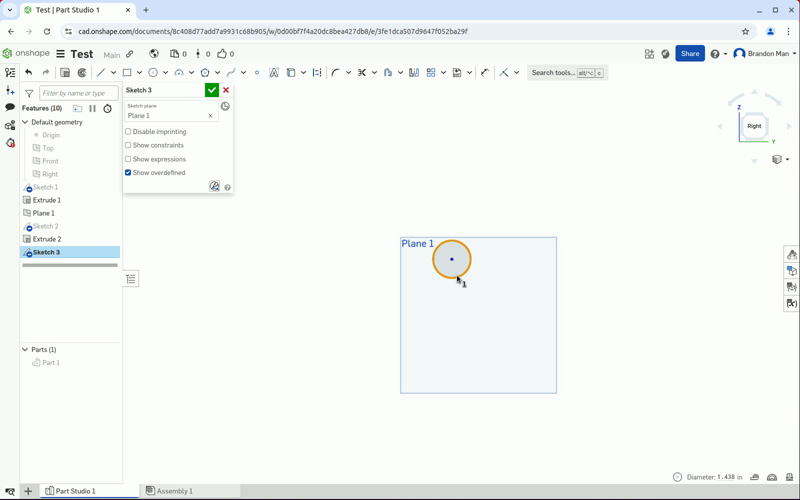
scroll(-6)
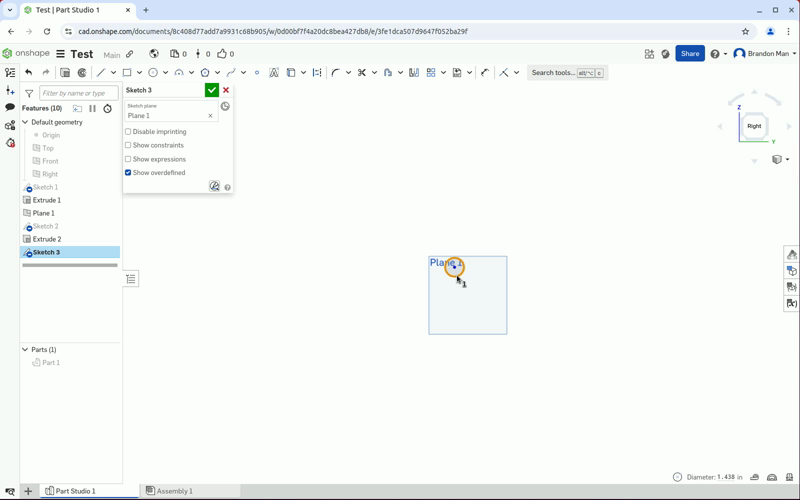
scroll(-6)
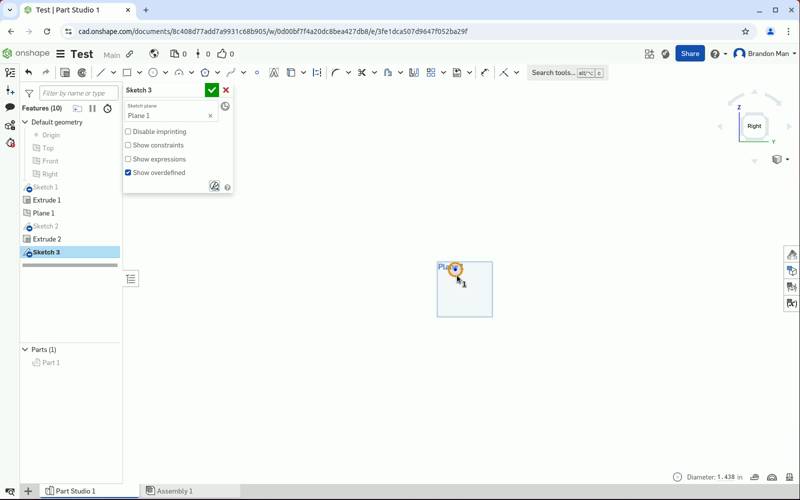
scroll(-6)
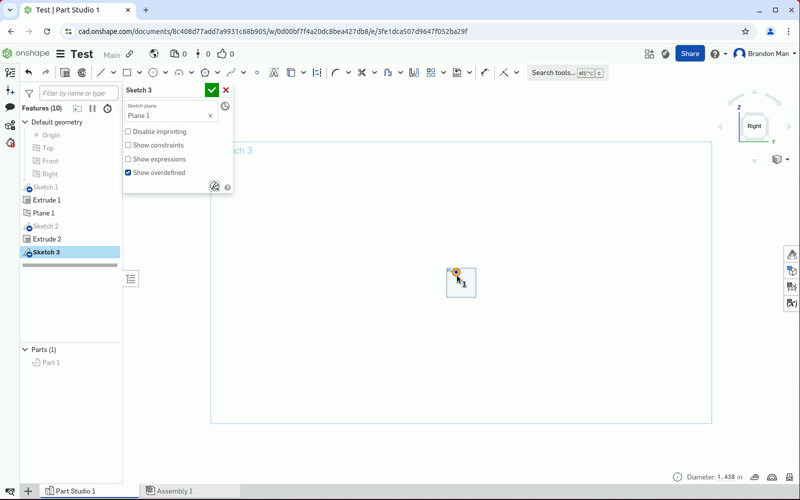
mouse_move(73, 352)
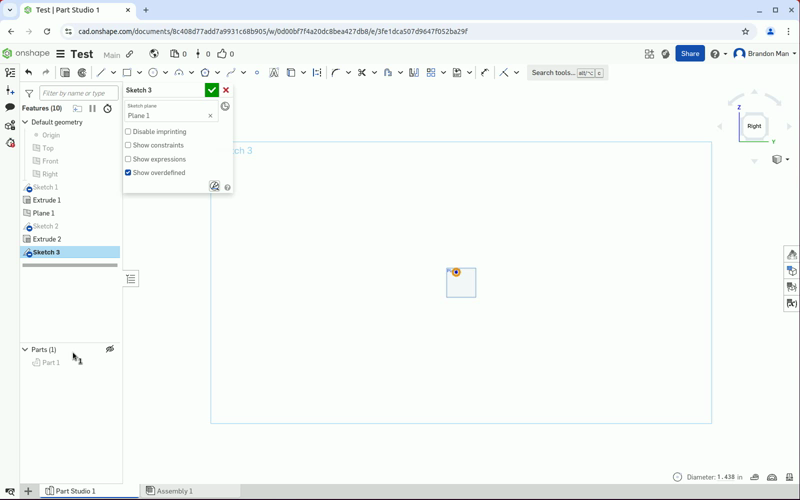
key(shift+y)
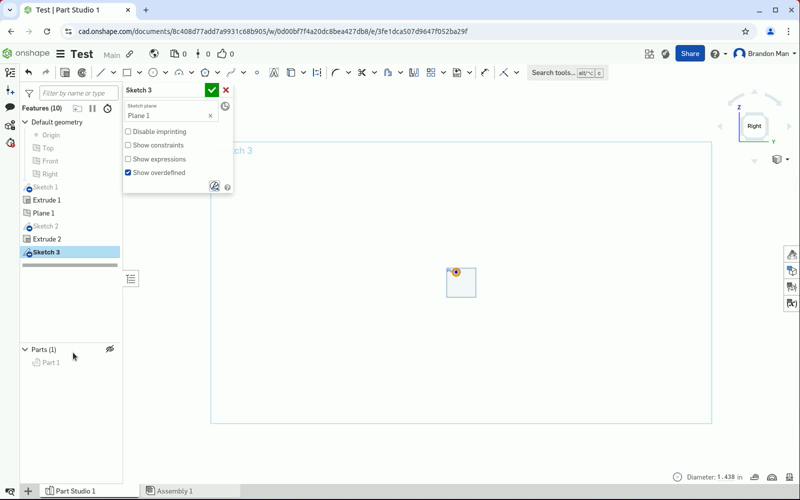
key(shift+e)
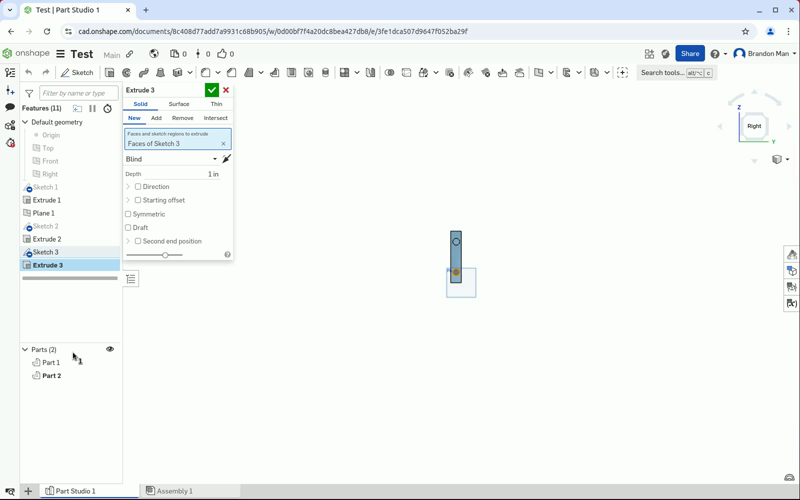
mouse_move(143, 106)
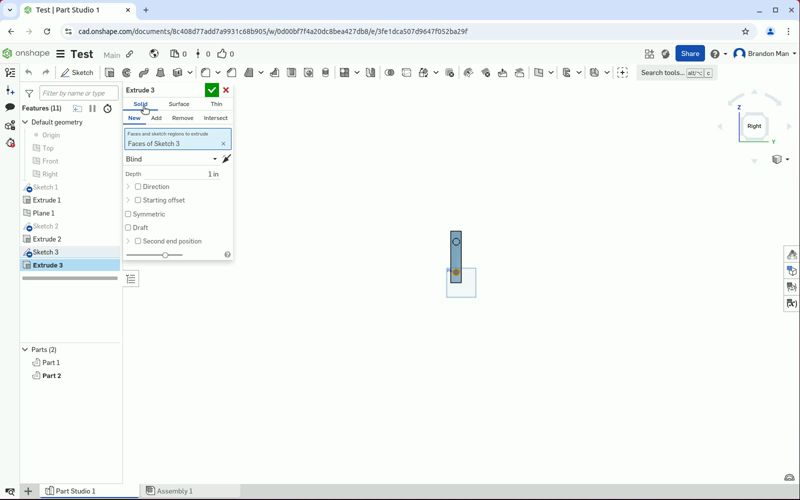
click(143, 106)
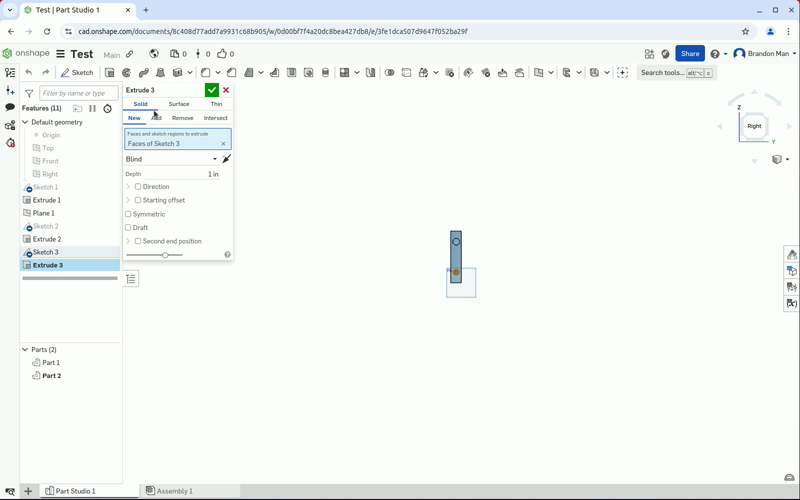
mouse_move(186, 120)
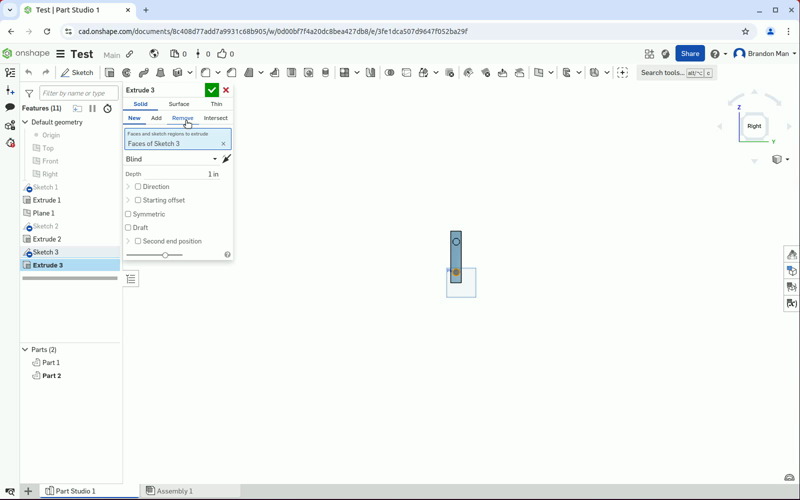
click(186, 120)
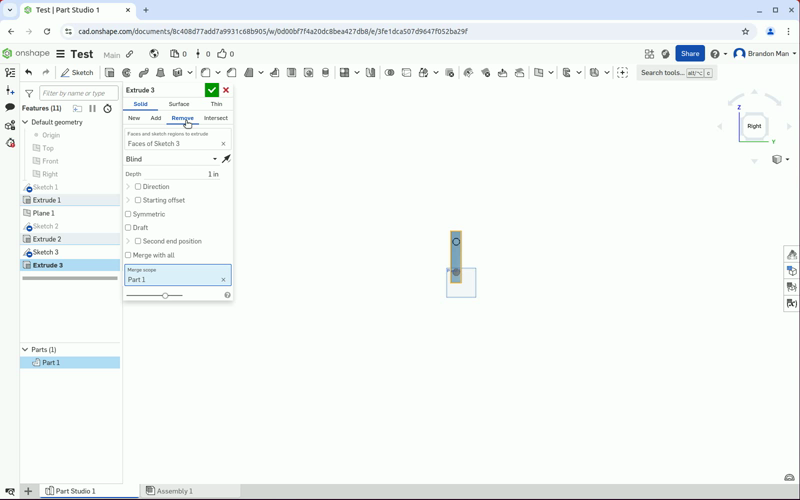
key(tab, 4)
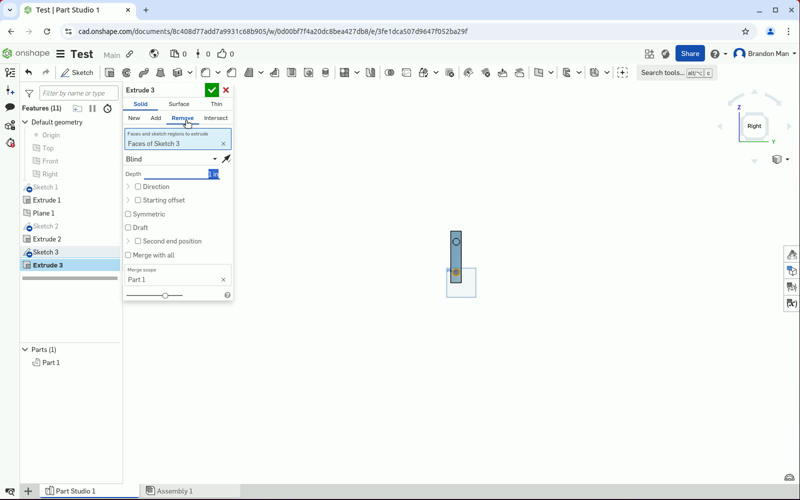
text(4.092)
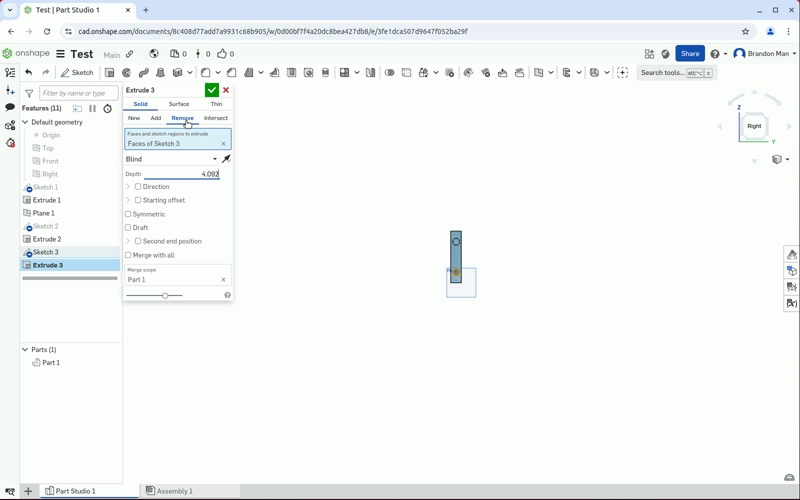
key(tab, 6)
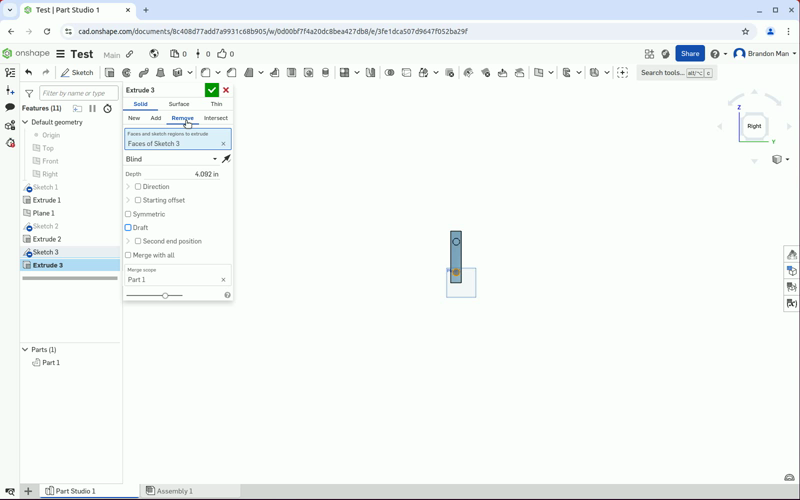
key(space)
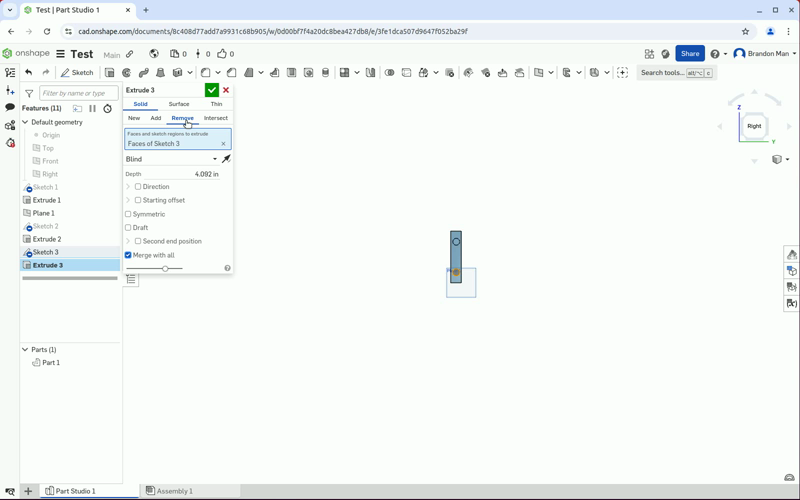
key(enter)
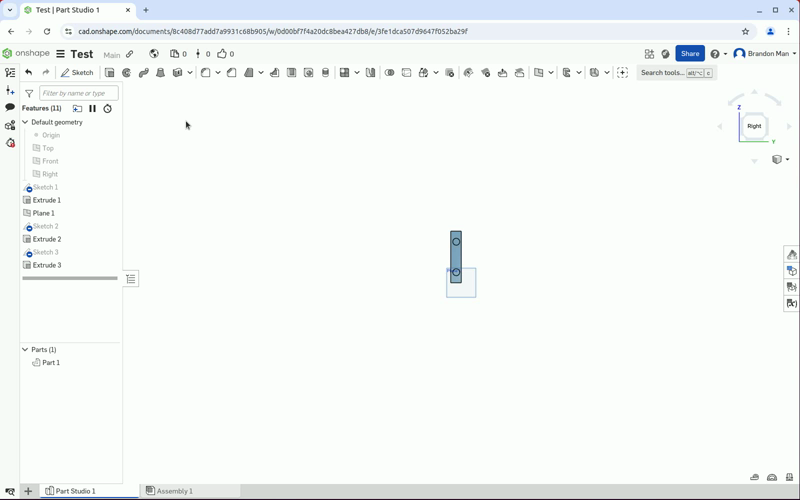
key(shift+h)
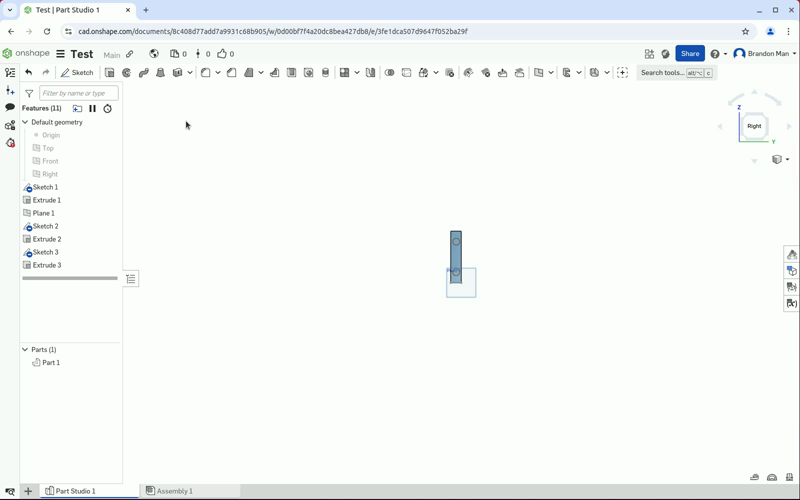
key(shift+h)
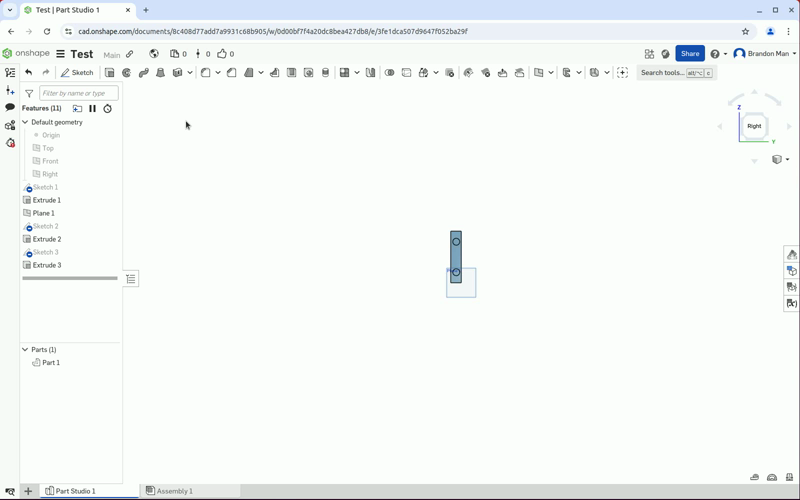
mouse_move(73, 189)
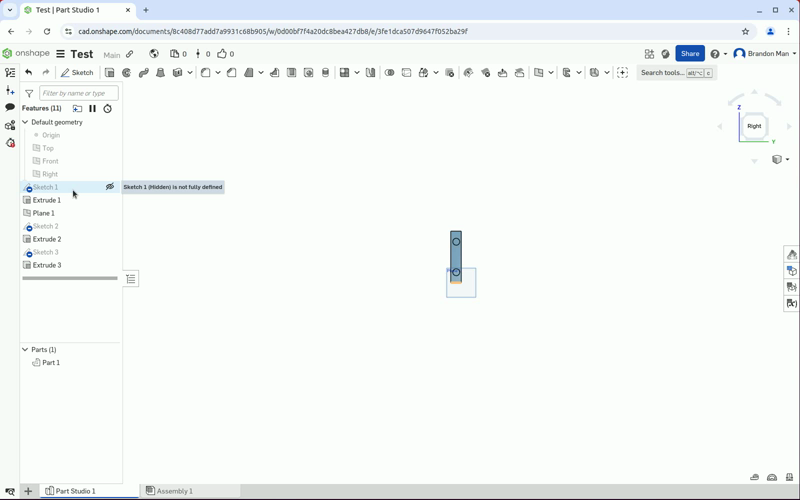
click(73, 189)
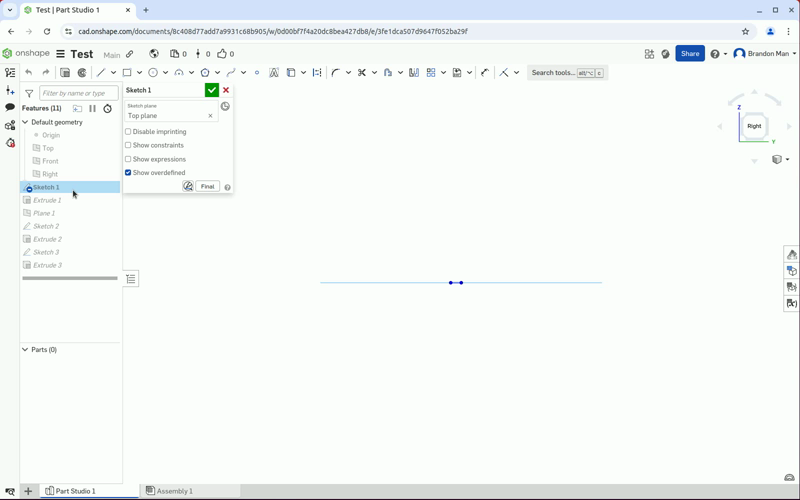
mouse_move(229, 92)
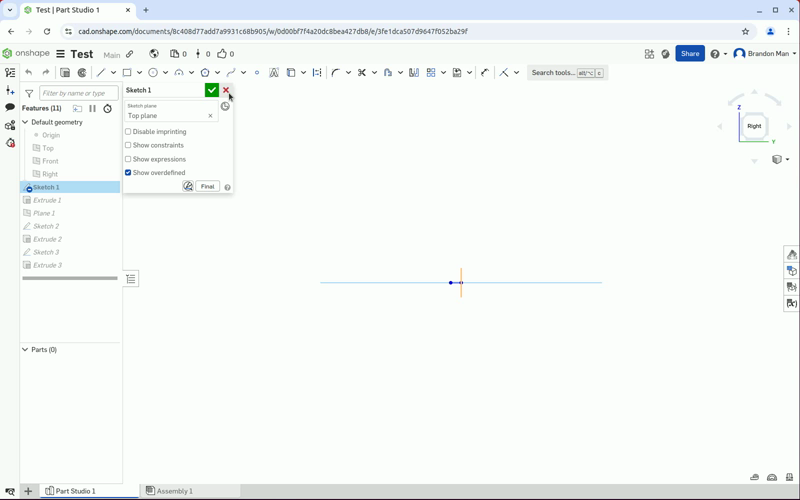
click(229, 92)
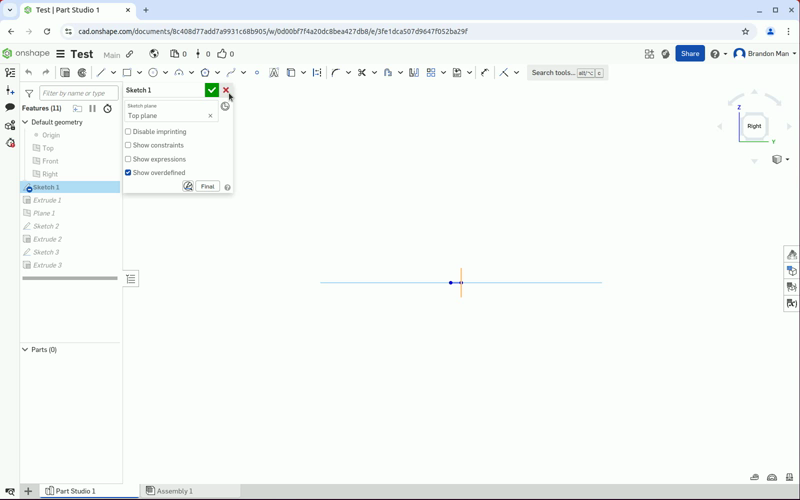
key(shift+s)
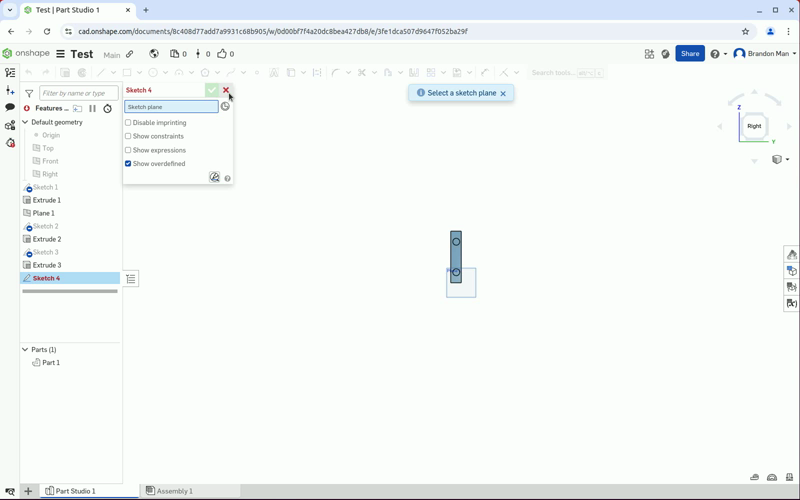
mouse_move(73, 176)
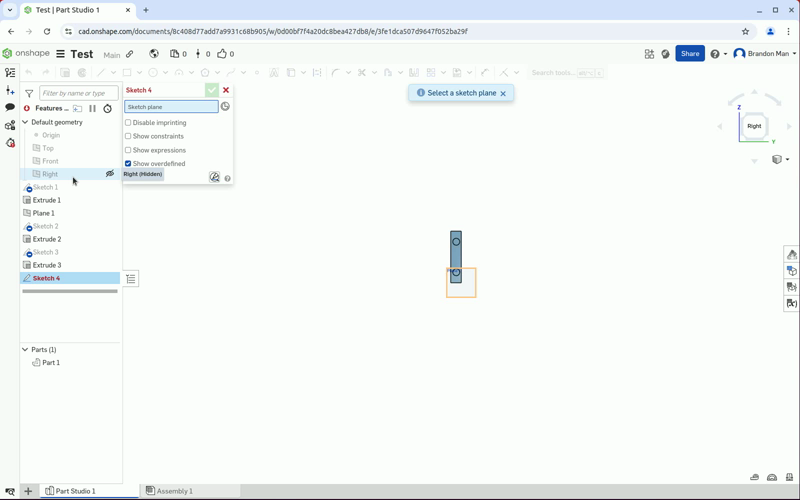
click(73, 176)
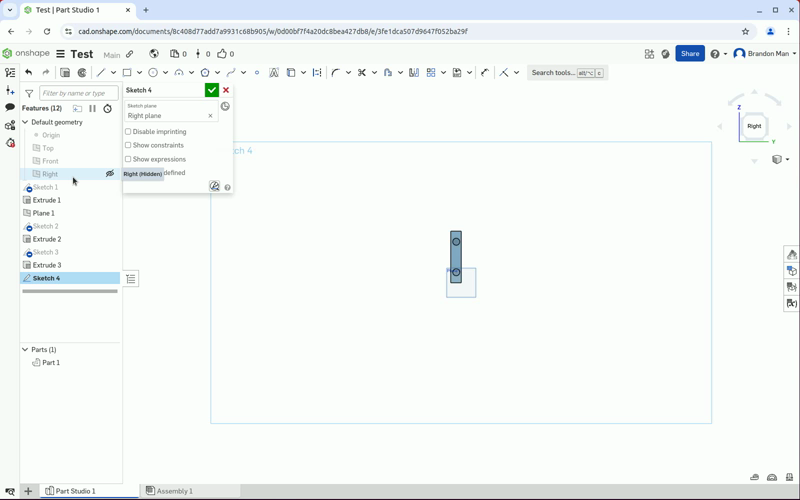
mouse_move(73, 352)
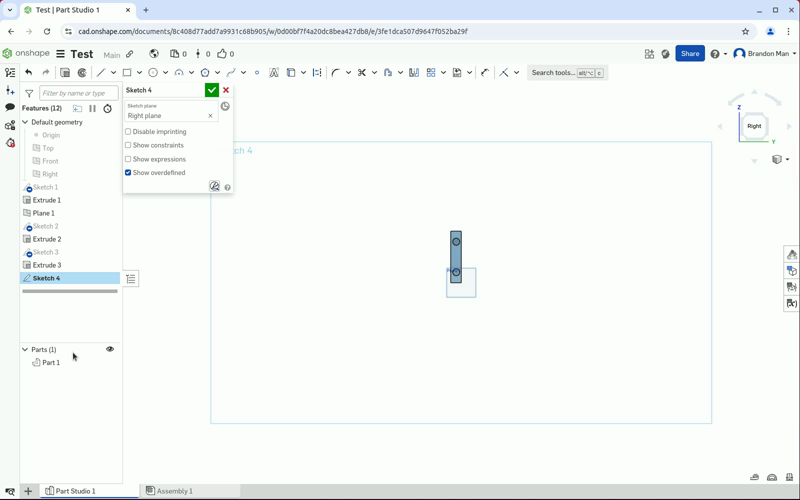
key(y)
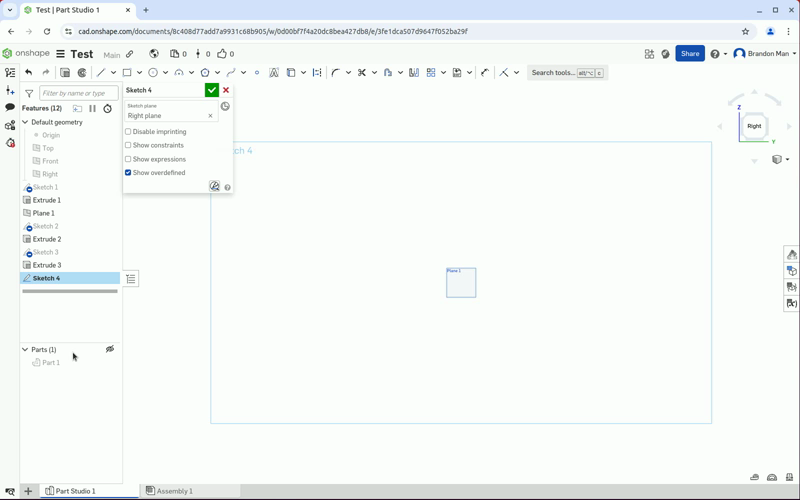
key(c)
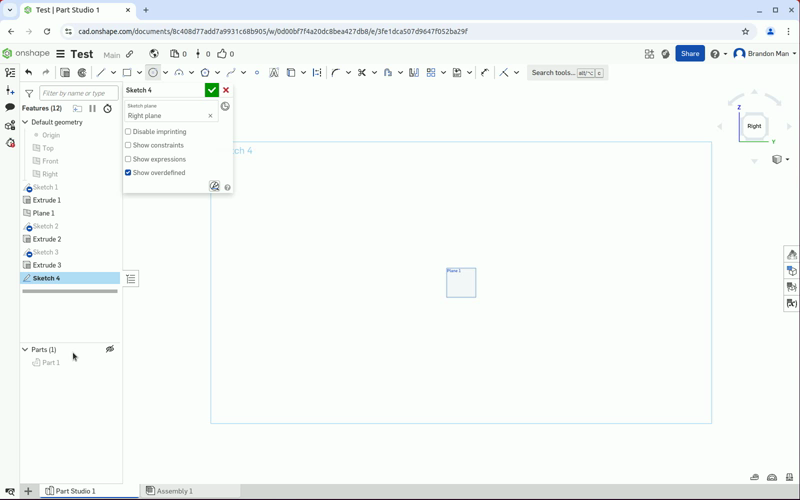
key_down(shift)
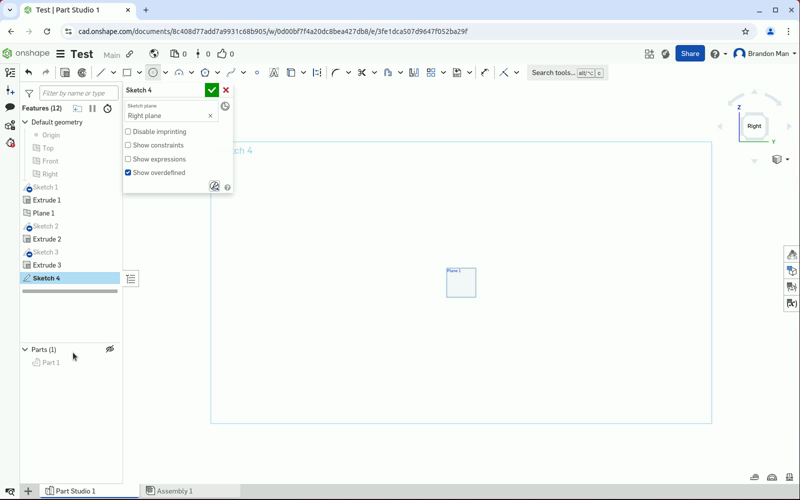
mouse_move(456, 272)
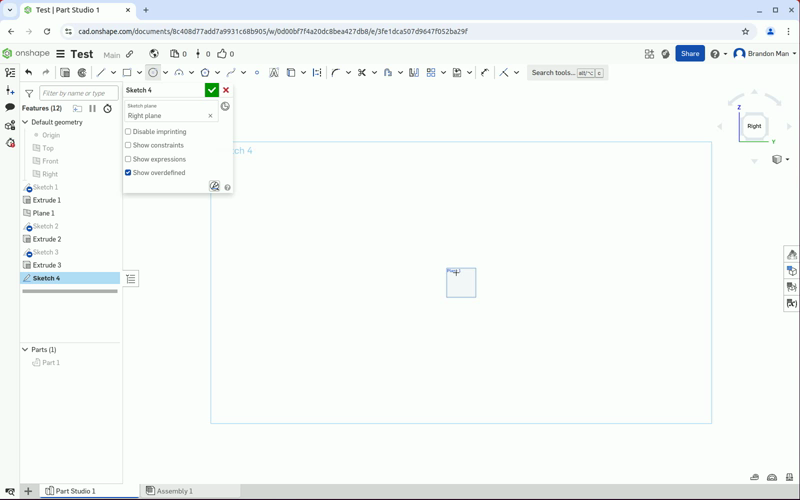
click(456, 272)
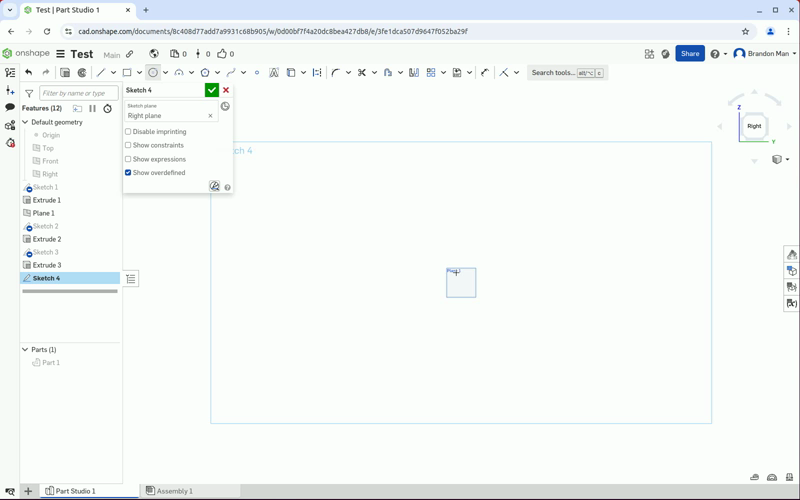
key_up(shift)
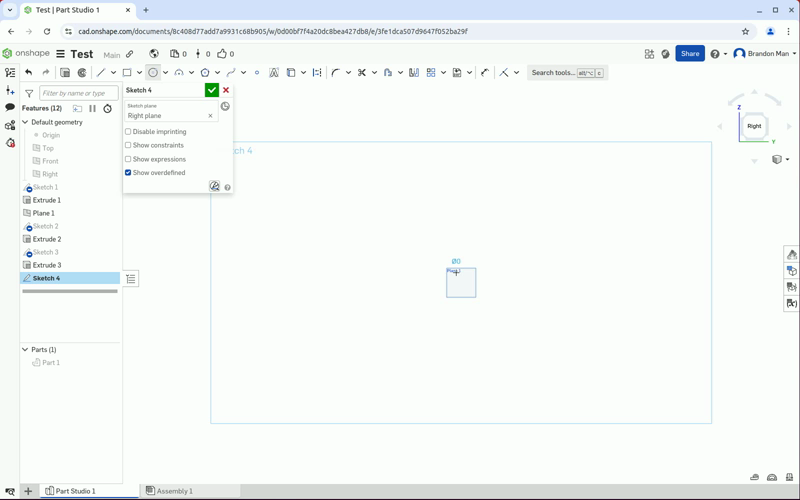
mouse_move(459, 272)
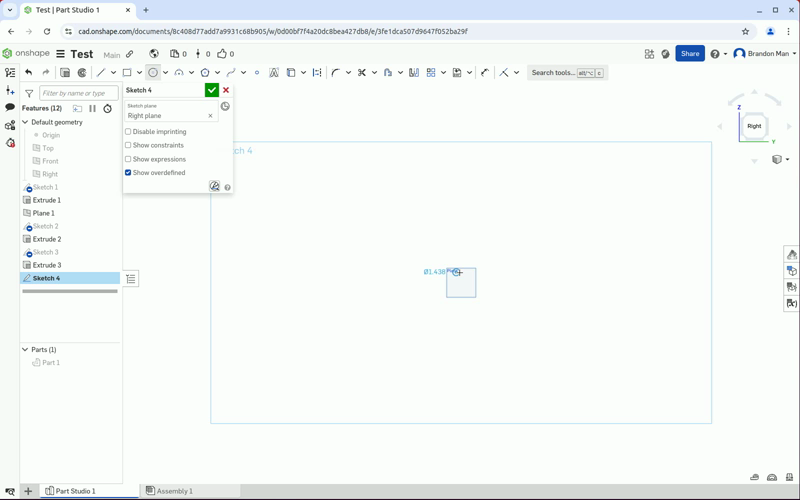
click(459, 272)
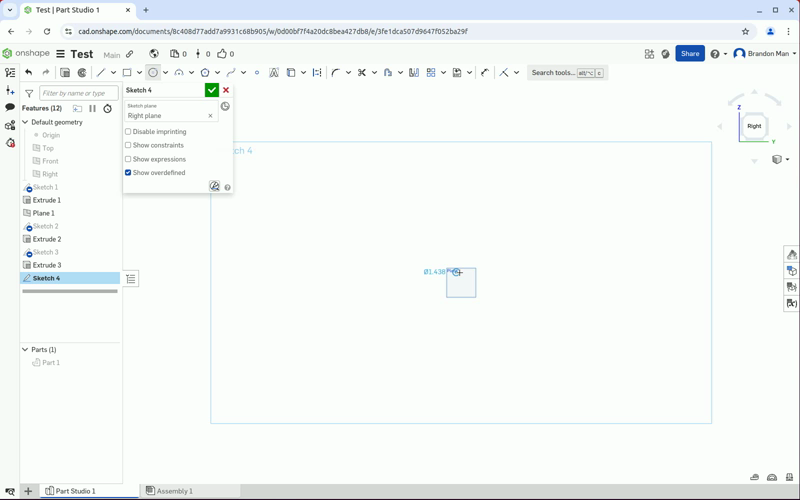
key(esc)
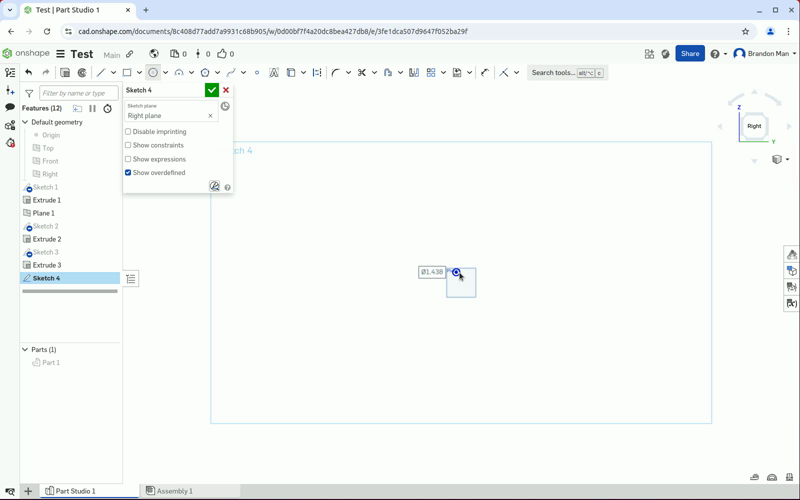
mouse_move(454, 273)
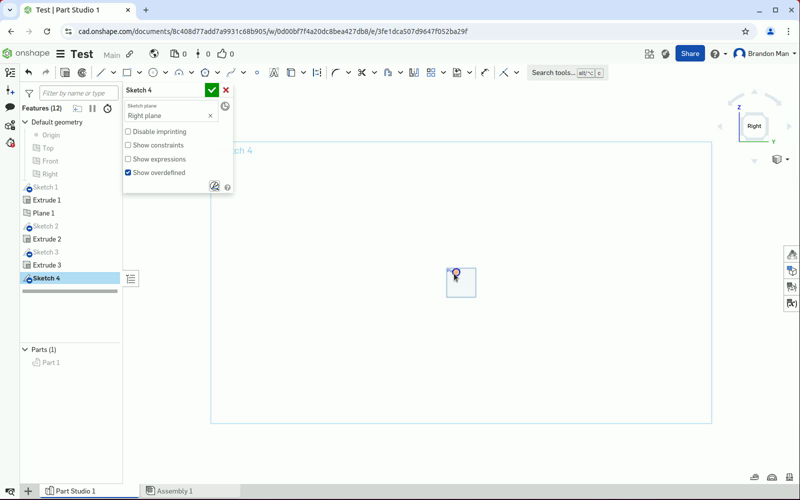
scroll(6)
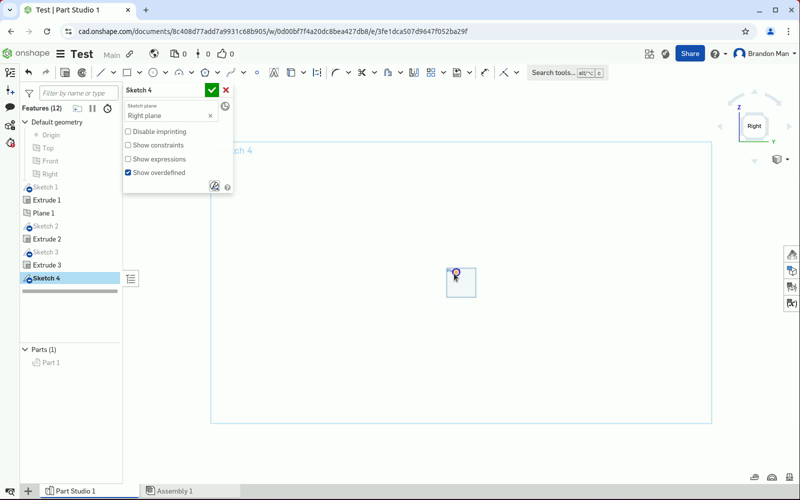
scroll(6)
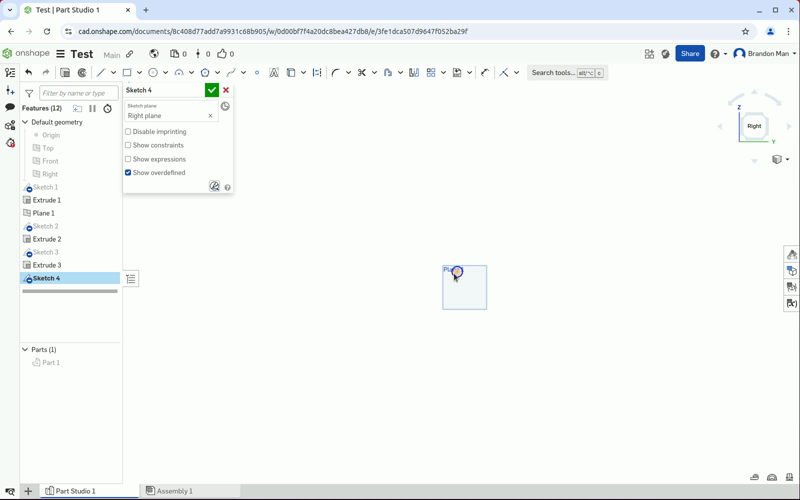
scroll(6)
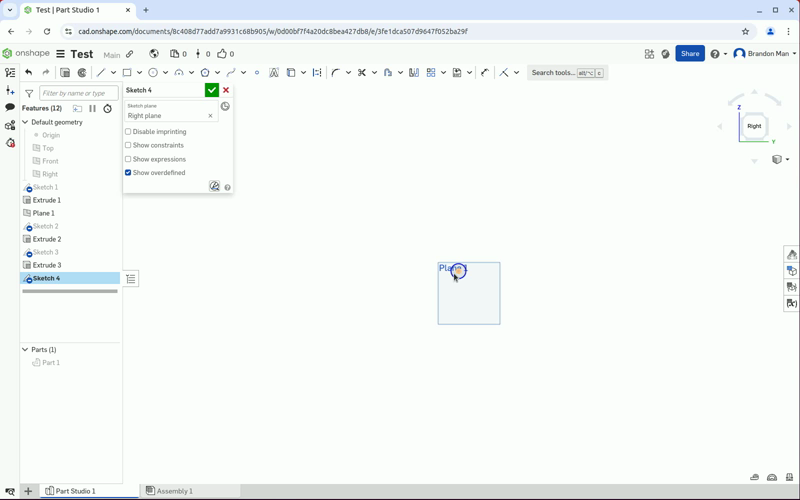
scroll(6)
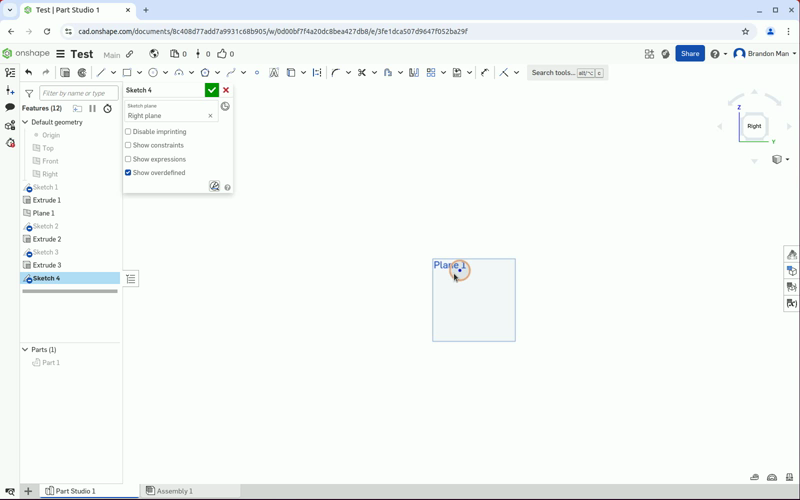
scroll(6)
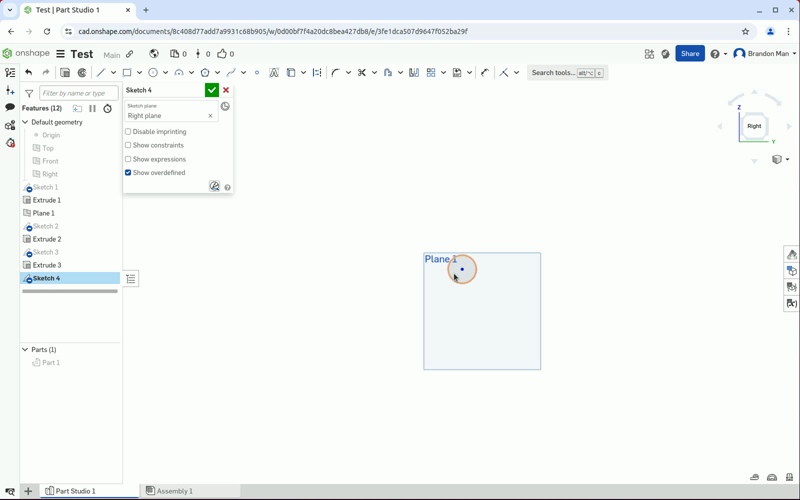
scroll(6)
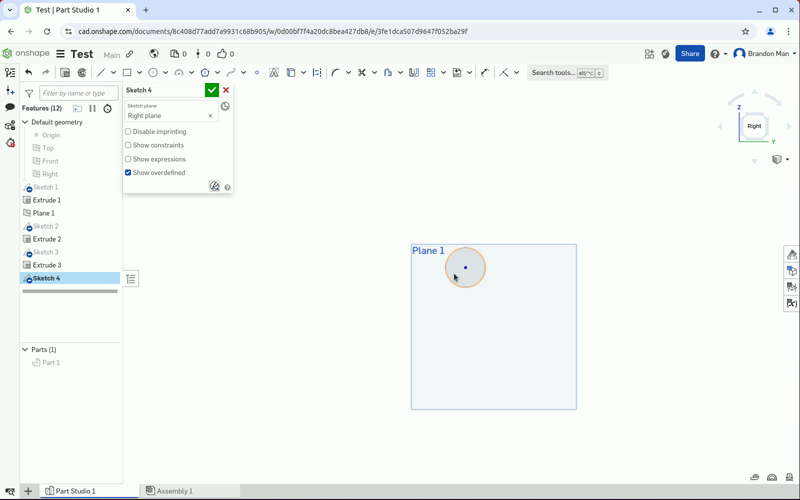
scroll(6)
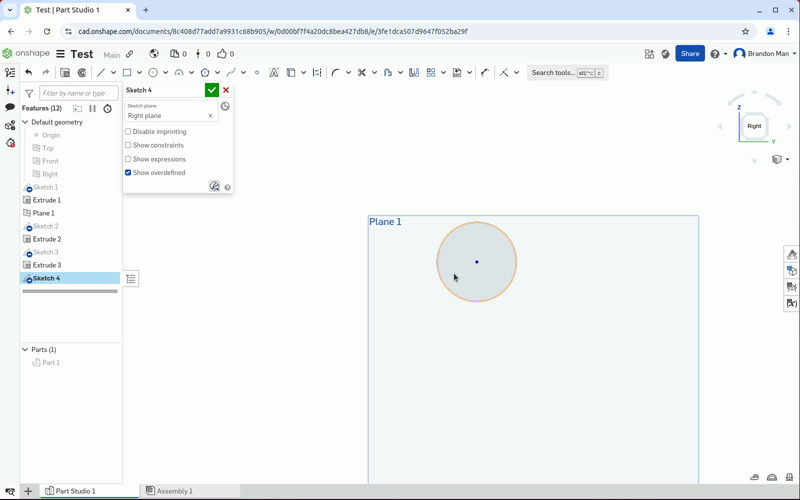
click(454, 273)
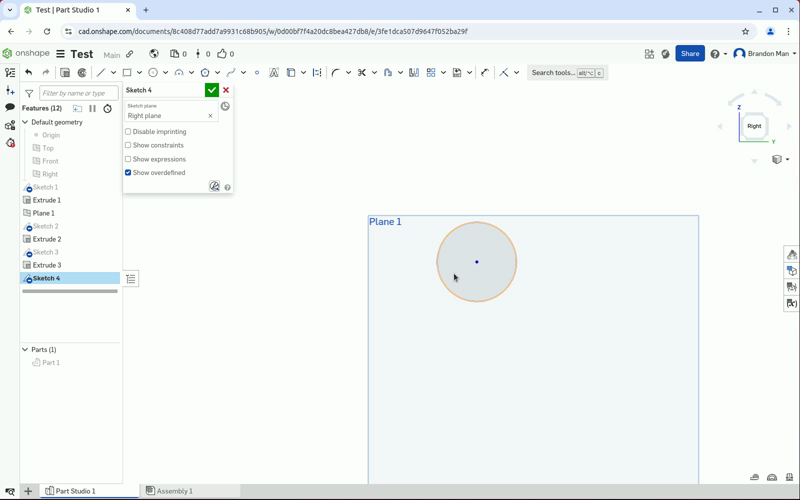
scroll(-6)
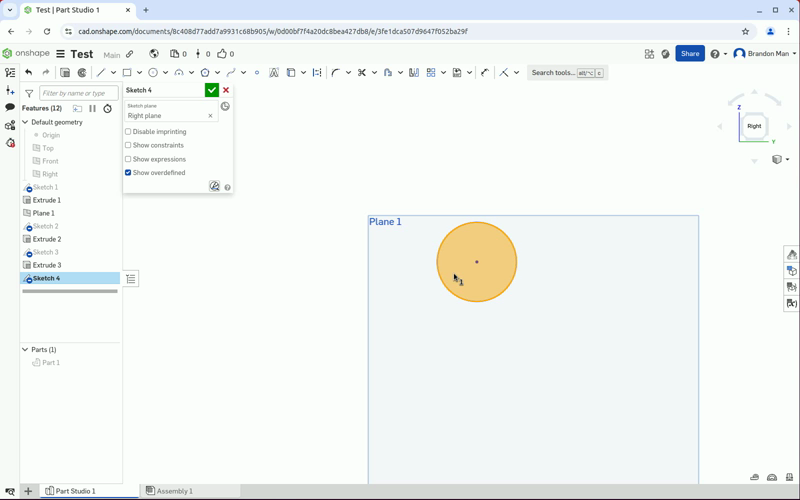
scroll(-6)
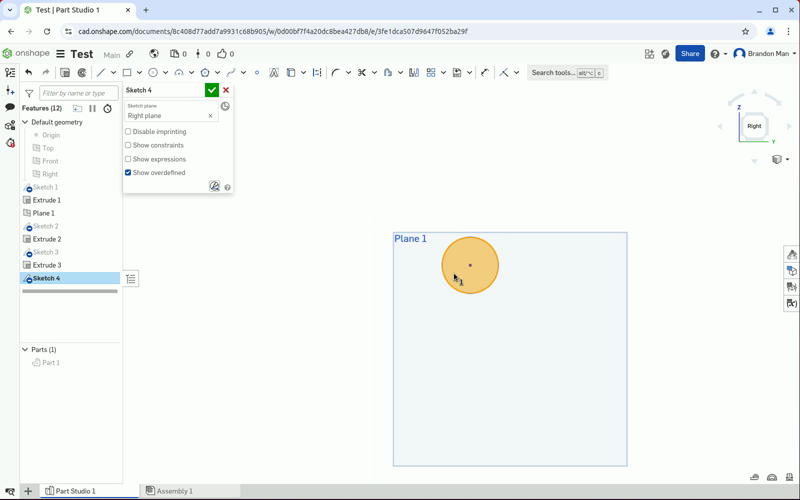
scroll(-6)
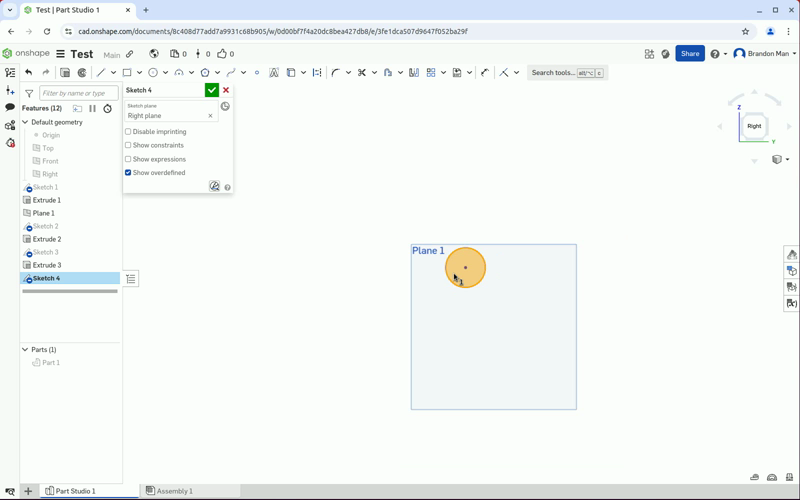
scroll(-6)
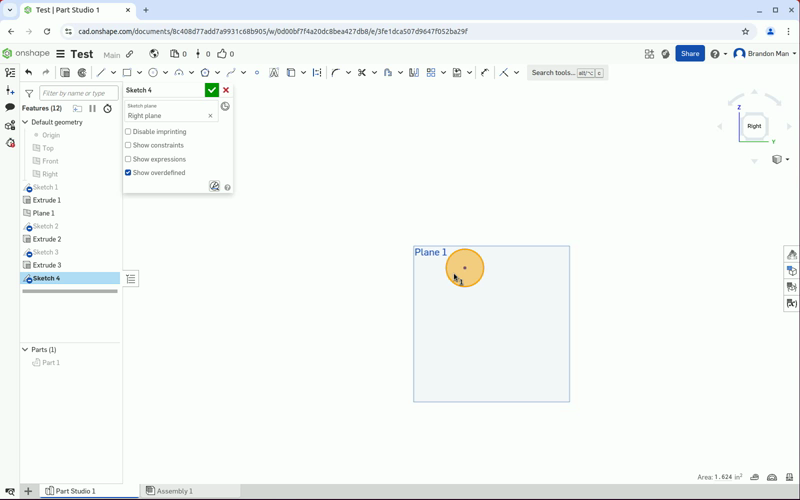
scroll(-6)
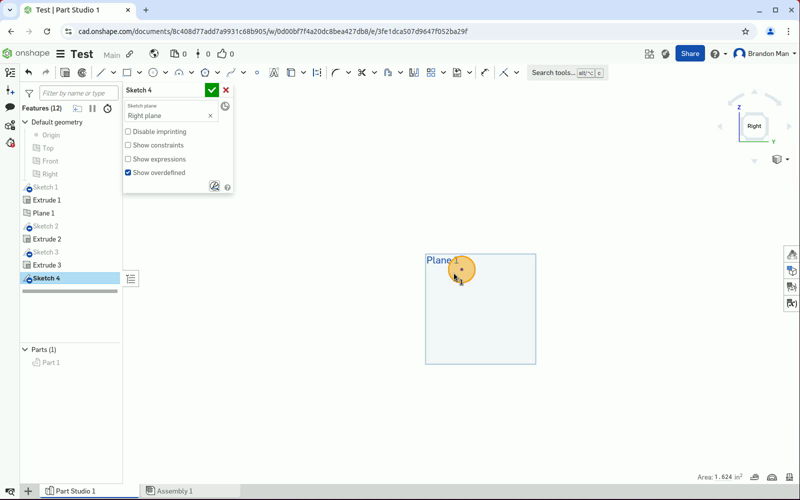
scroll(-6)
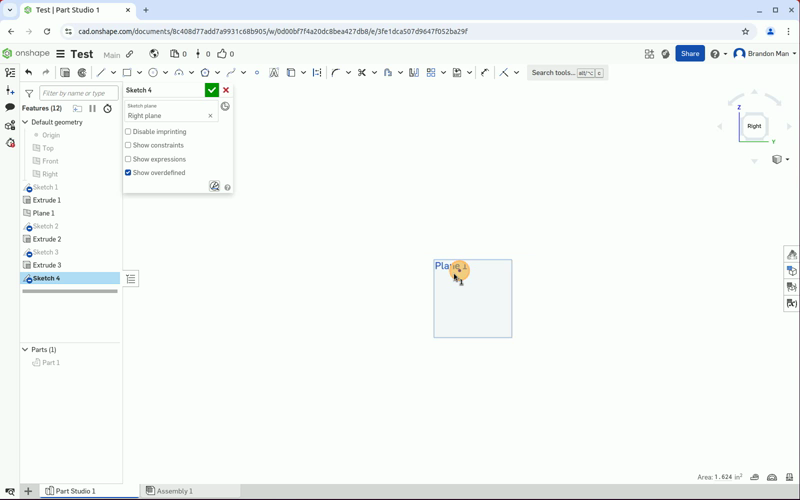
scroll(-6)
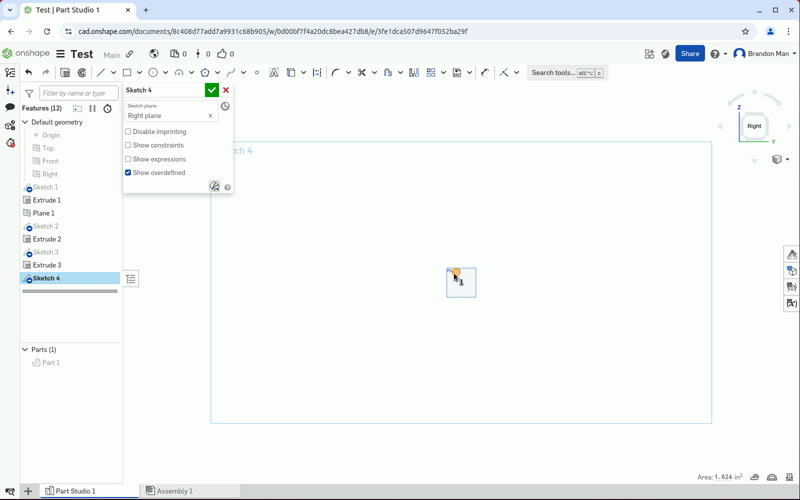
mouse_move(73, 352)
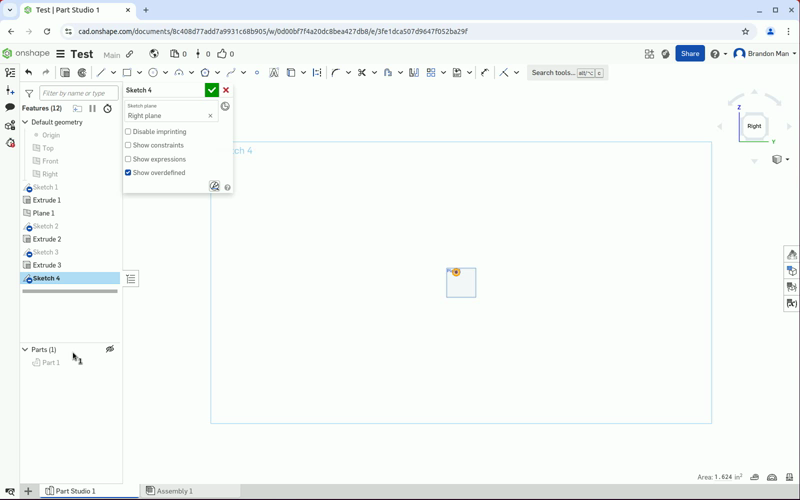
key(shift+y)
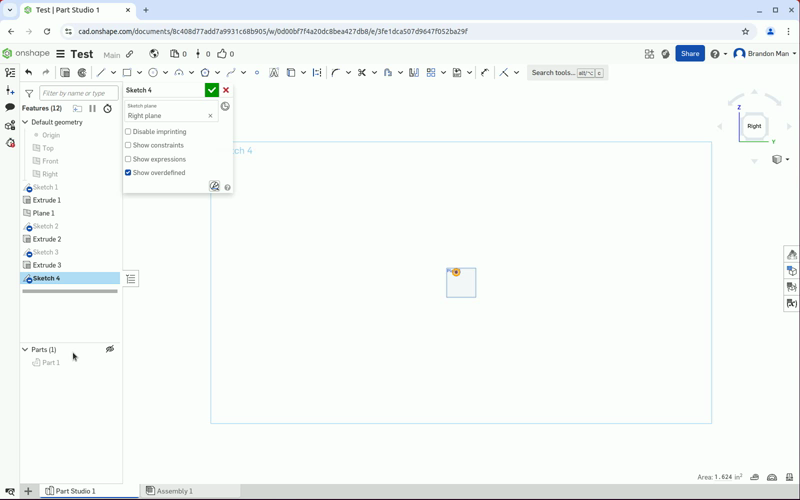
key(shift+e)
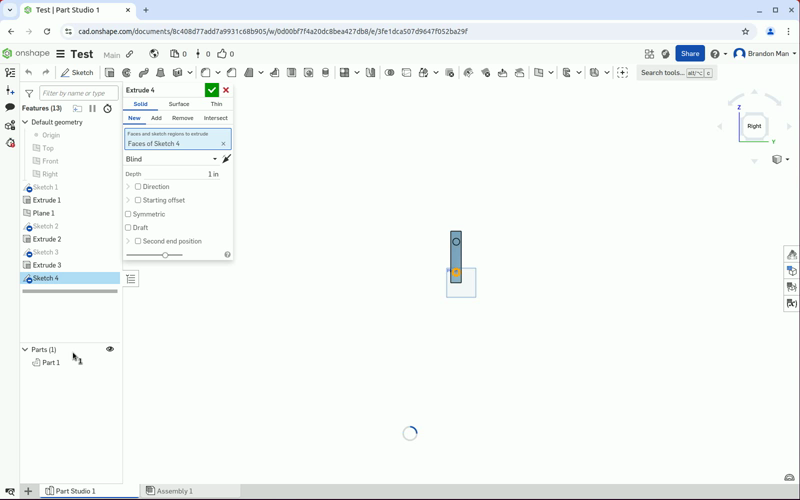
mouse_move(143, 106)
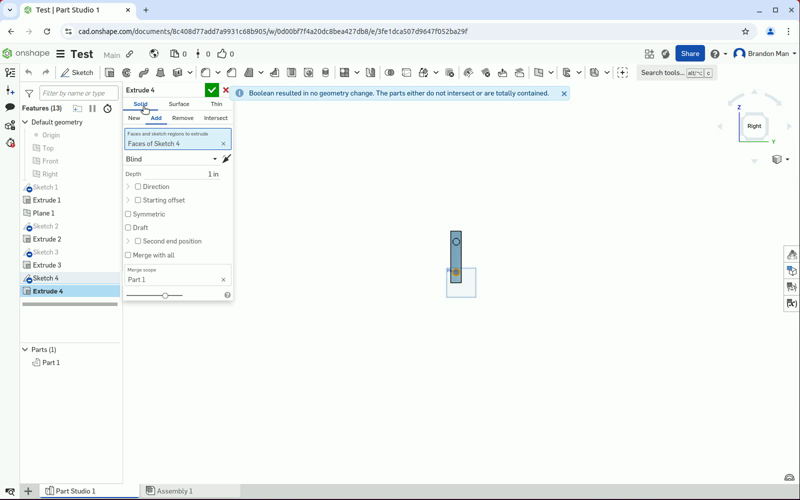
click(143, 106)
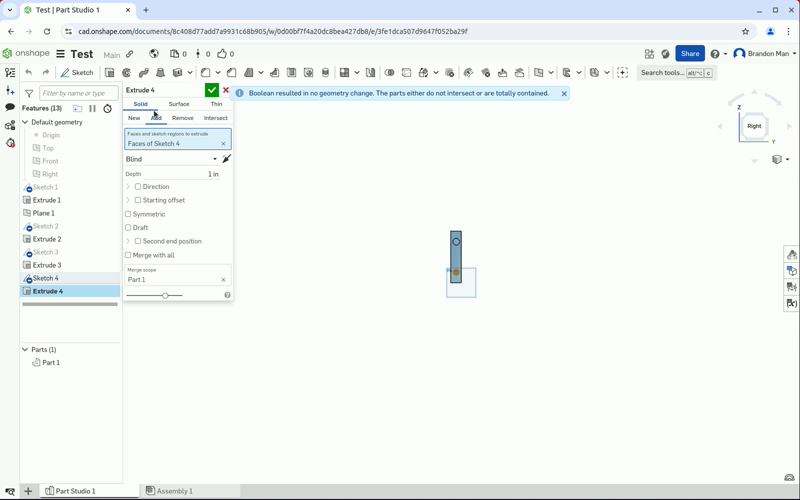
mouse_move(186, 120)
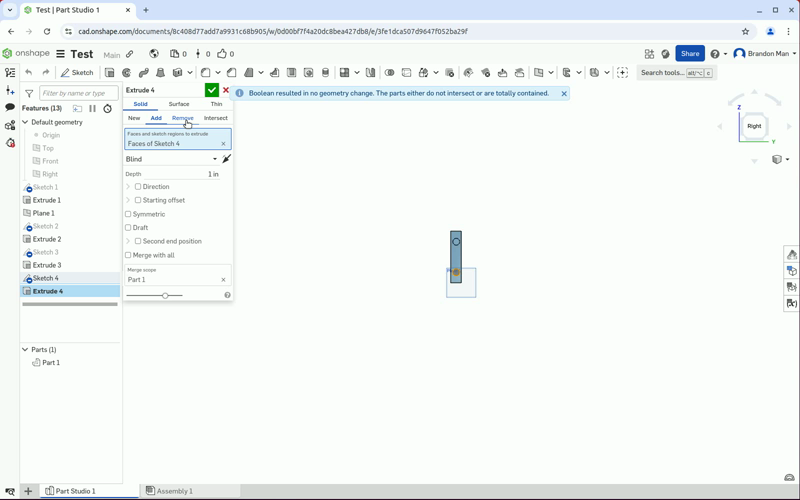
click(186, 120)
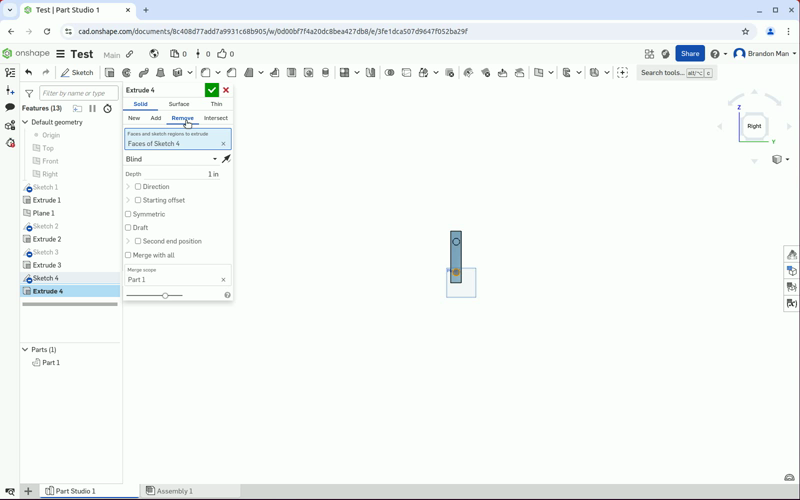
key(tab, 4)
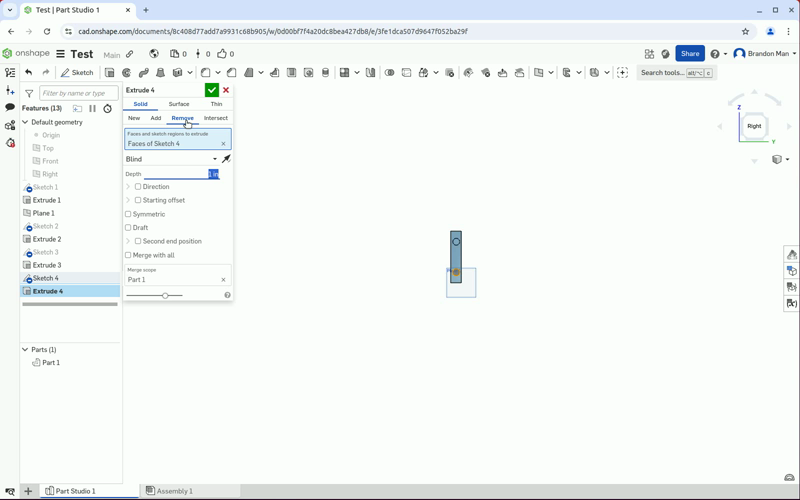
text(4.092)
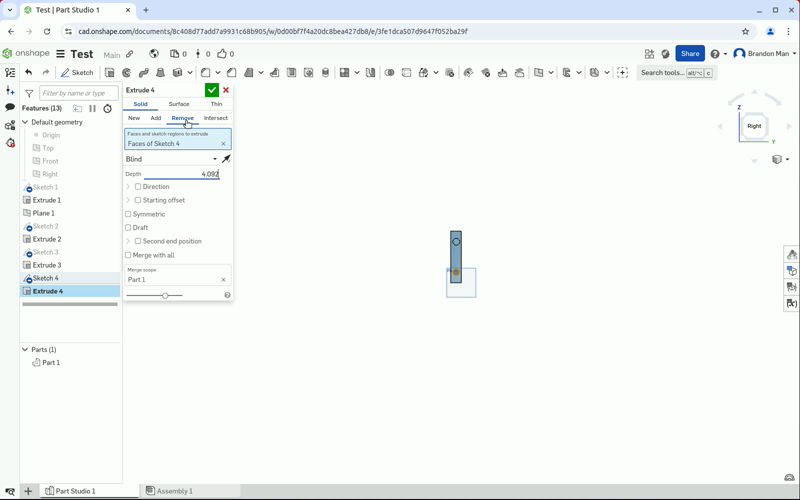
key(tab, 6)
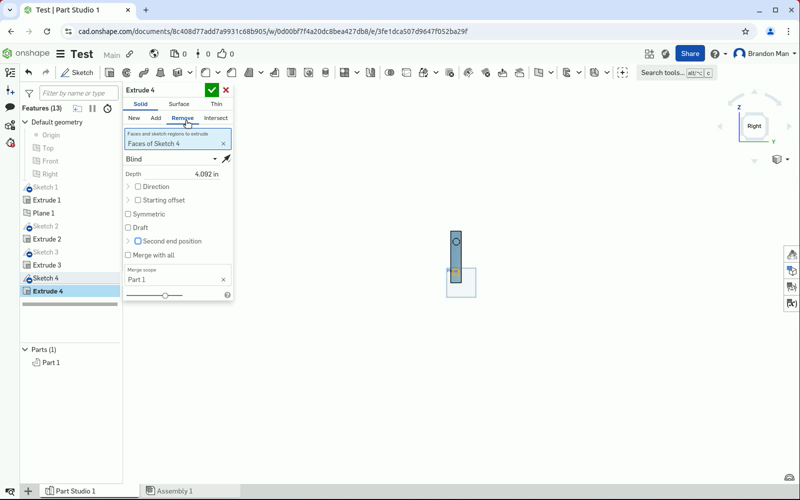
key(space)
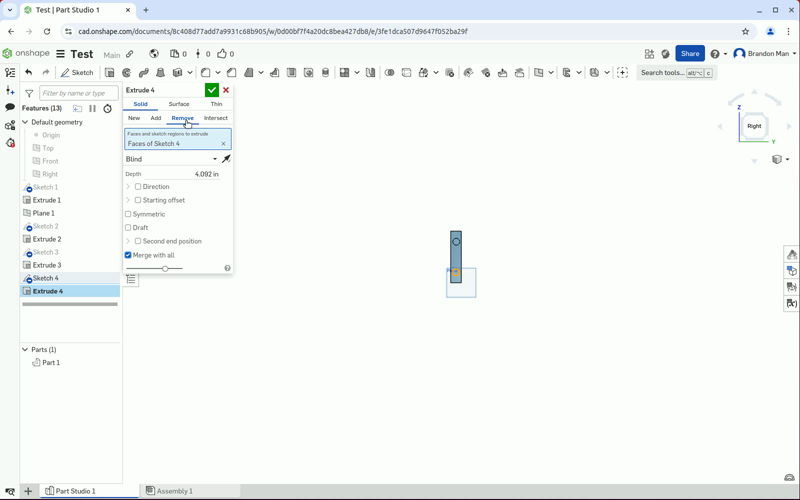
key(enter)
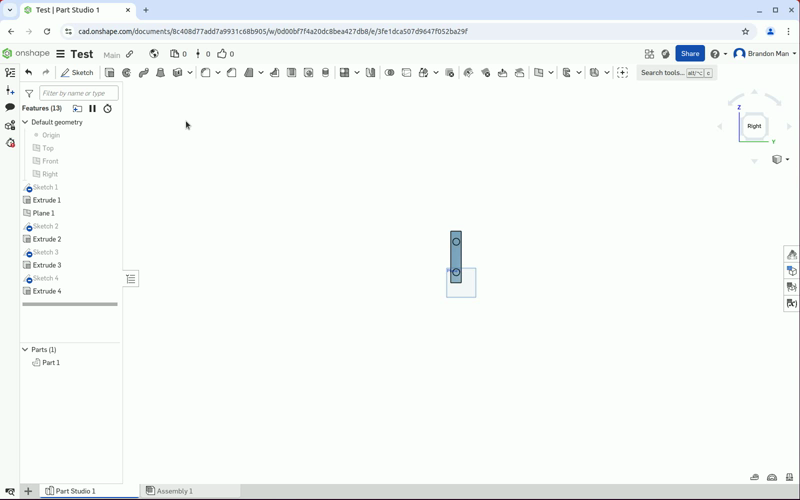
key(shift+h)
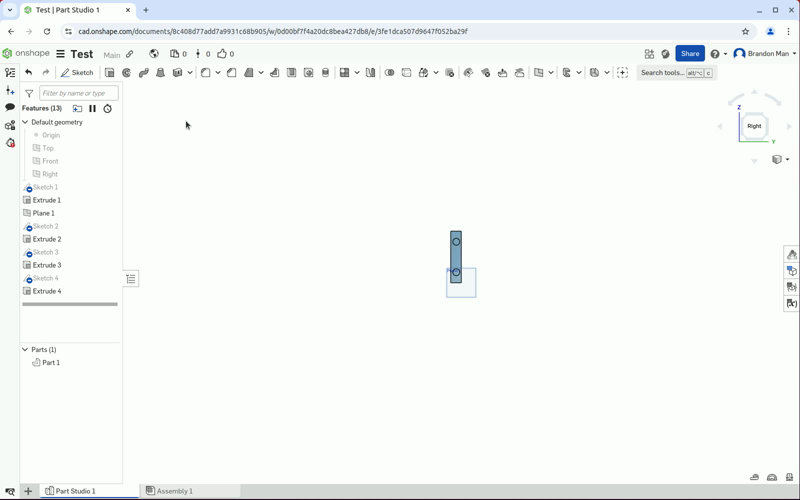
key(shift+h)
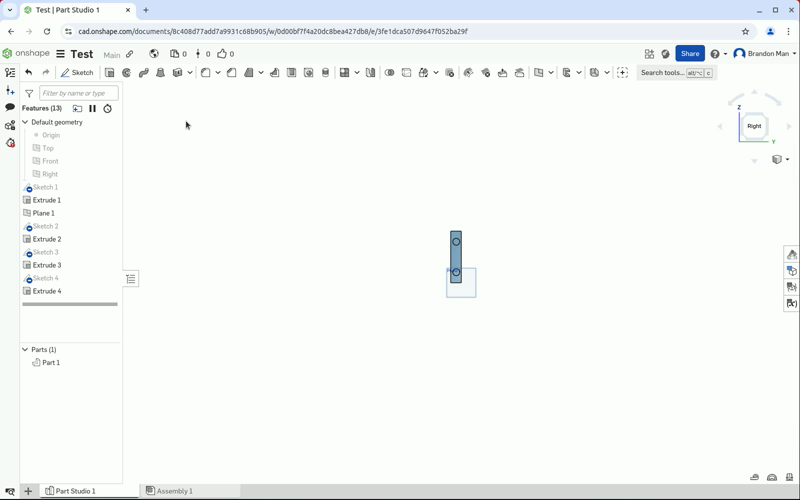
mouse_move(73, 189)
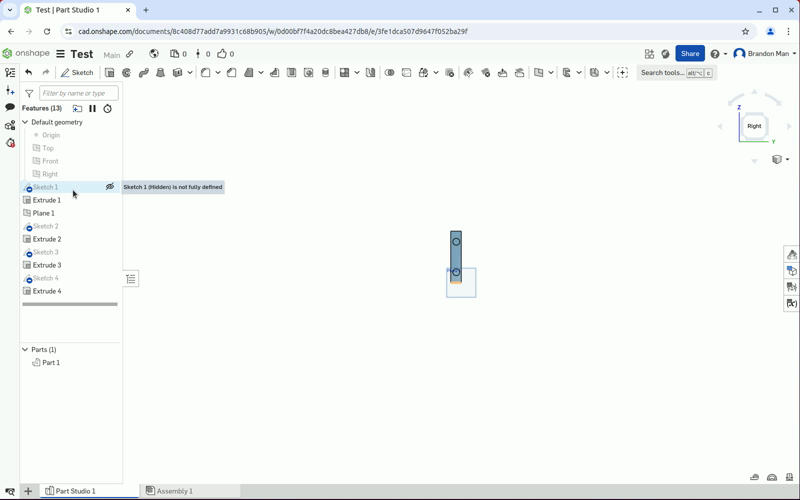
click(73, 189)
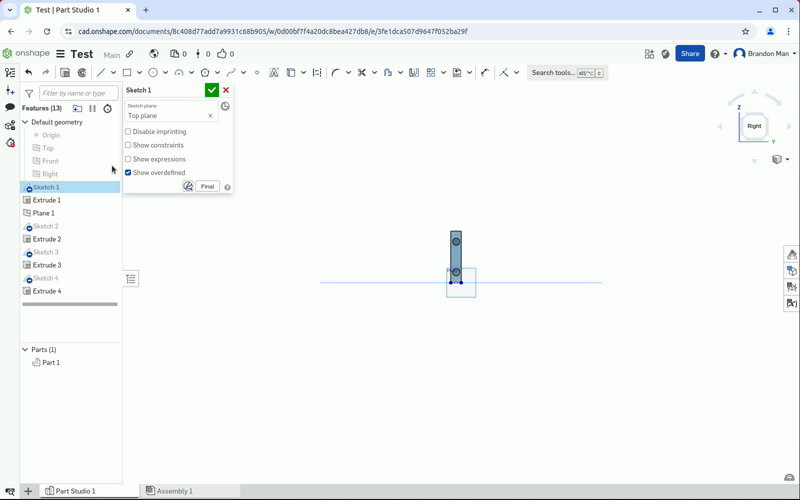
mouse_move(229, 92)
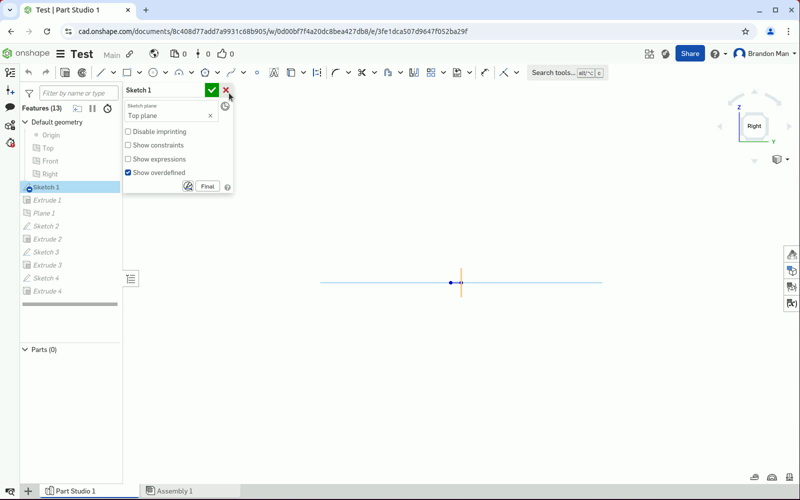
click(229, 92)
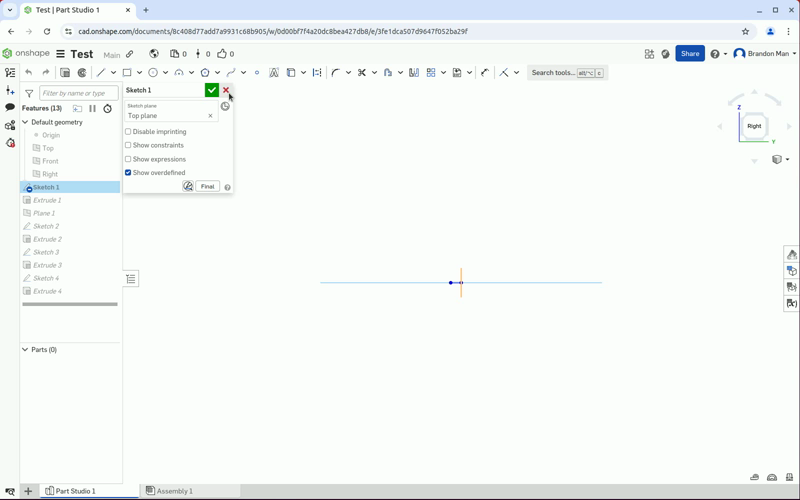
key(shift+s)
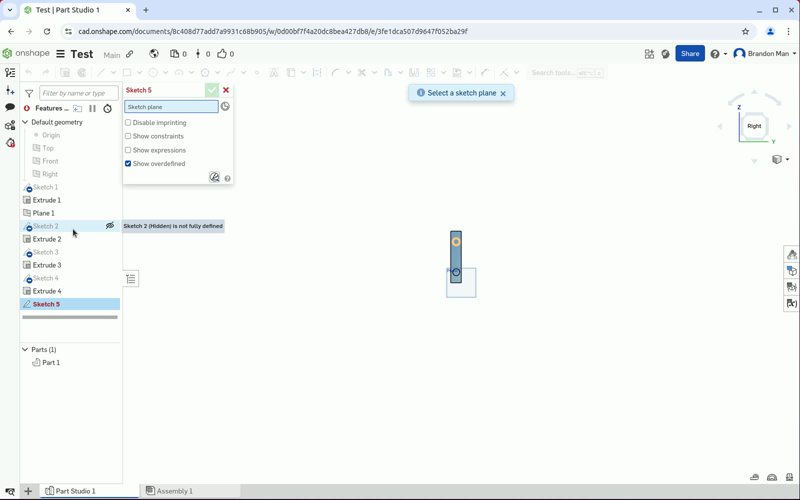
scroll(3)
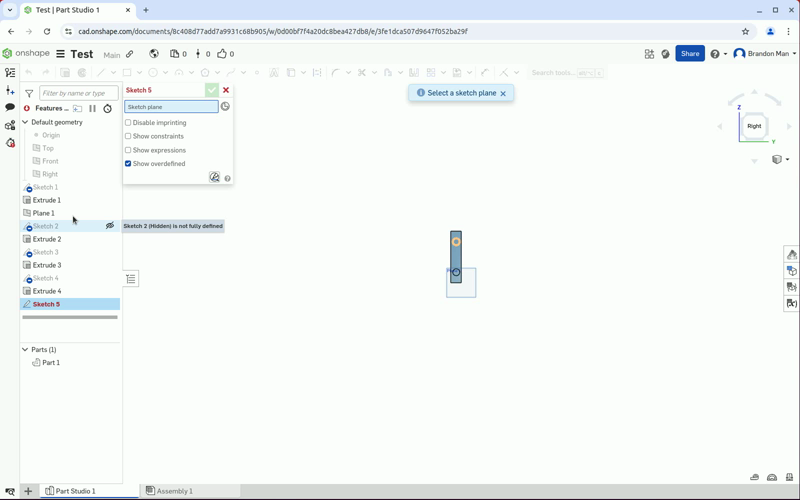
mouse_move(73, 176)
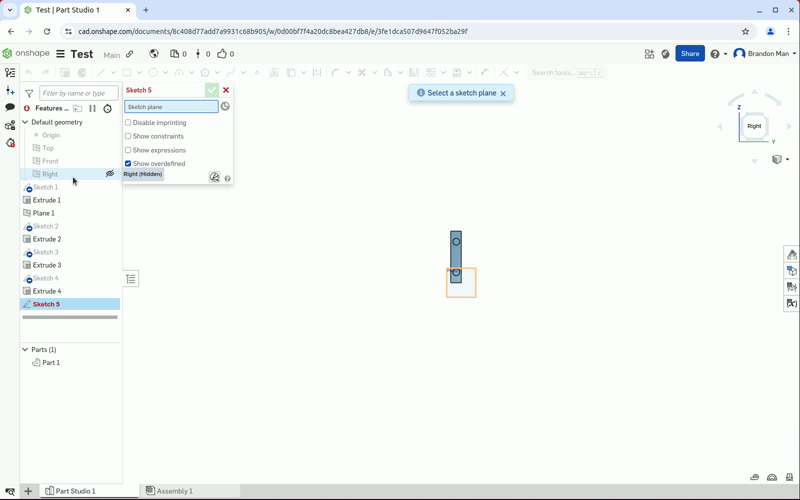
click(73, 176)
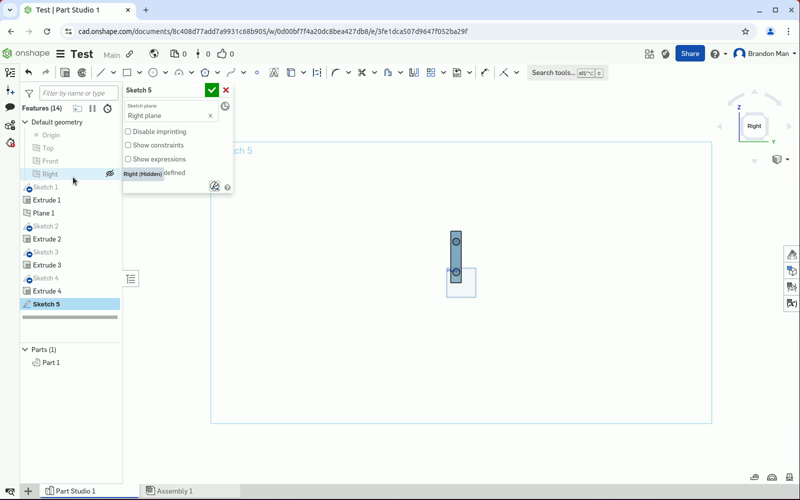
mouse_move(73, 352)
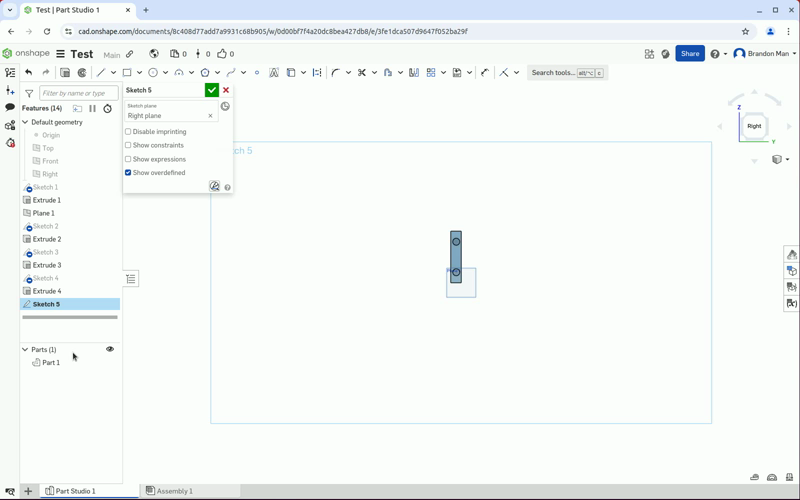
key(y)
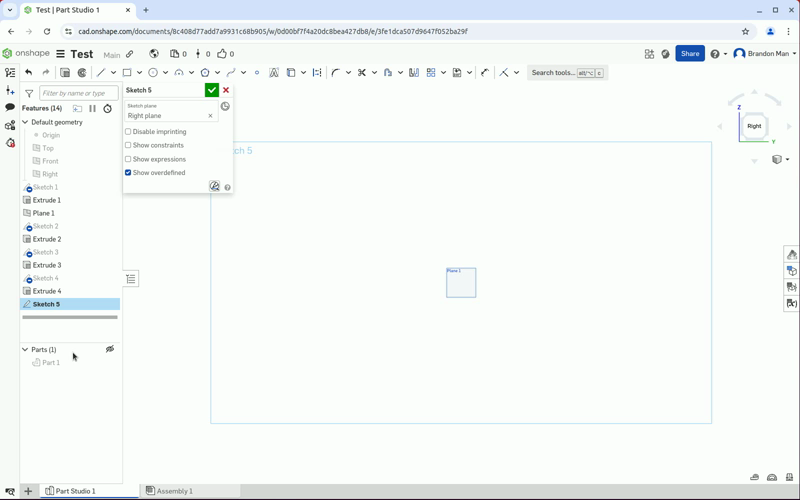
key(c)
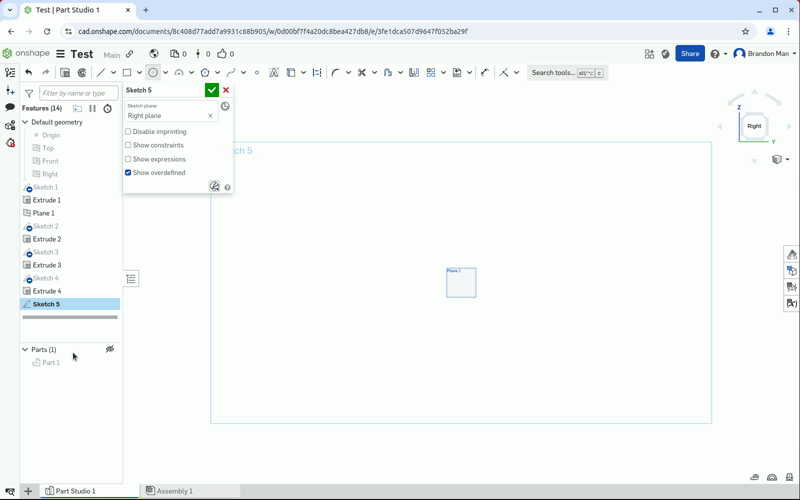
key_down(shift)
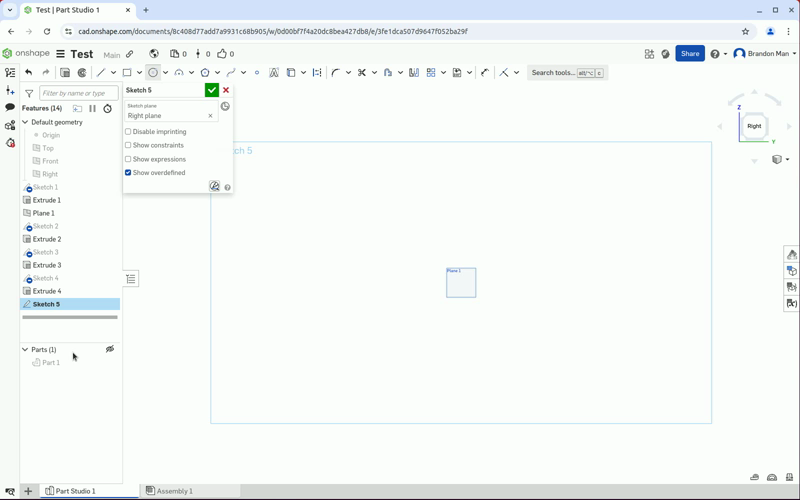
mouse_move(456, 241)
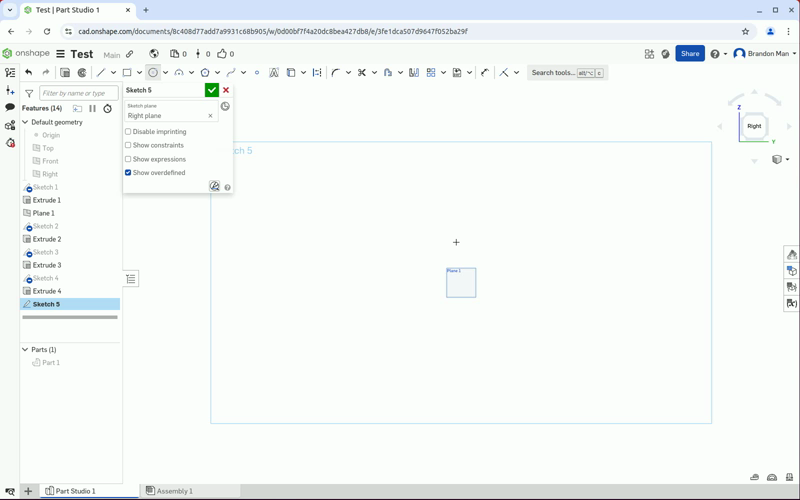
click(456, 241)
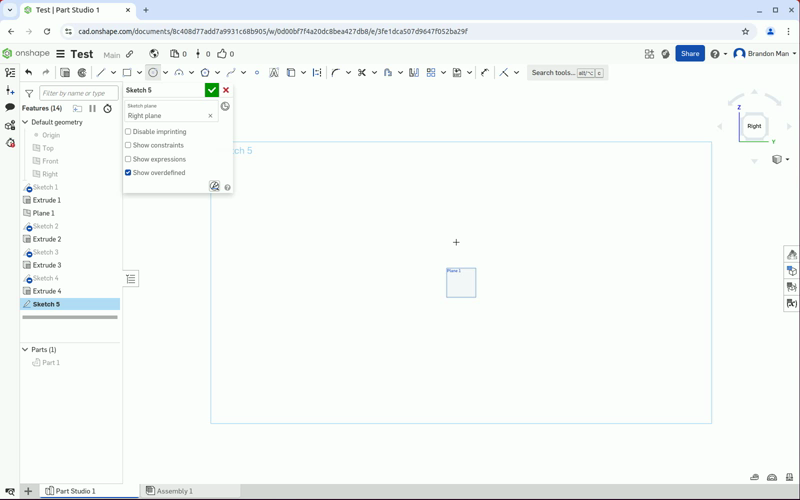
key_up(shift)
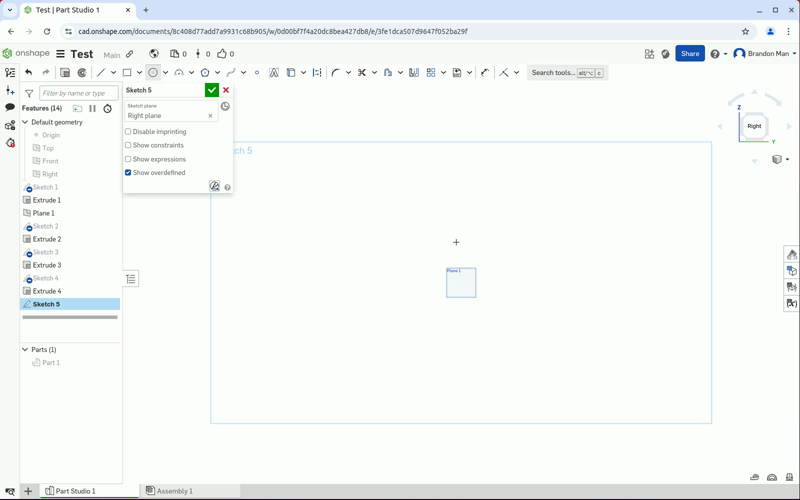
mouse_move(459, 241)
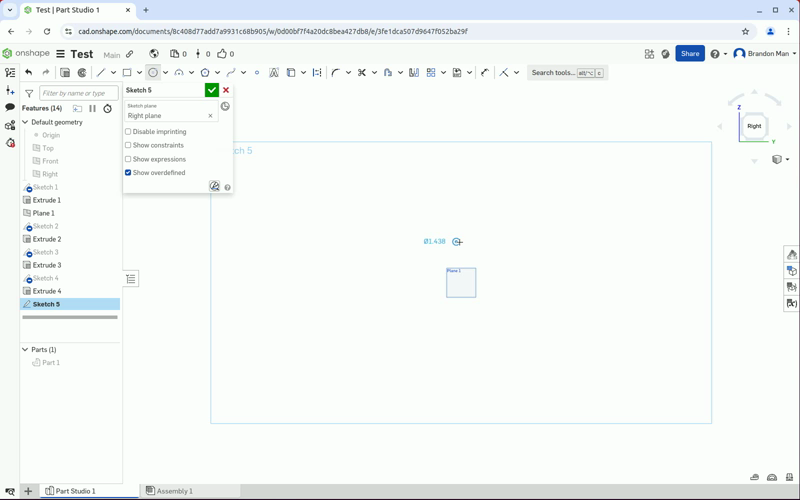
click(459, 241)
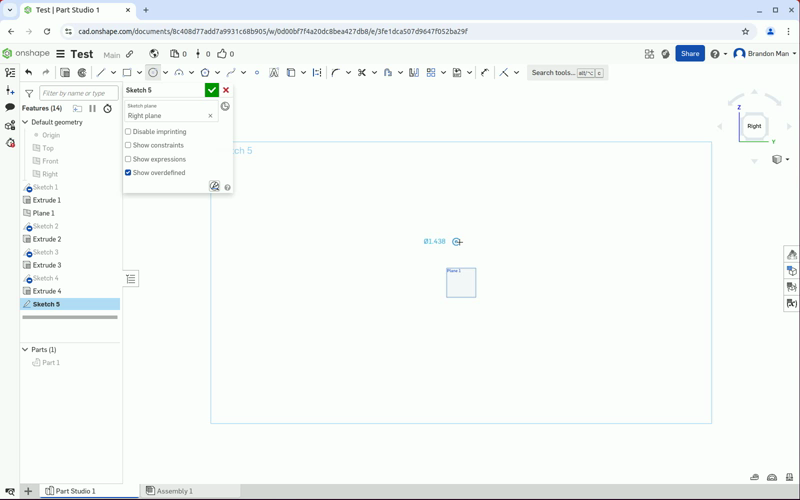
key(esc)
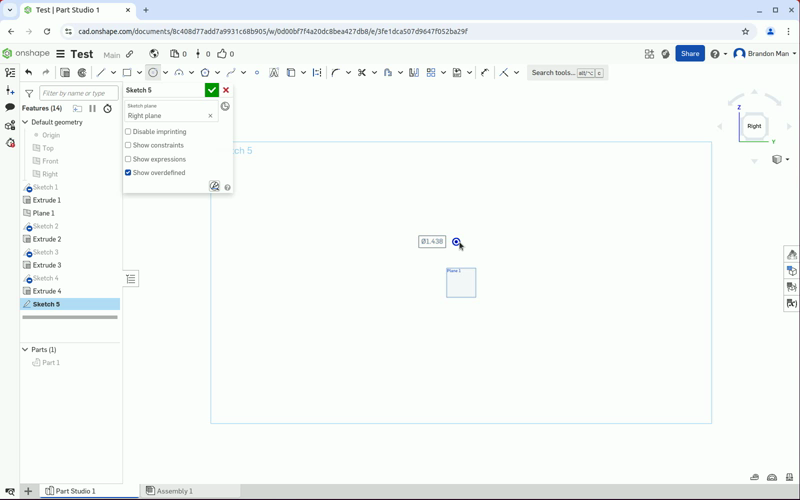
mouse_move(453, 243)
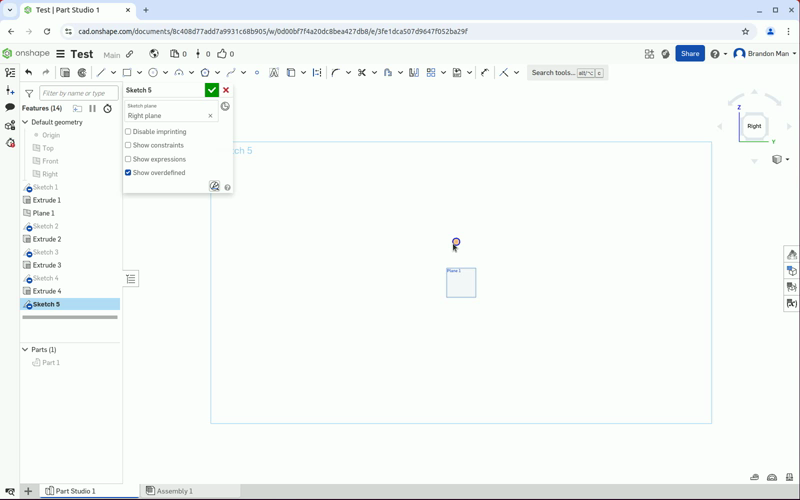
scroll(6)
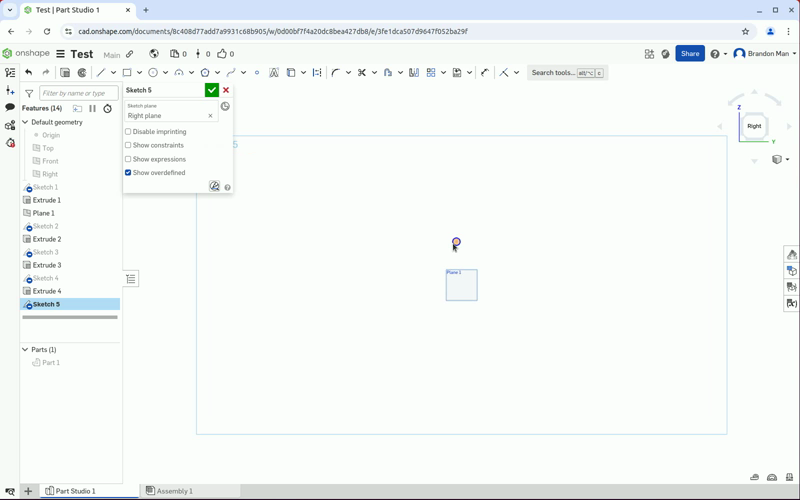
scroll(6)
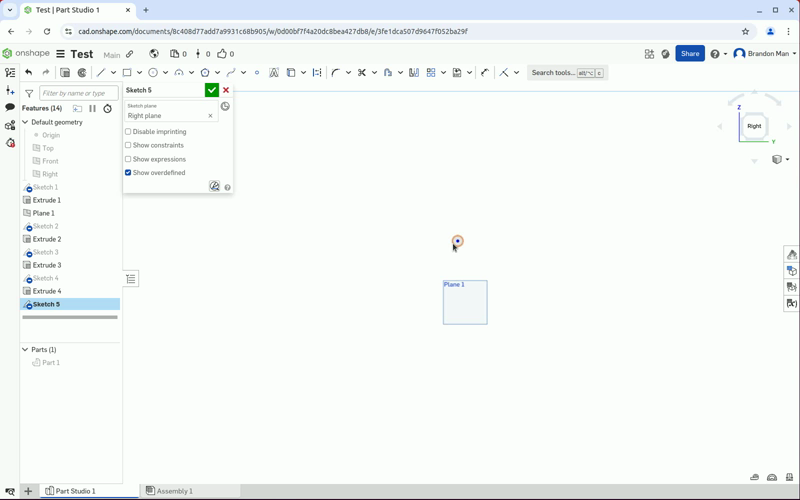
scroll(6)
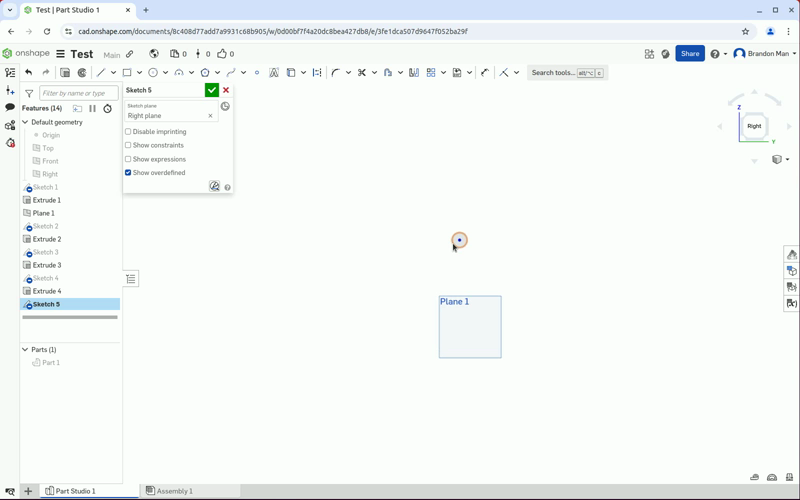
scroll(6)
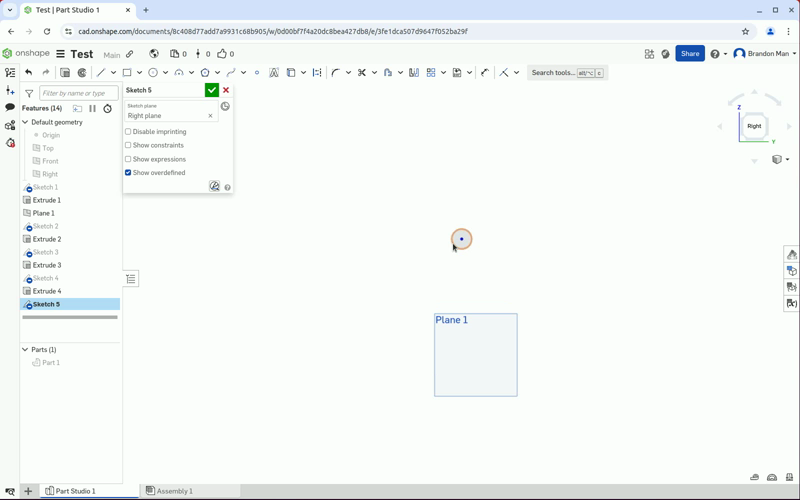
scroll(6)
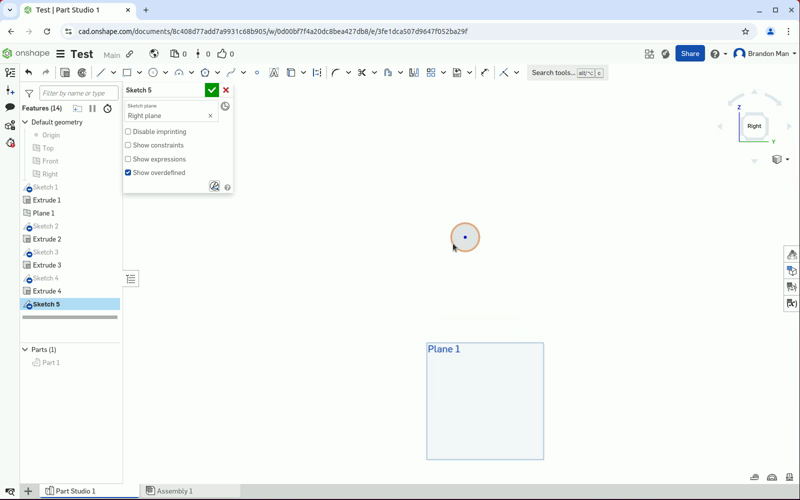
scroll(6)
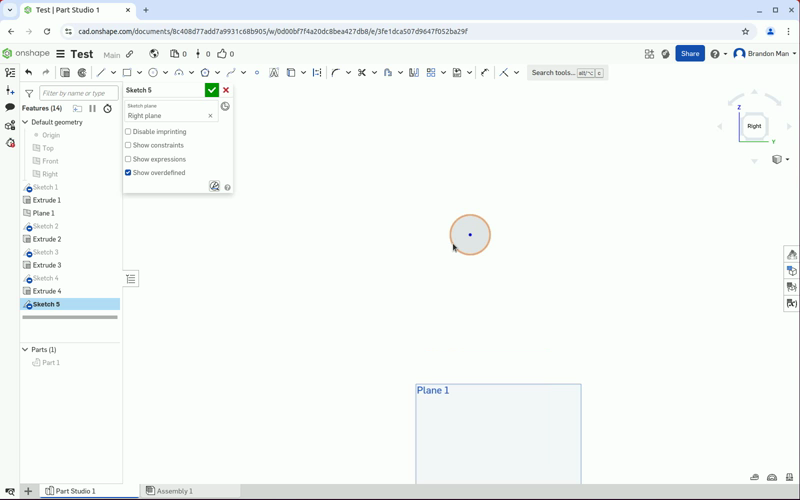
scroll(6)
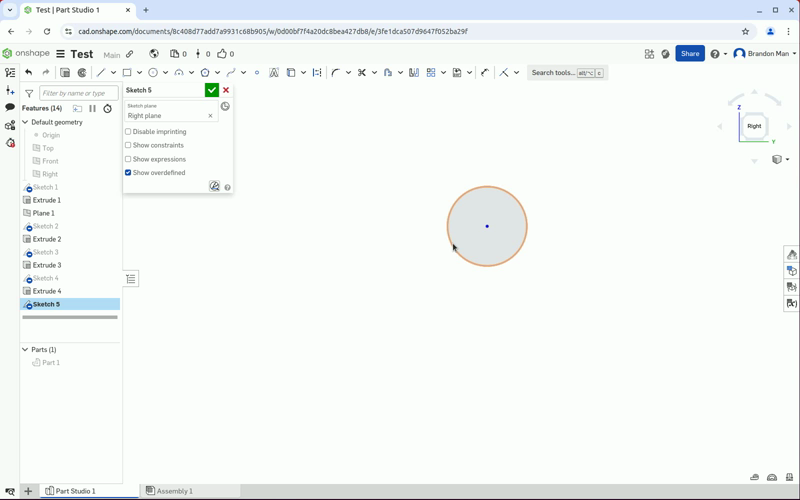
click(453, 243)
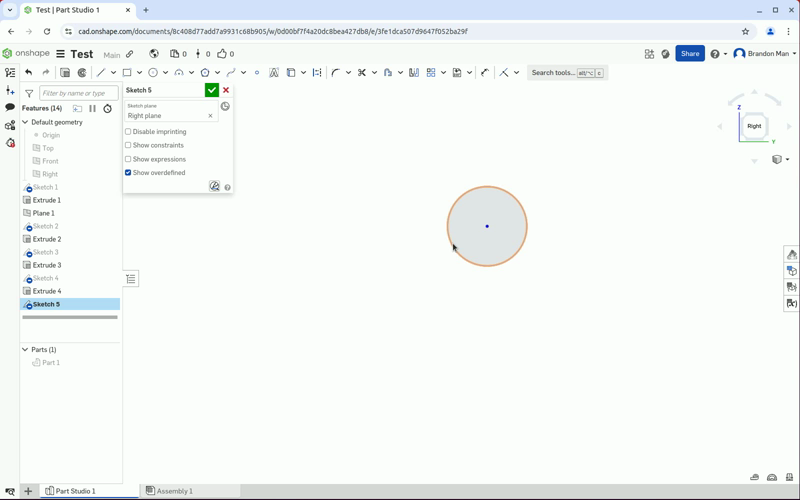
scroll(-6)
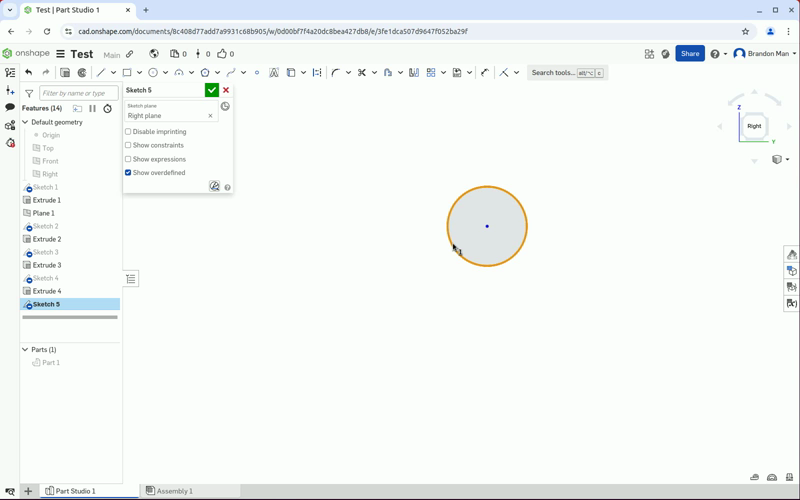
scroll(-6)
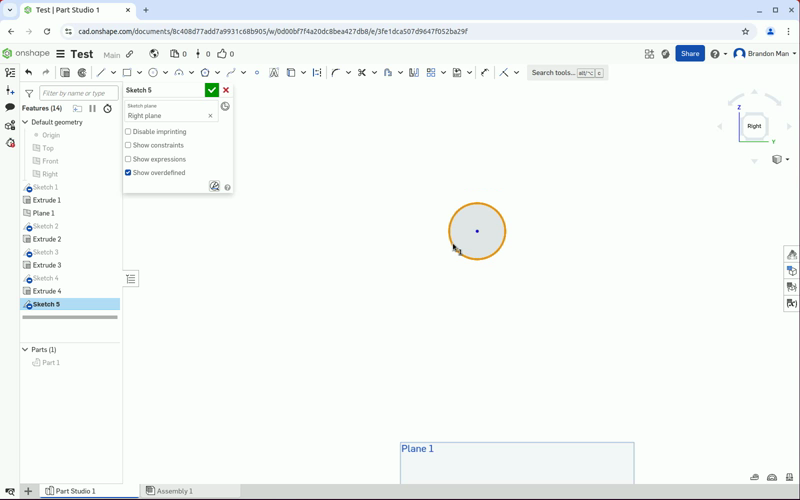
scroll(-6)
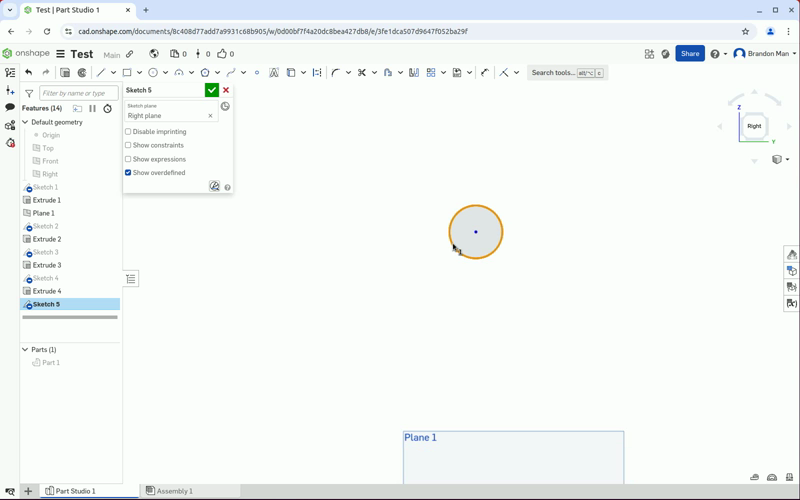
scroll(-6)
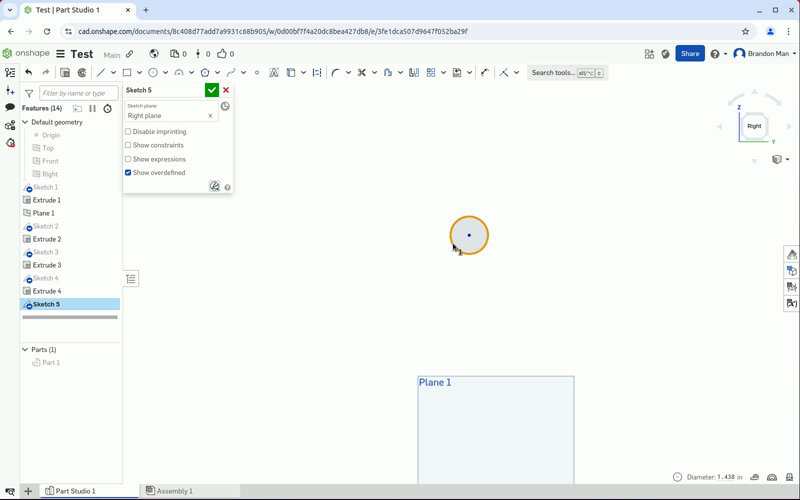
scroll(-6)
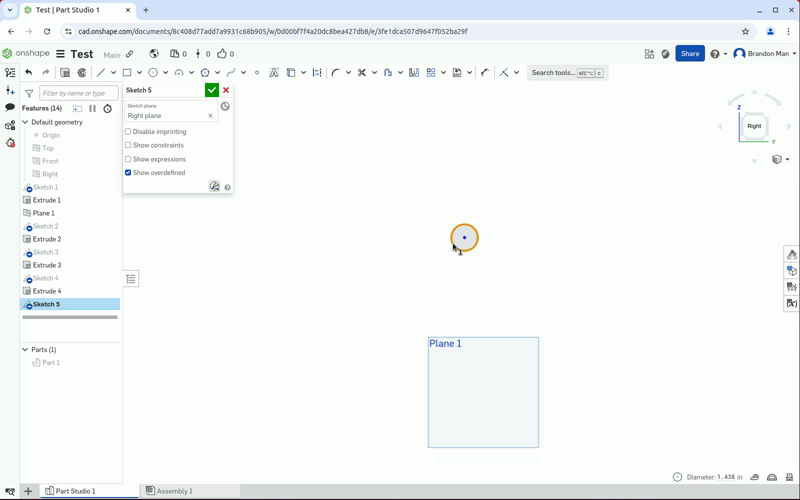
scroll(-6)
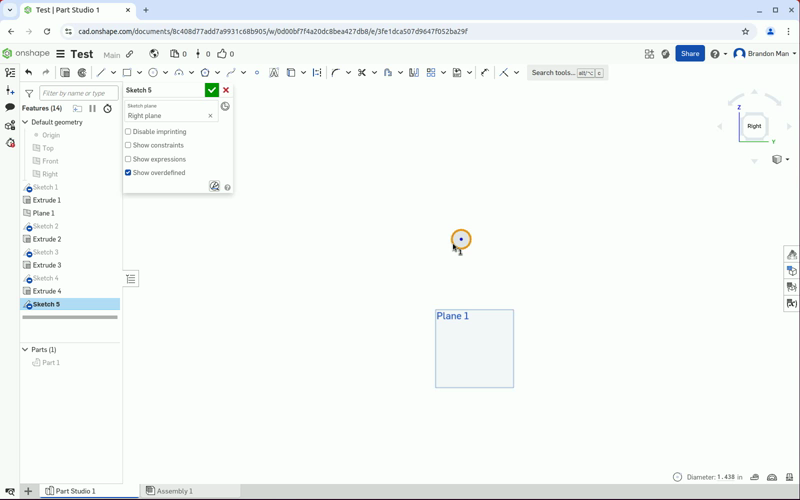
scroll(-6)
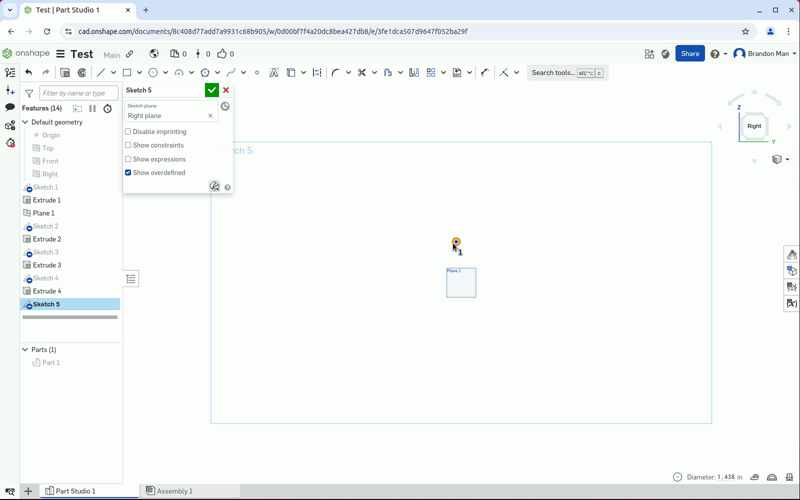
mouse_move(73, 352)
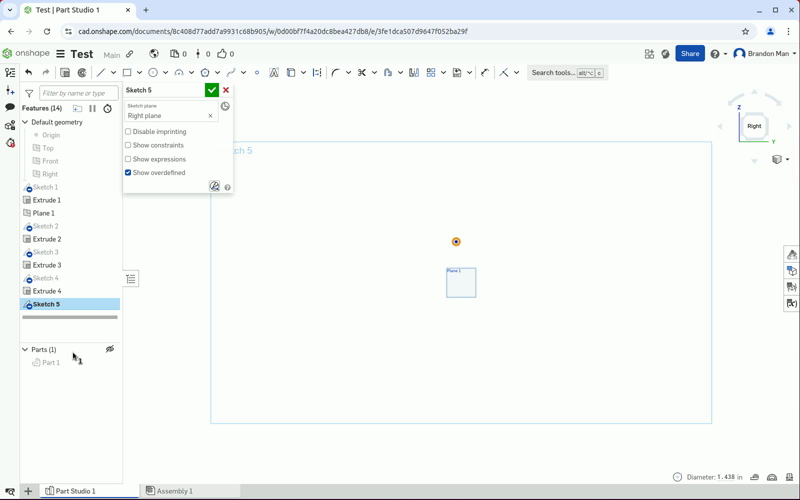
key(shift+y)
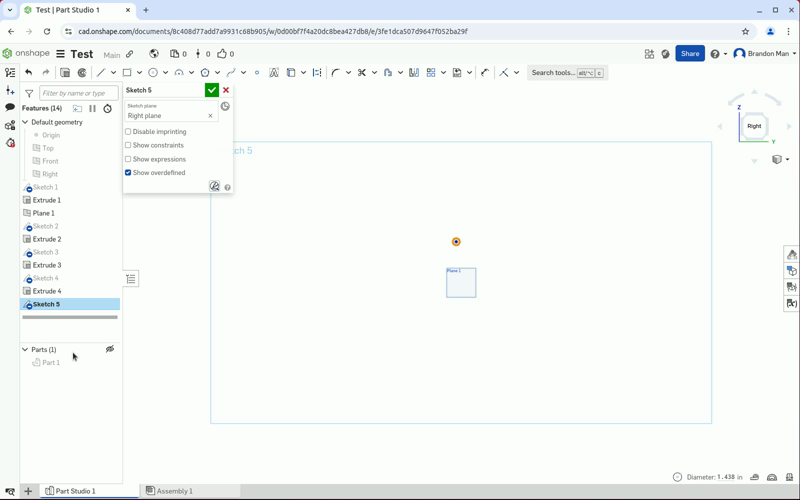
key(shift+e)
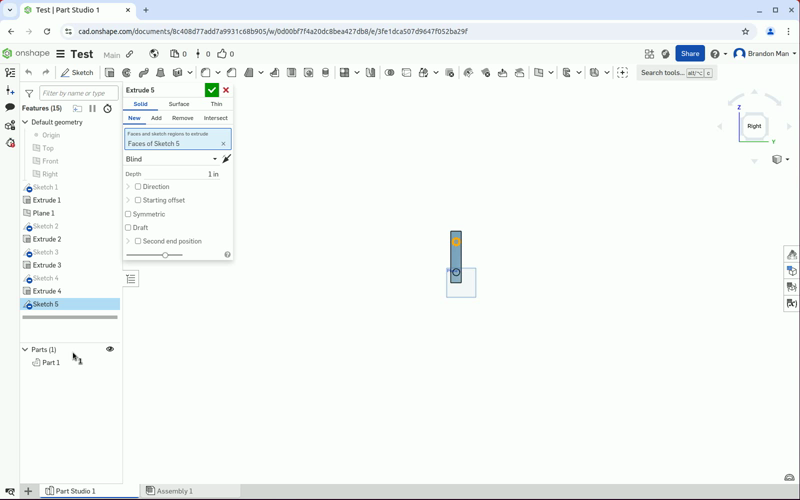
mouse_move(143, 106)
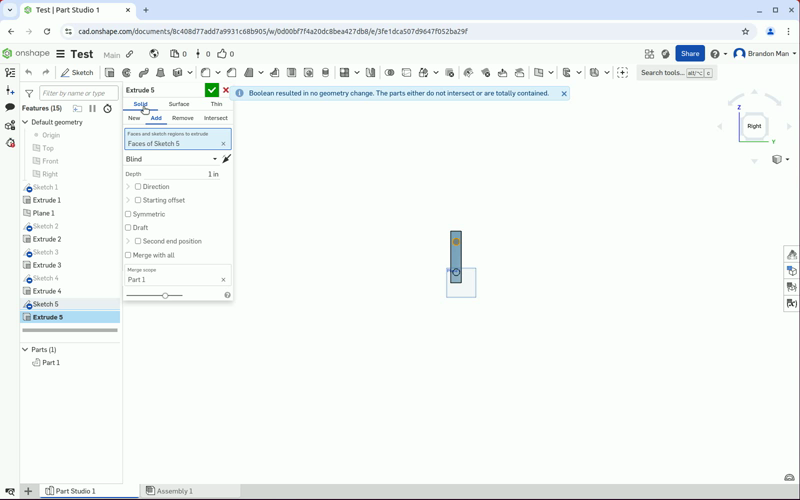
click(143, 106)
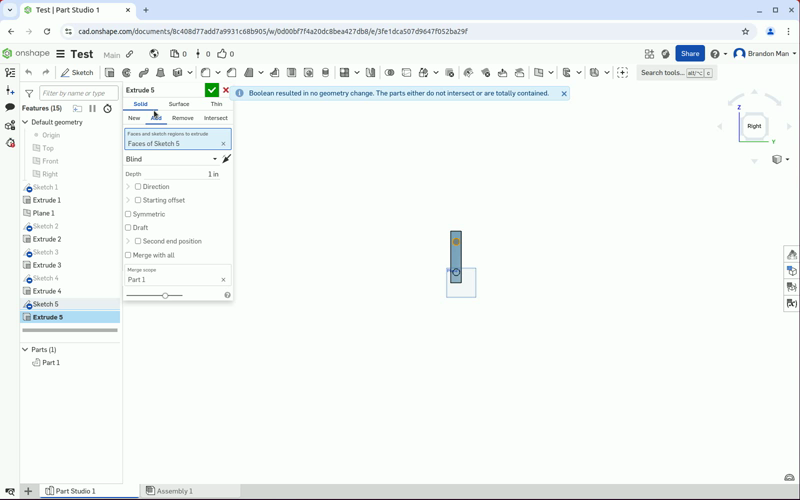
mouse_move(186, 120)
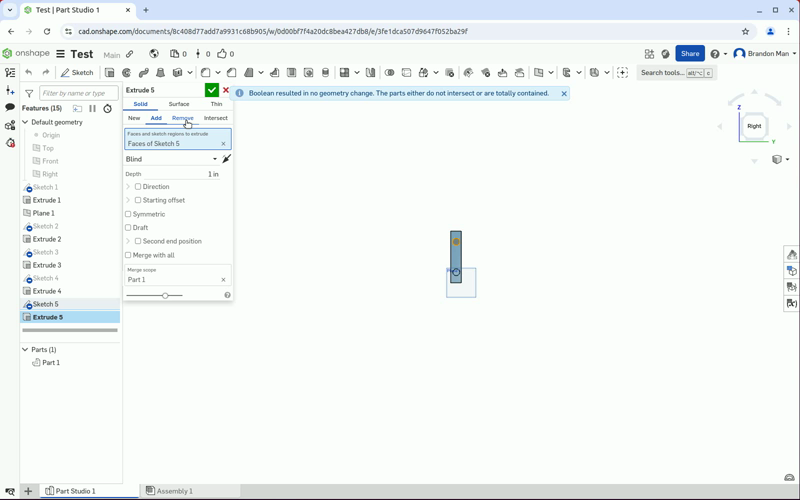
click(186, 120)
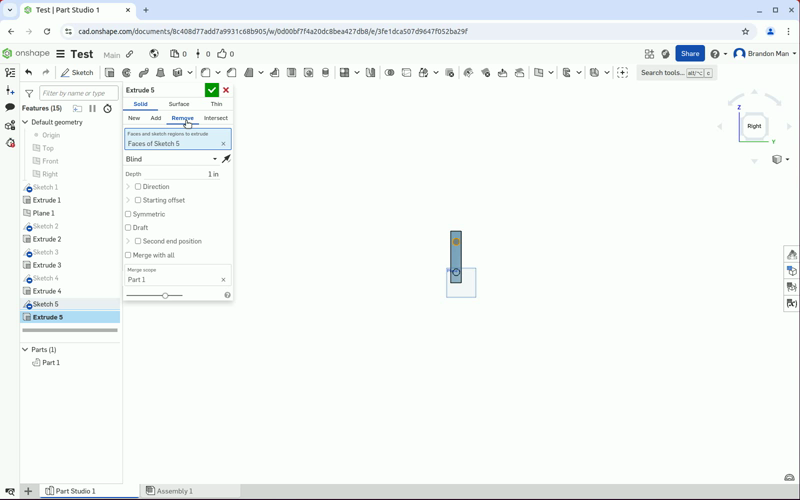
key(tab, 4)
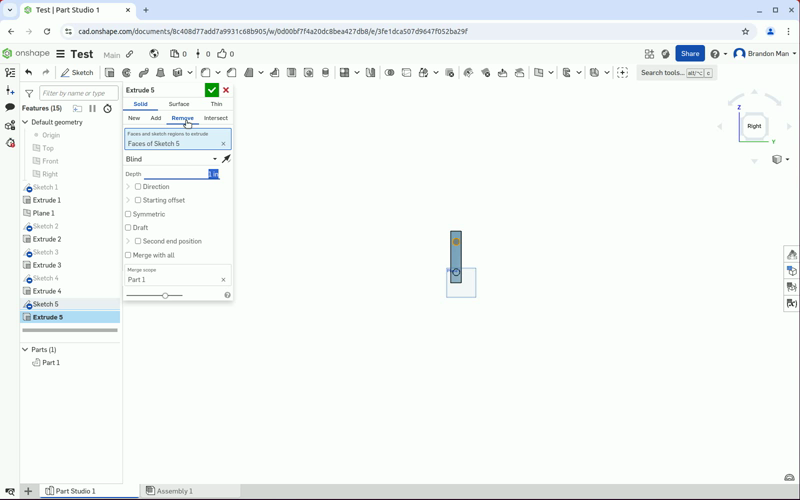
text(4.092)
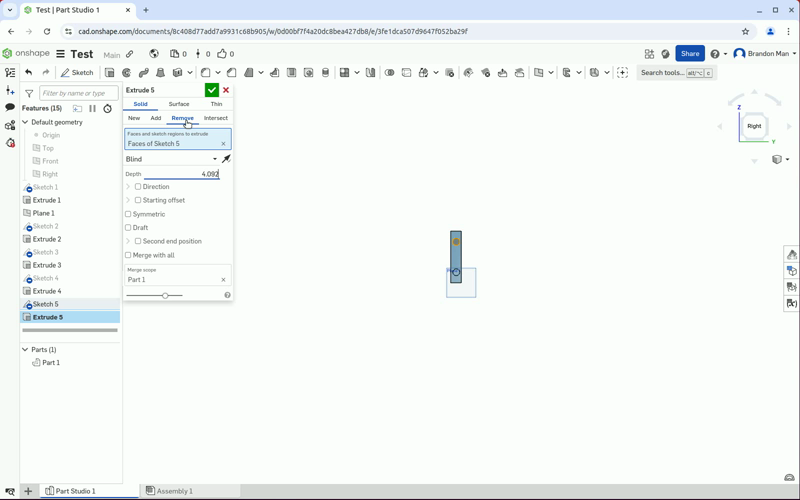
key(tab, 6)
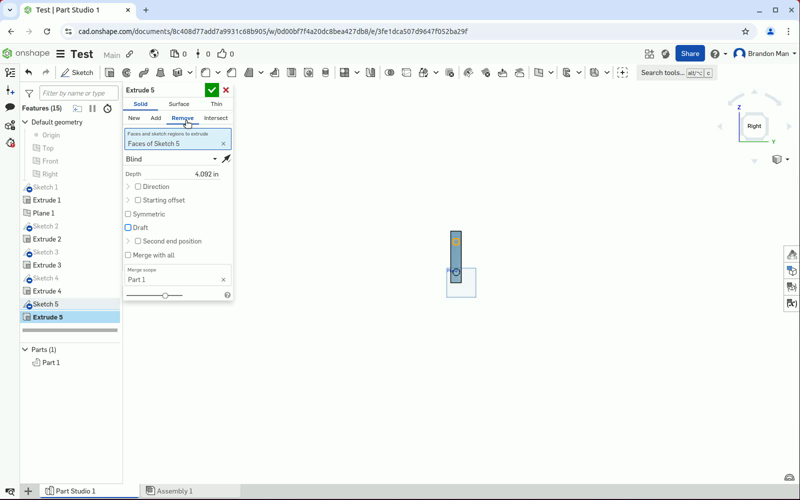
key(space)
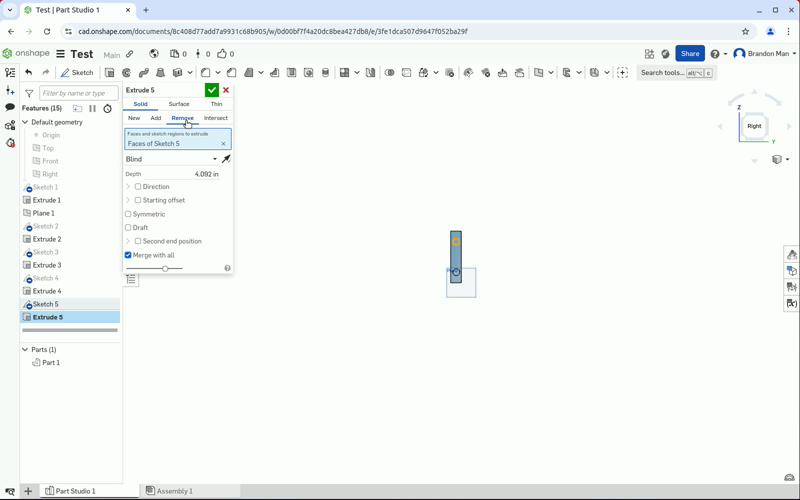
key(enter)
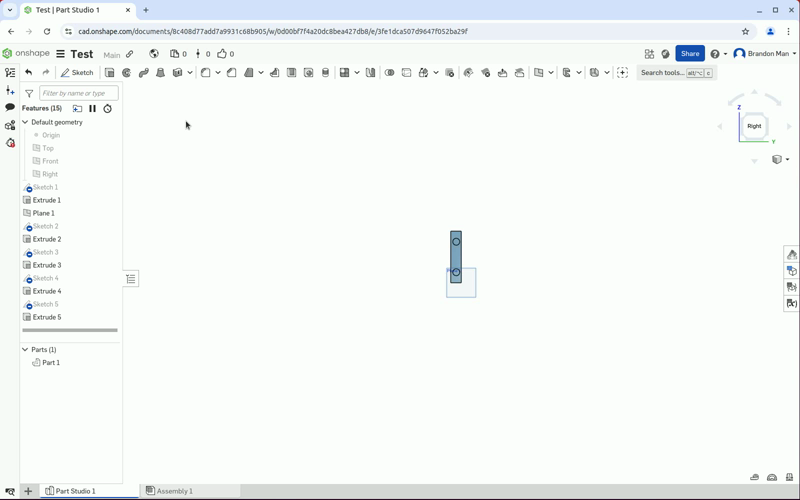
key(shift+h)
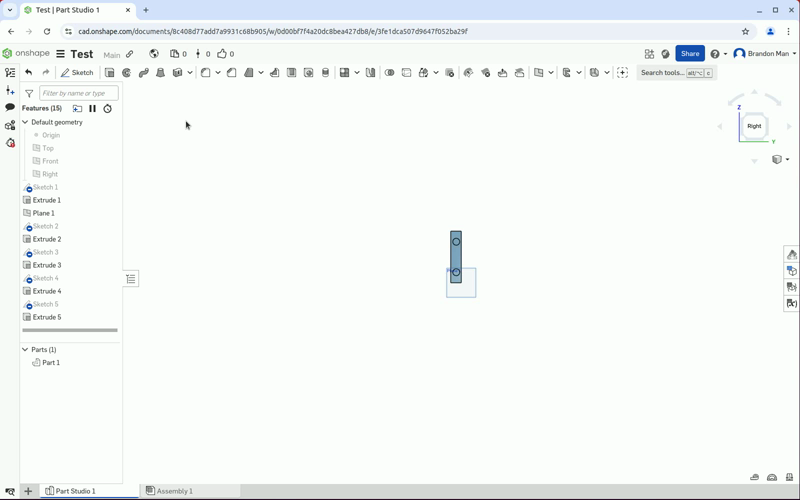
key(shift+h)
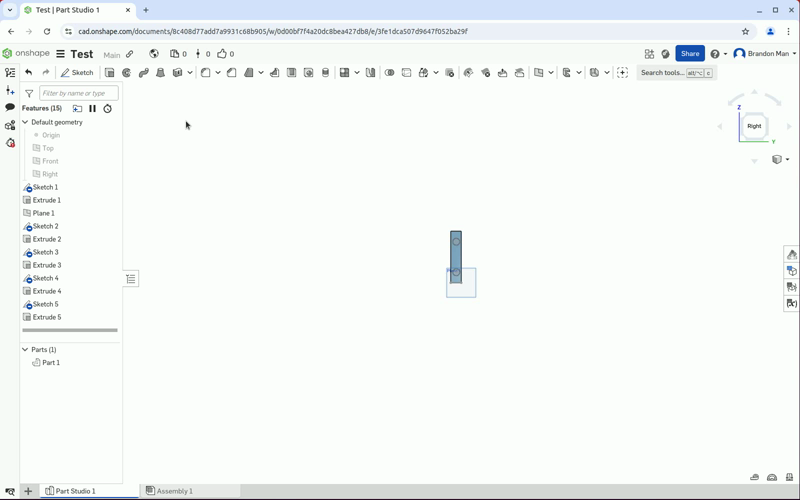
key(shift+7)
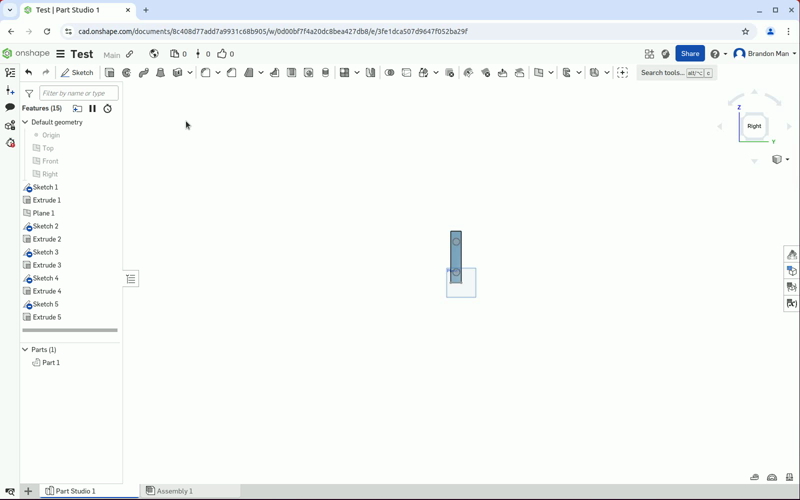
key(right, 2)
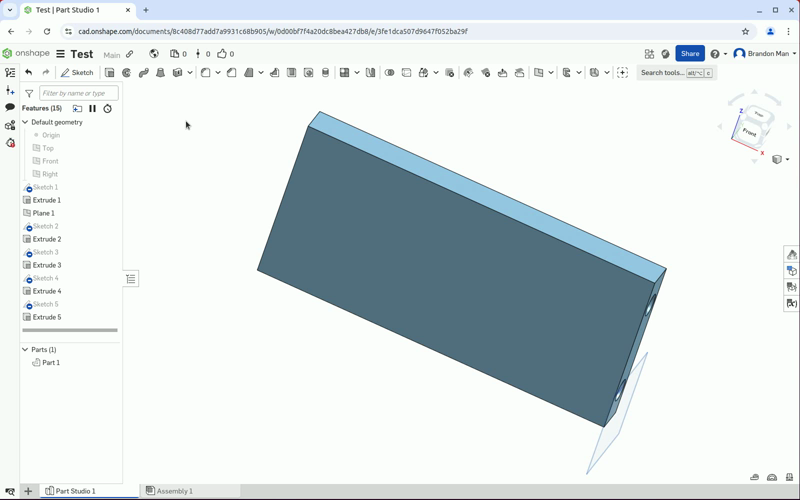
key(down, 2)
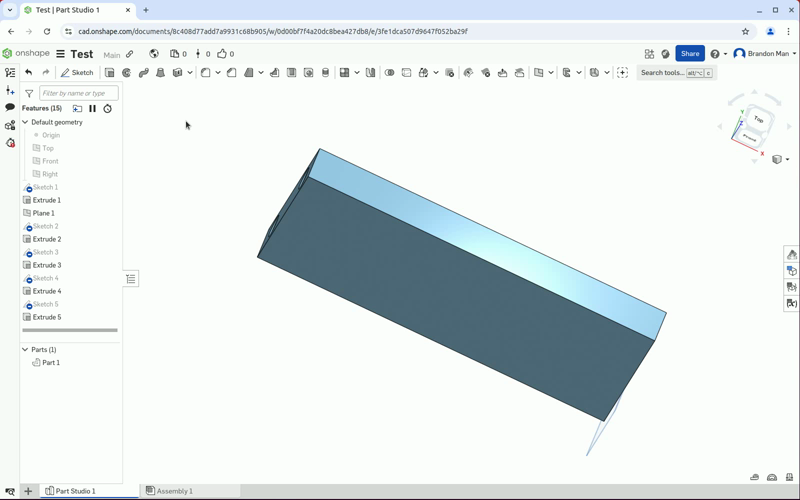
key(up, 2)
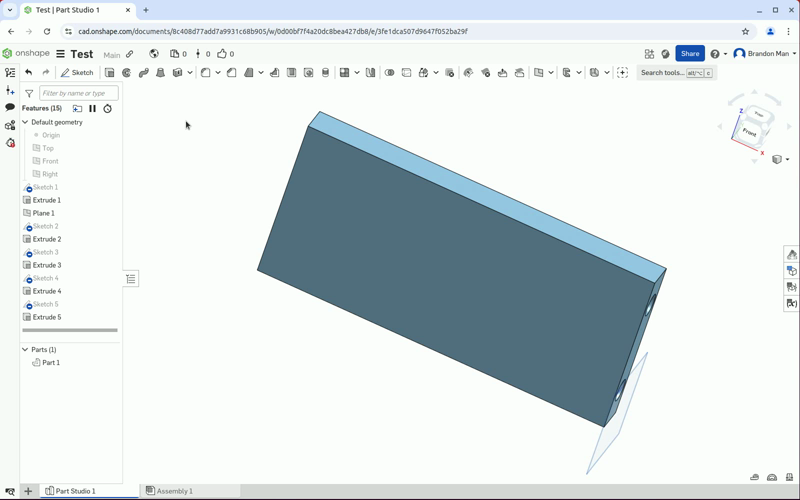
key(left, 2)
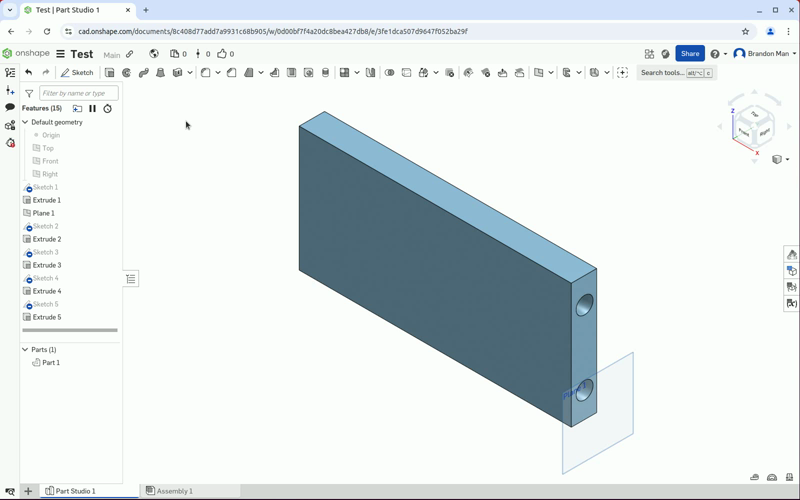
mouse_move(73, 189)
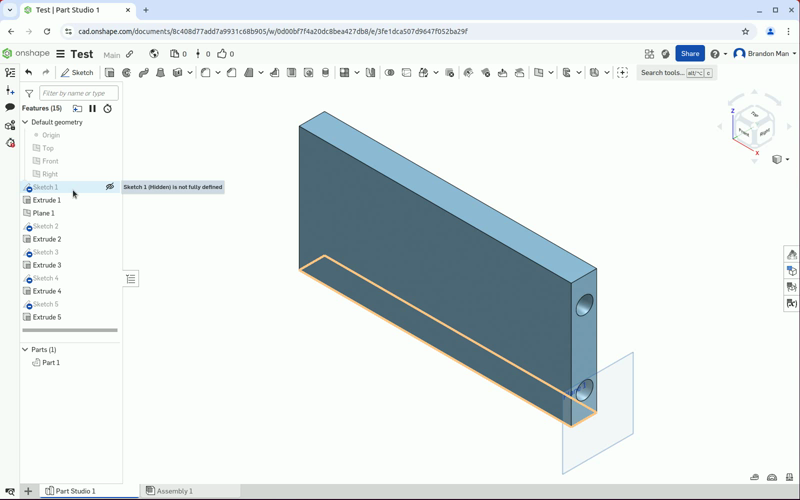
click(73, 189)